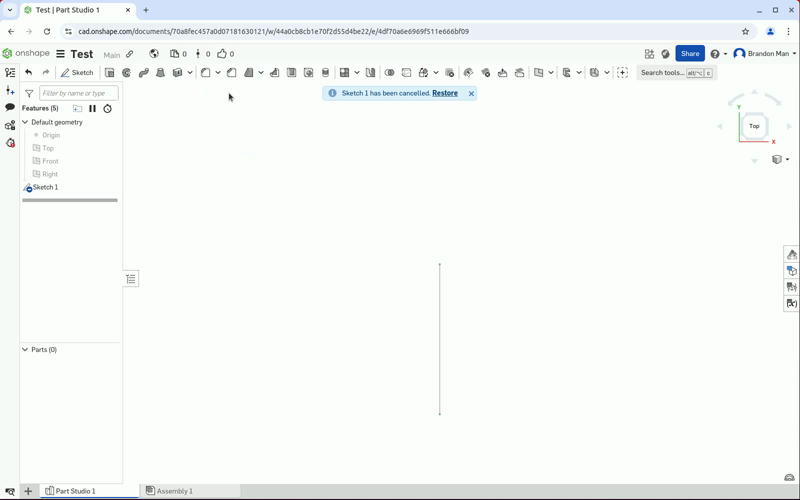
key(shift+h)
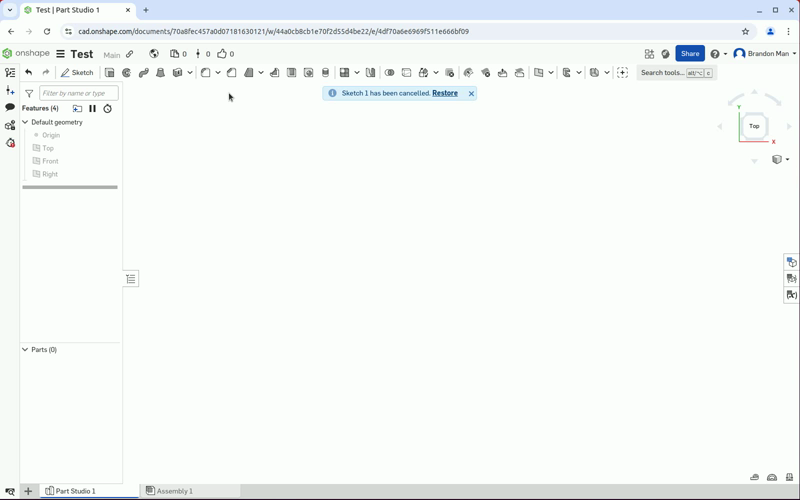
mouse_move(73, 352)
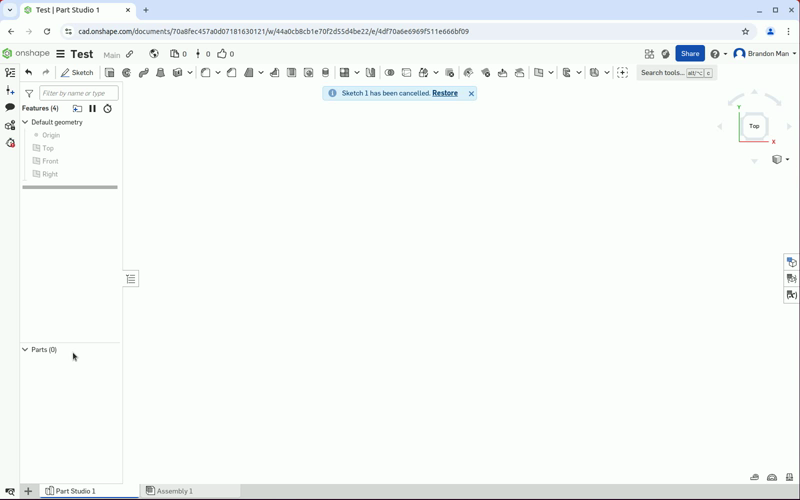
key(y)
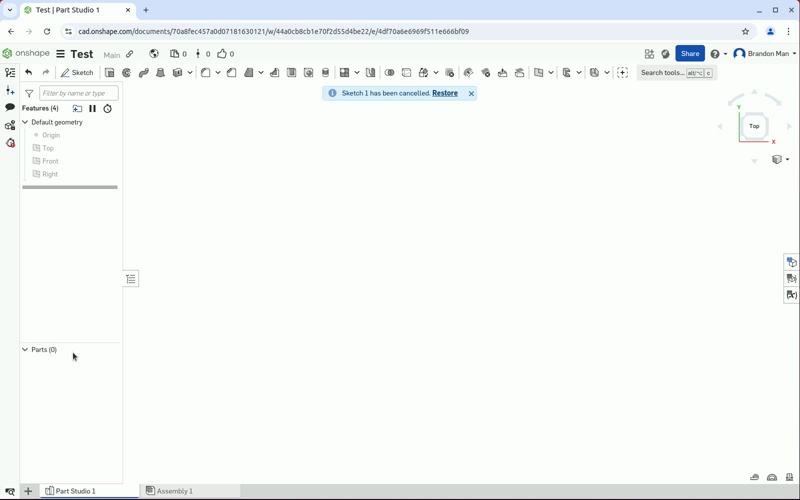
key(shift+p)
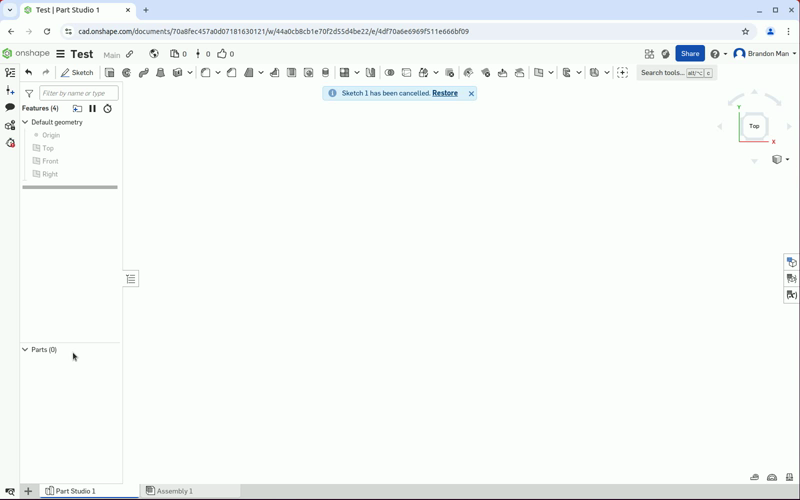
key(space)
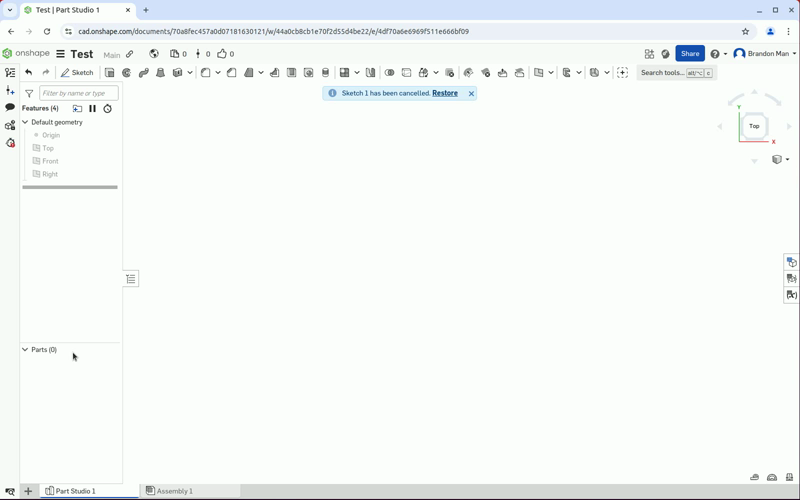
key_down(shift)
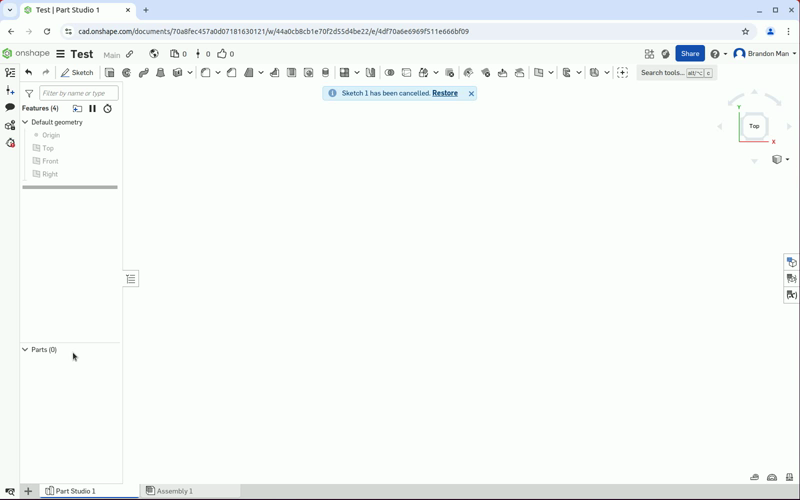
key(up)
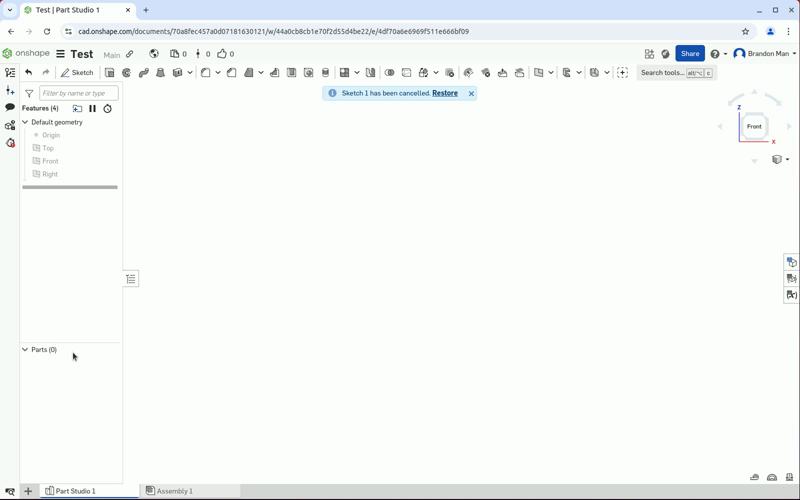
key_up(shift)
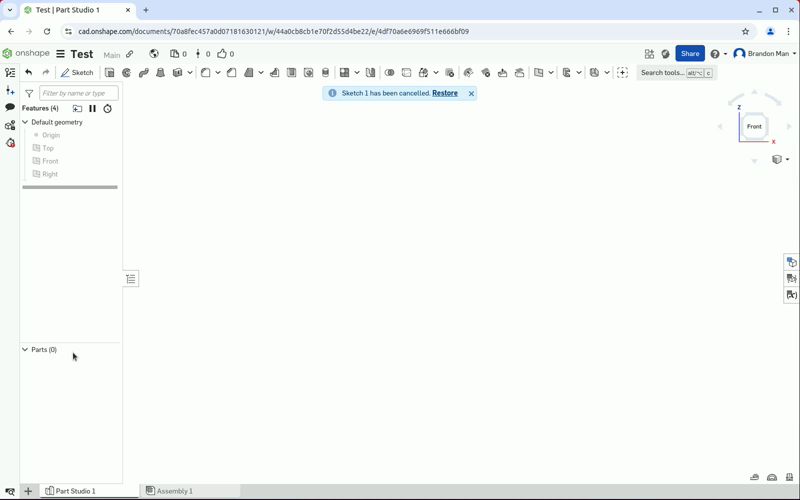
mouse_move(73, 352)
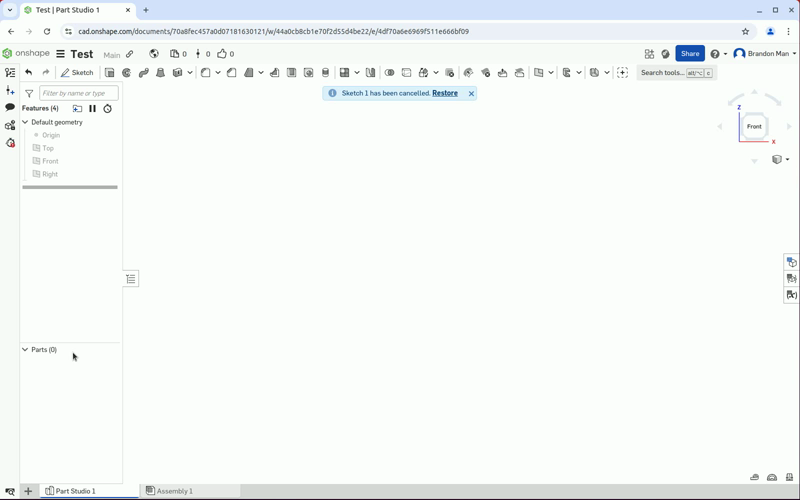
key(shift+y)
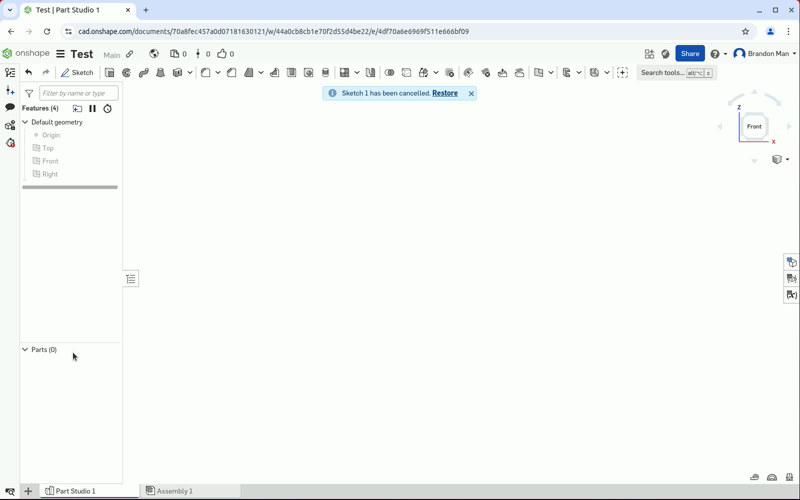
key(shift+s)
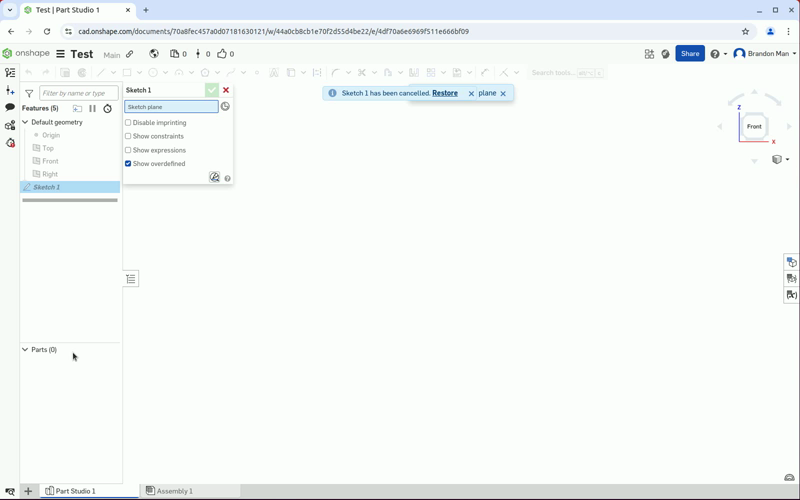
mouse_move(73, 163)
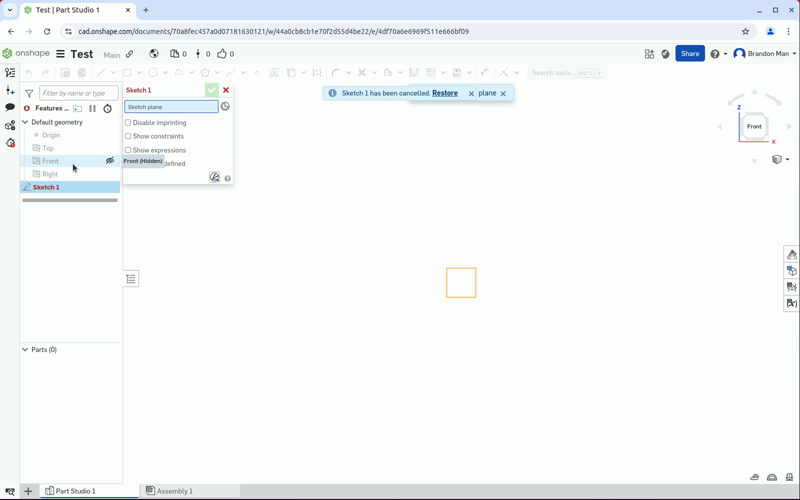
click(73, 163)
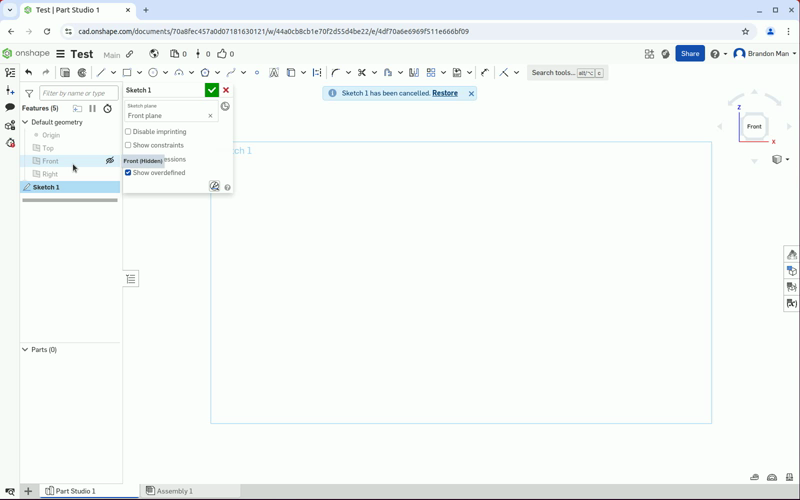
mouse_move(73, 352)
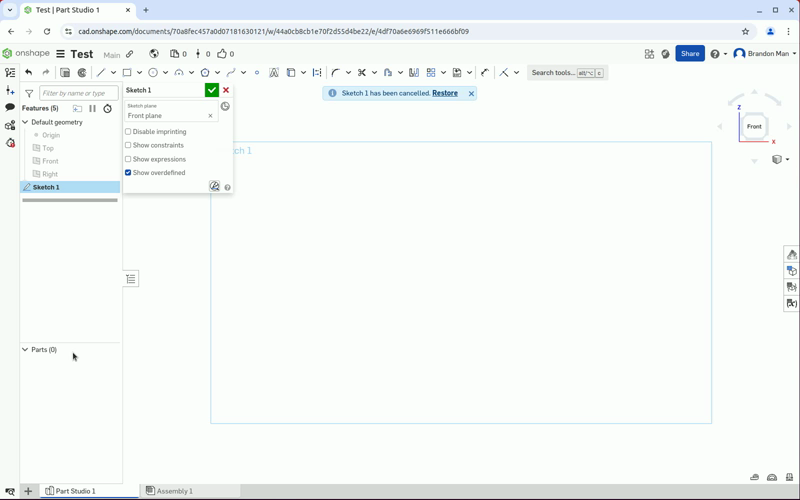
key(y)
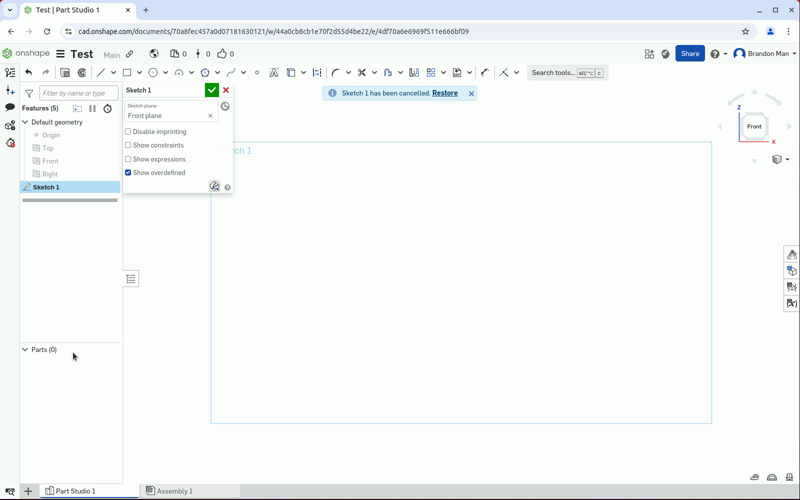
key(l)
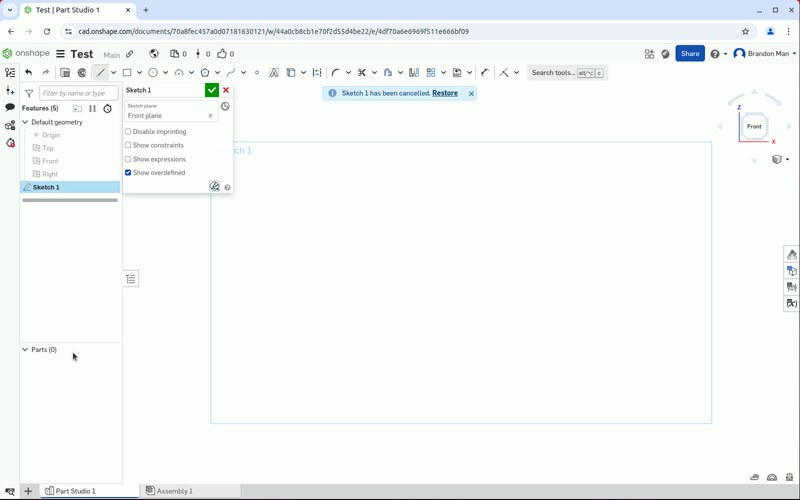
key_down(shift)
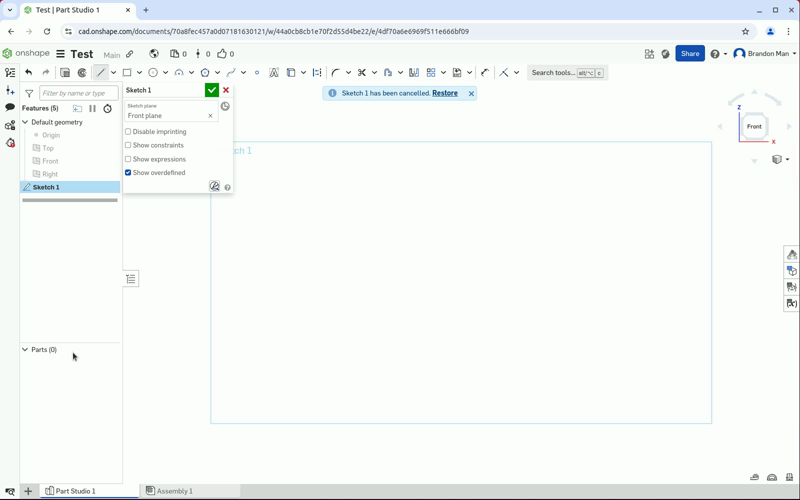
mouse_move(384, 395)
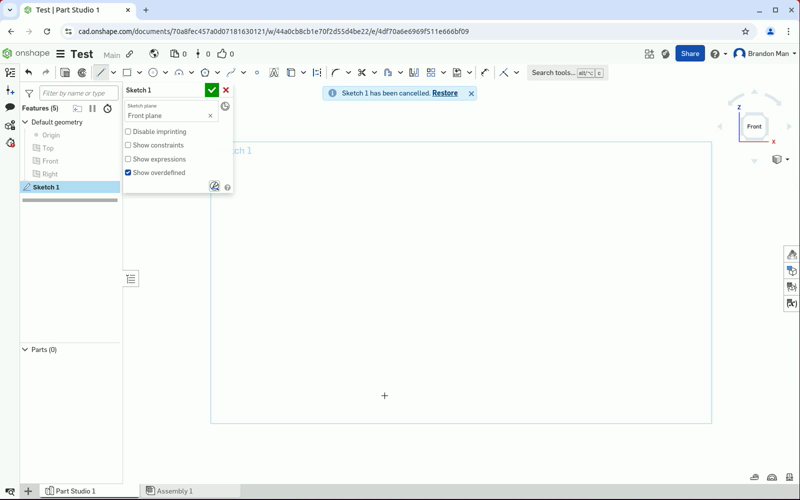
click(384, 395)
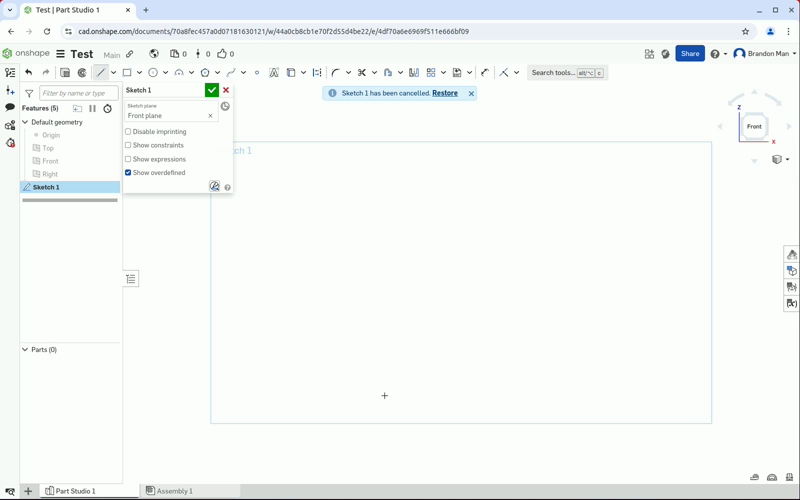
key_up(shift)
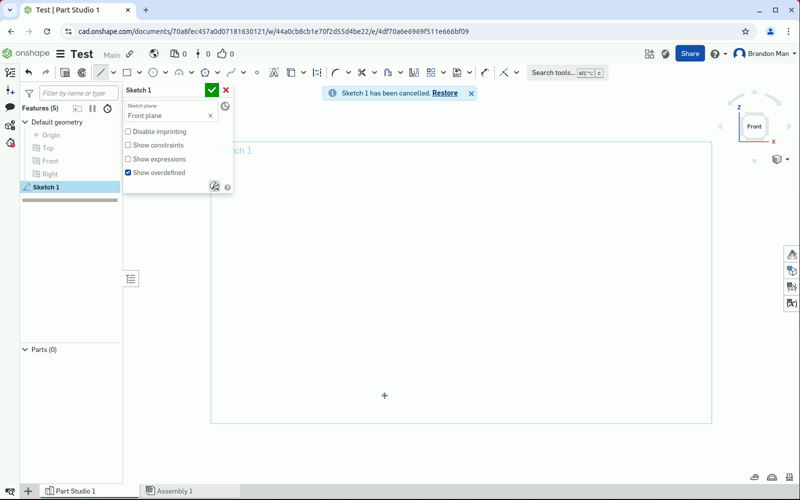
key_down(shift)
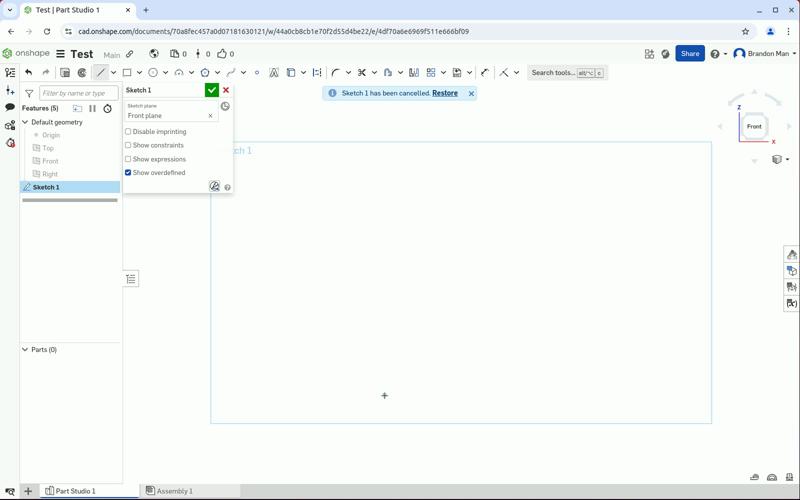
mouse_move(414, 395)
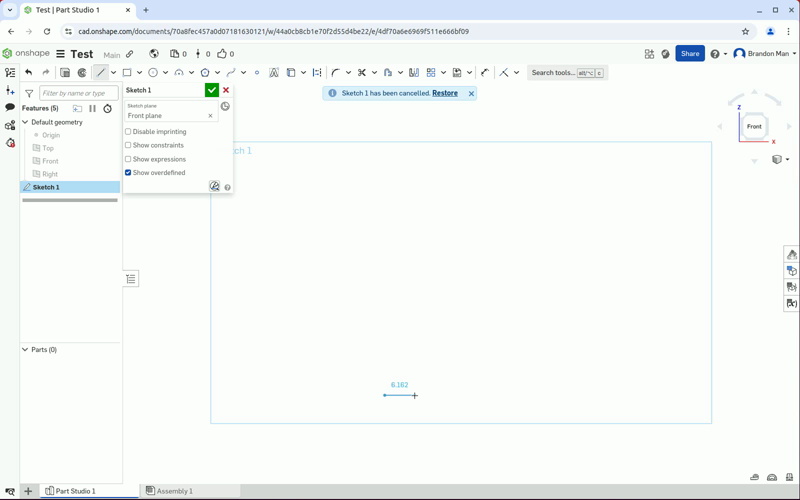
mouse_move(392, 395)
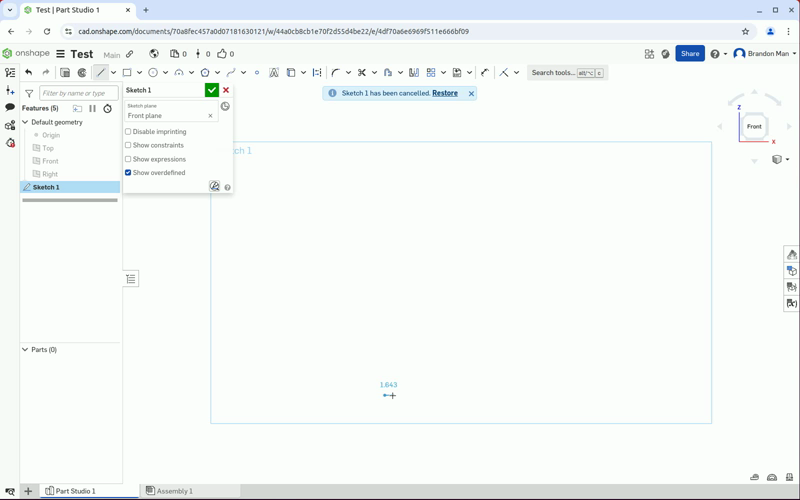
click(392, 395)
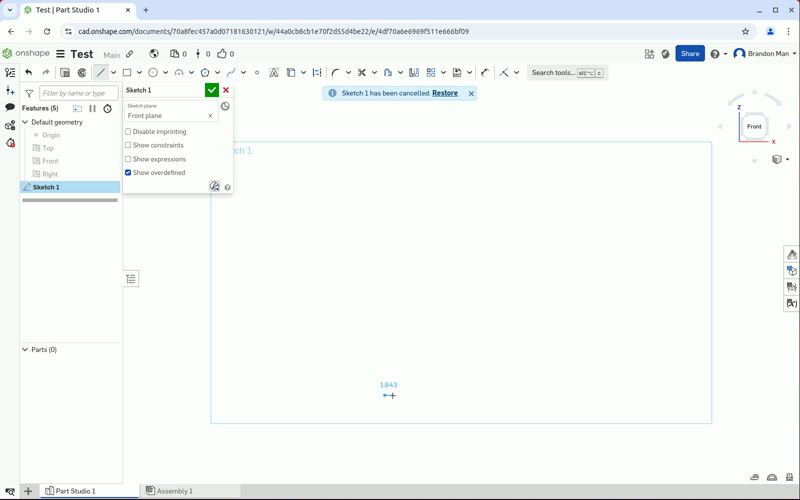
key_up(shift)
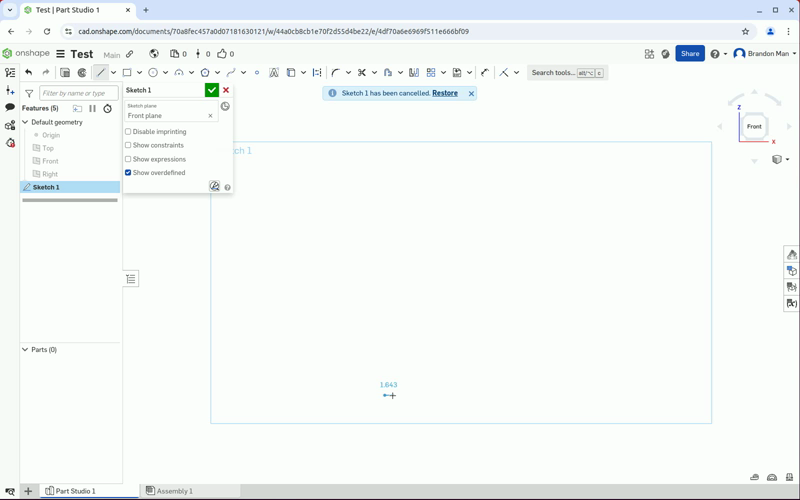
key_down(shift)
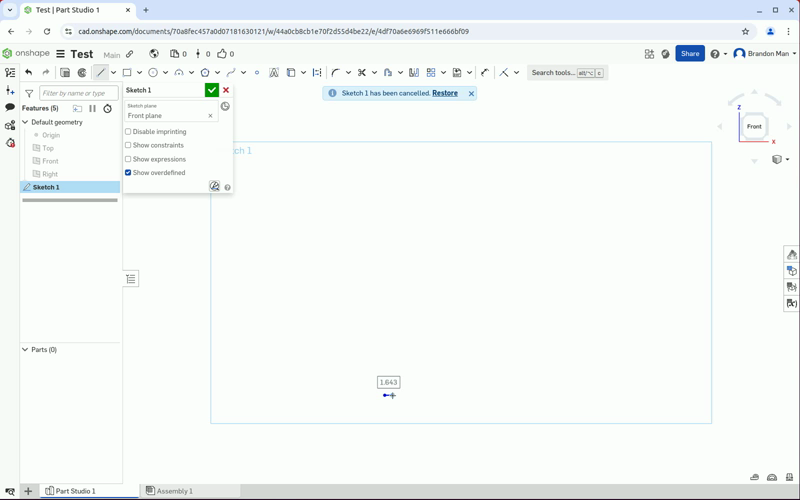
mouse_move(422, 395)
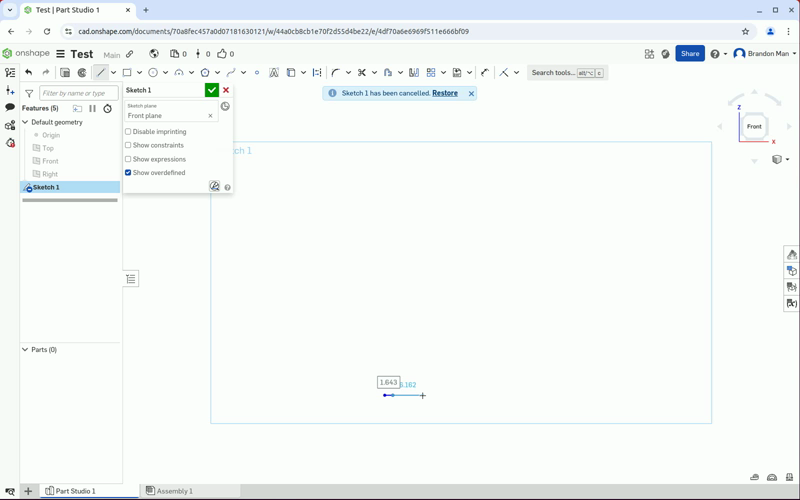
mouse_move(392, 388)
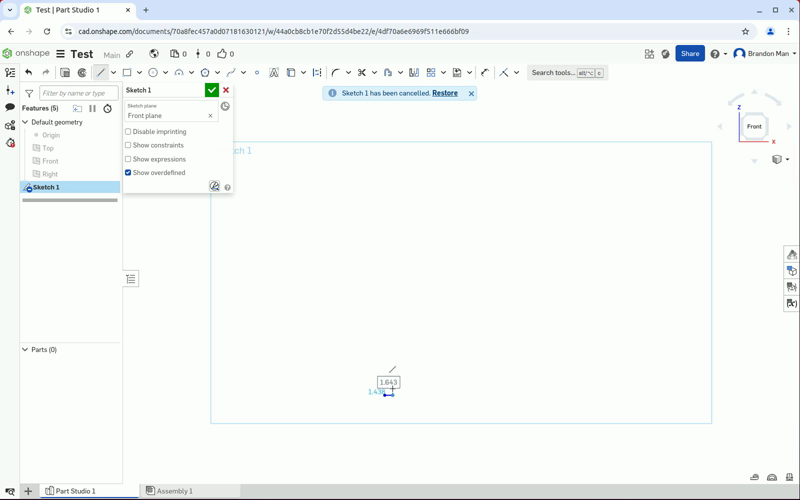
scroll(6)
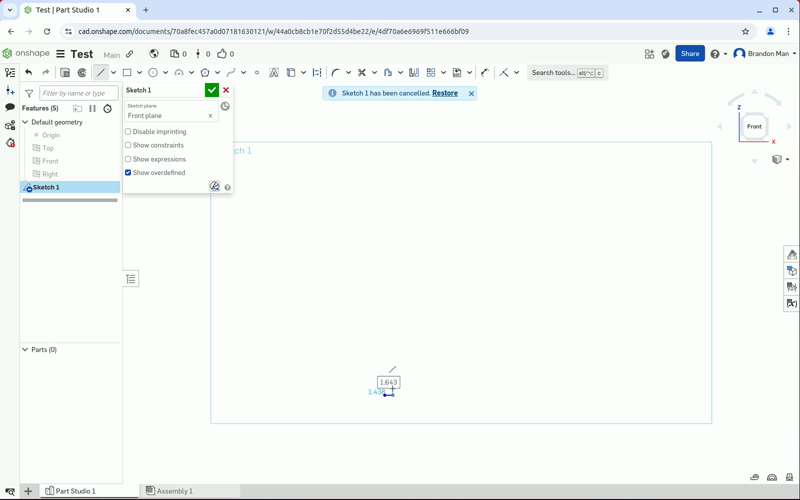
scroll(6)
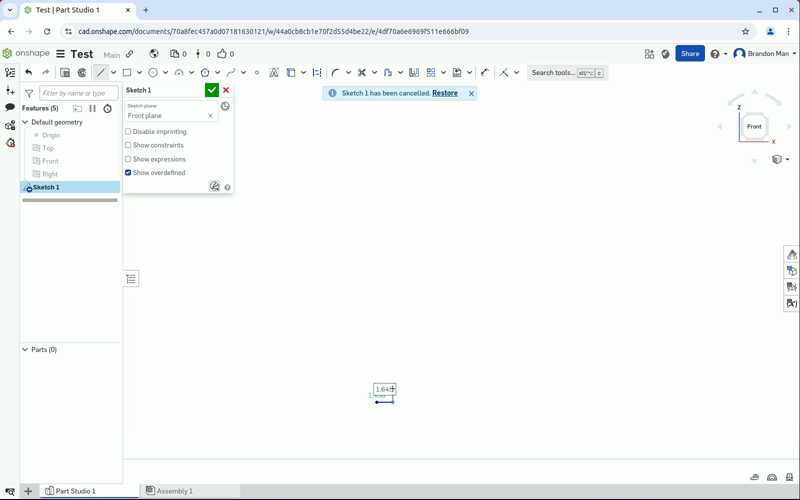
scroll(6)
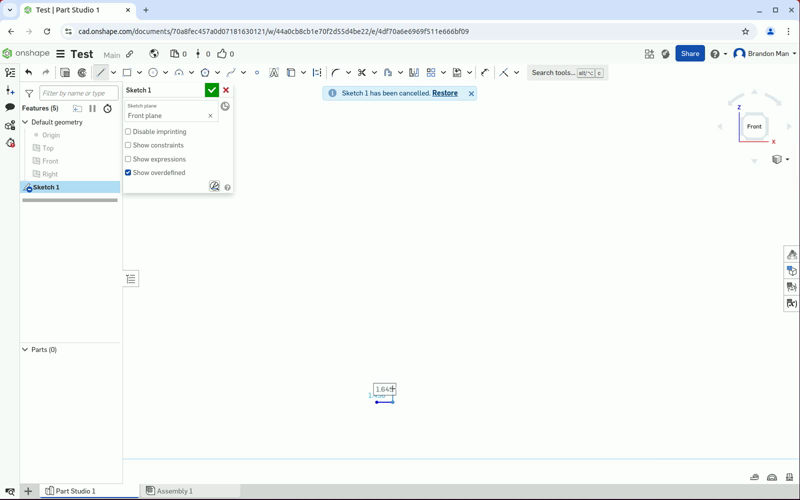
scroll(6)
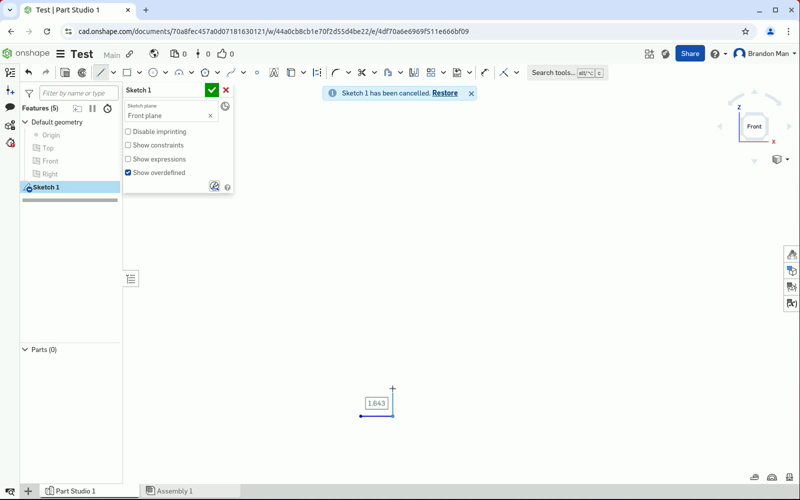
scroll(6)
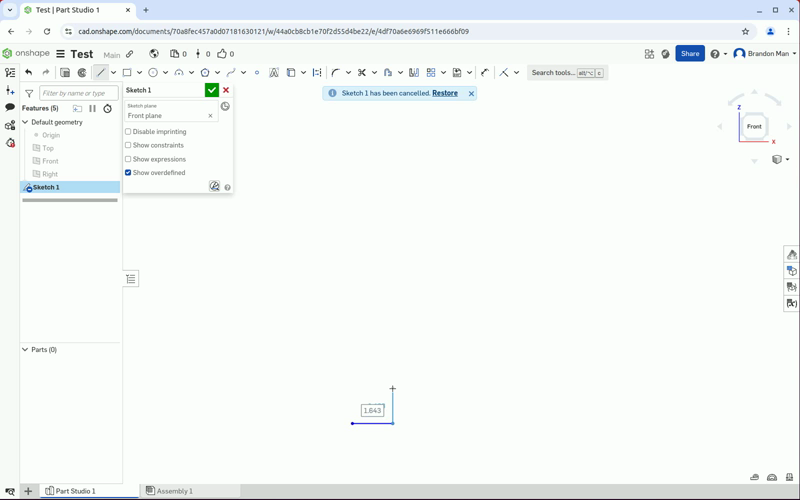
scroll(6)
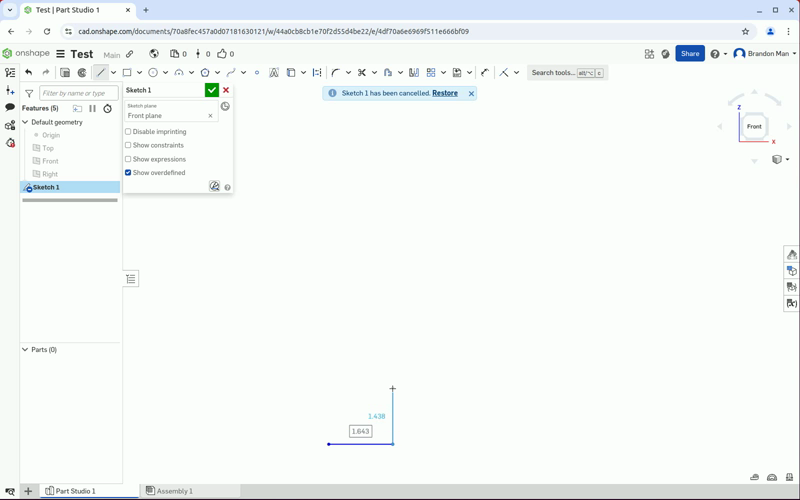
scroll(6)
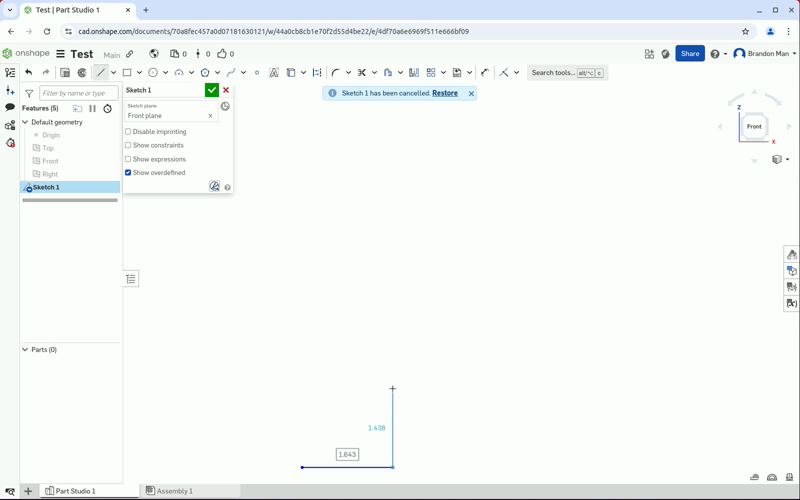
click(392, 388)
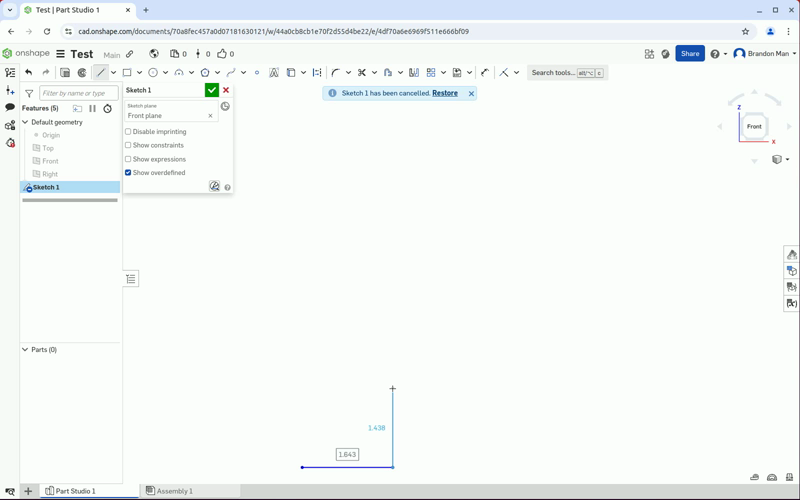
scroll(-6)
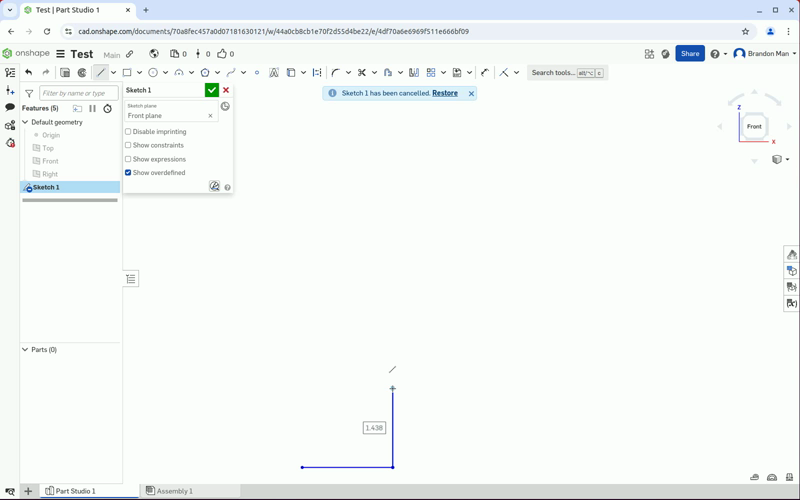
scroll(-6)
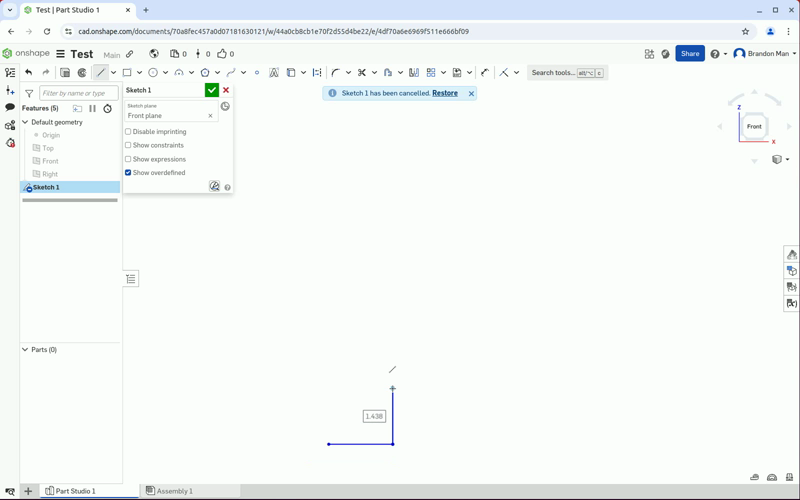
scroll(-6)
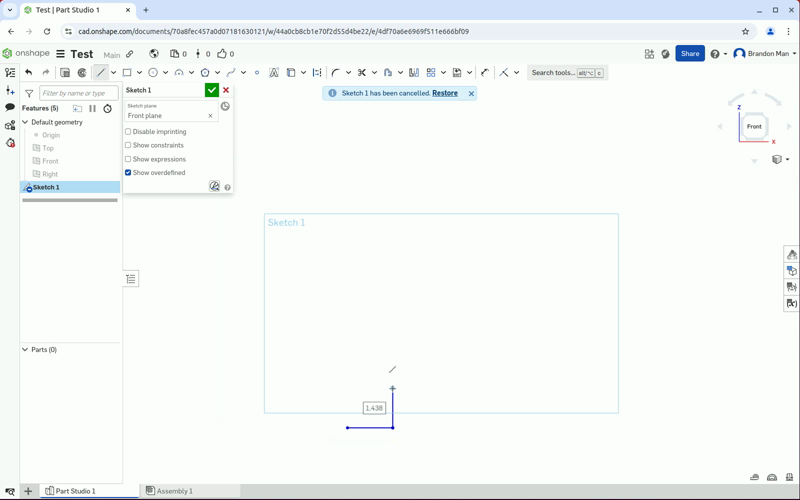
scroll(-6)
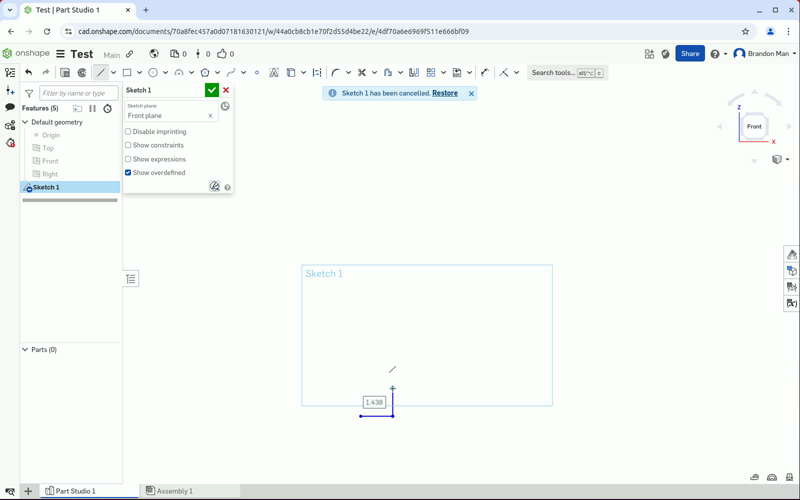
scroll(-6)
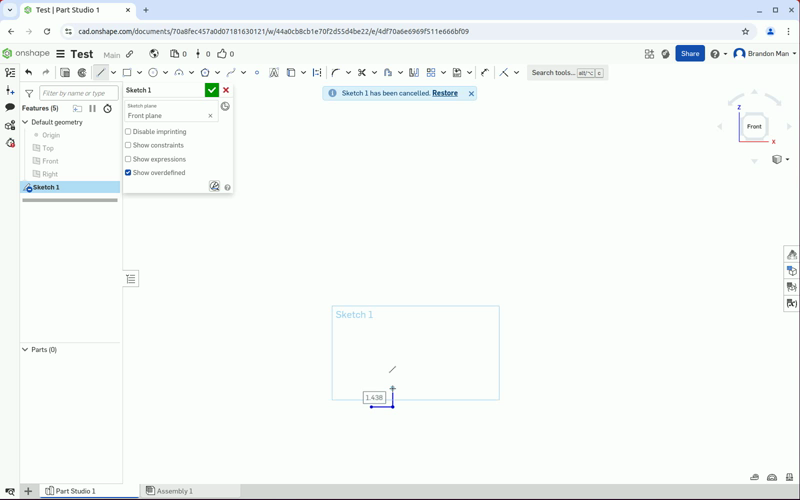
scroll(-6)
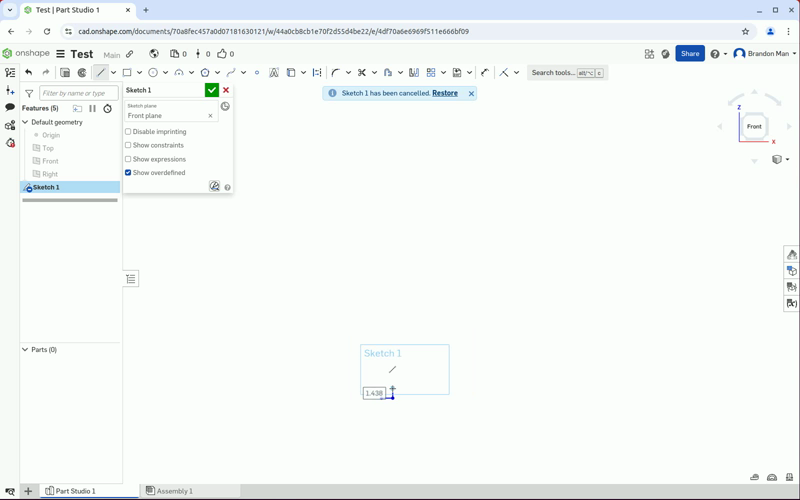
scroll(-6)
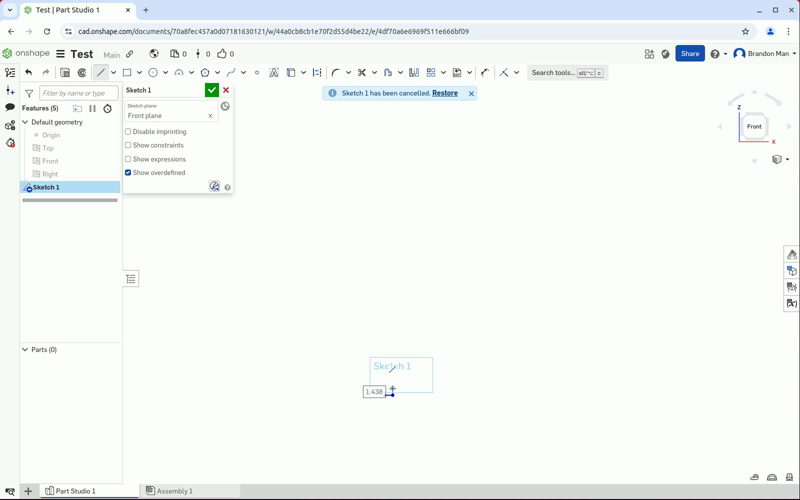
key_up(shift)
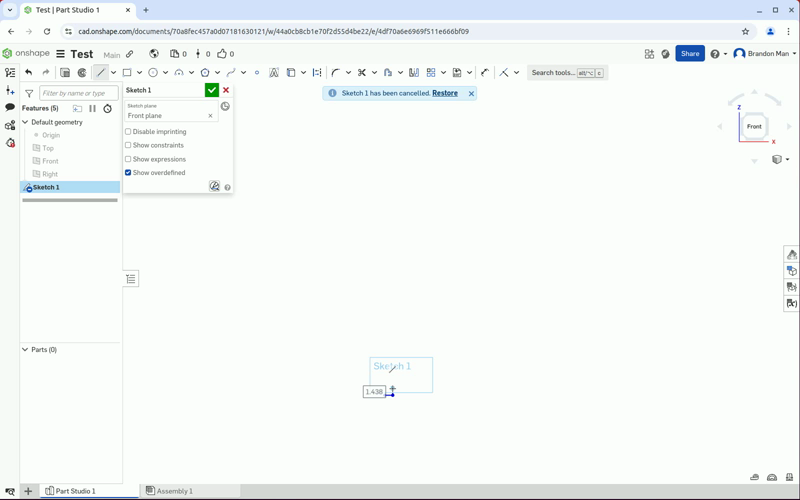
key_down(shift)
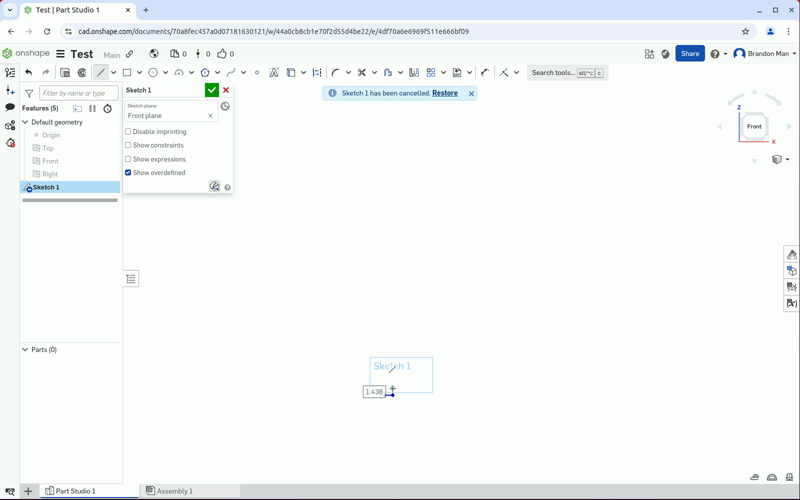
mouse_move(422, 388)
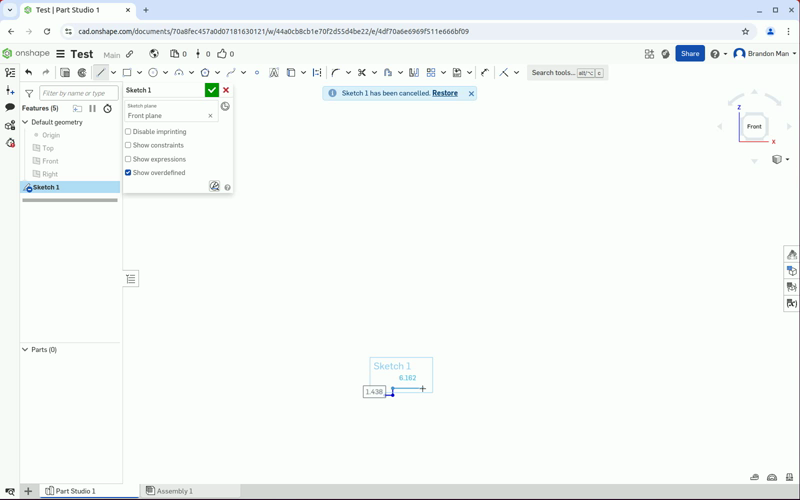
mouse_move(390, 388)
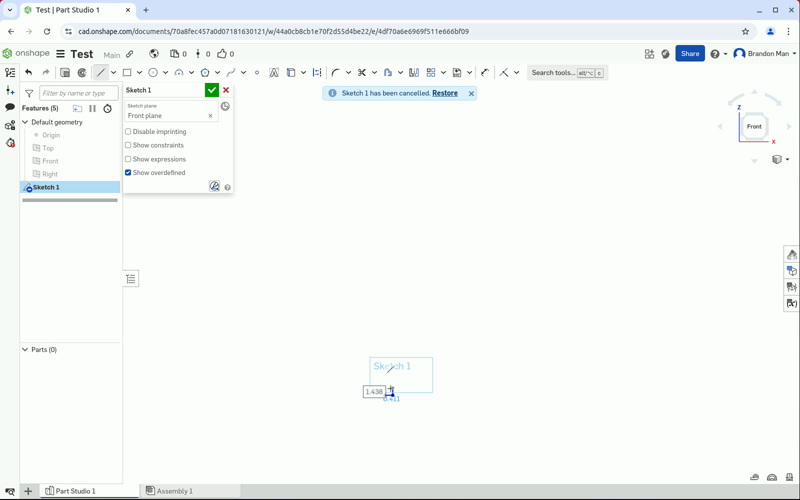
scroll(6)
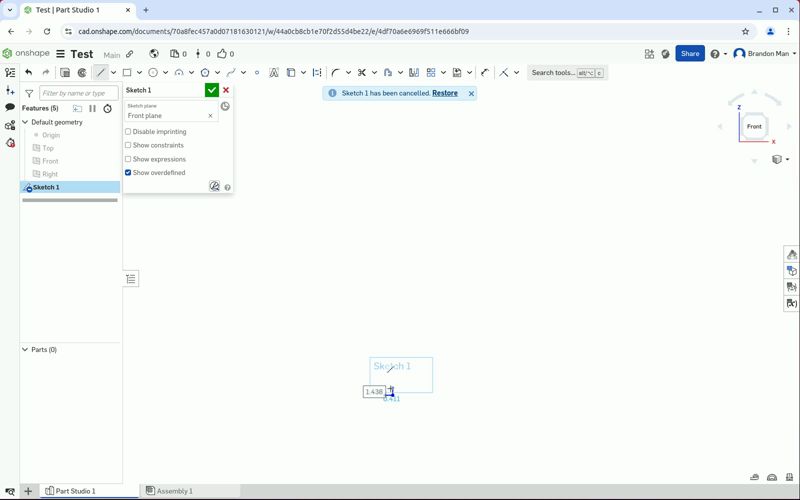
scroll(6)
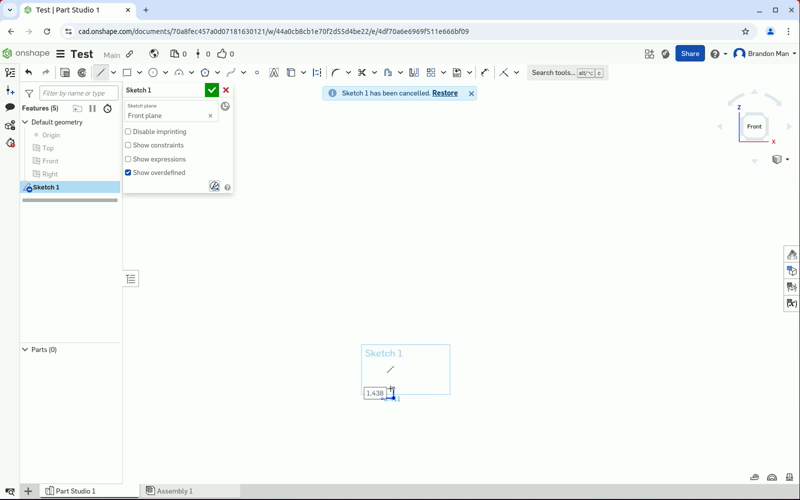
scroll(6)
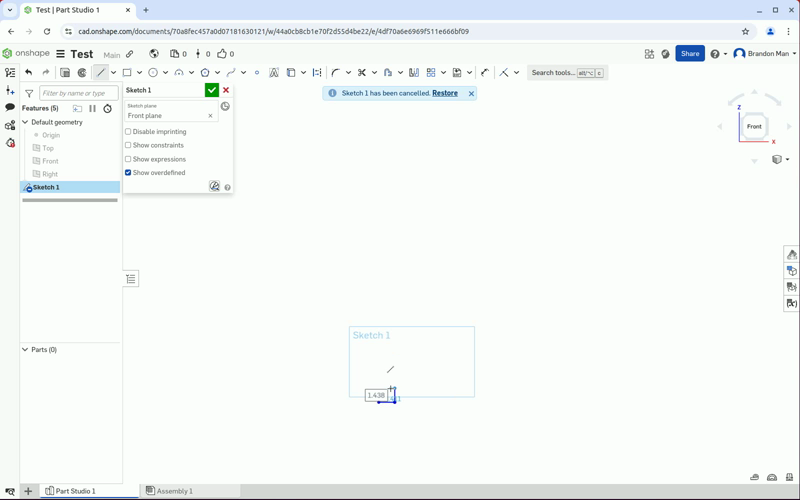
scroll(6)
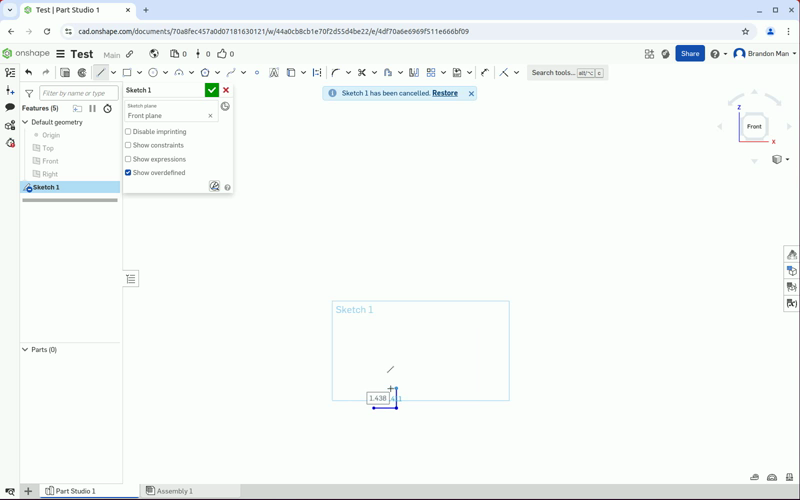
scroll(6)
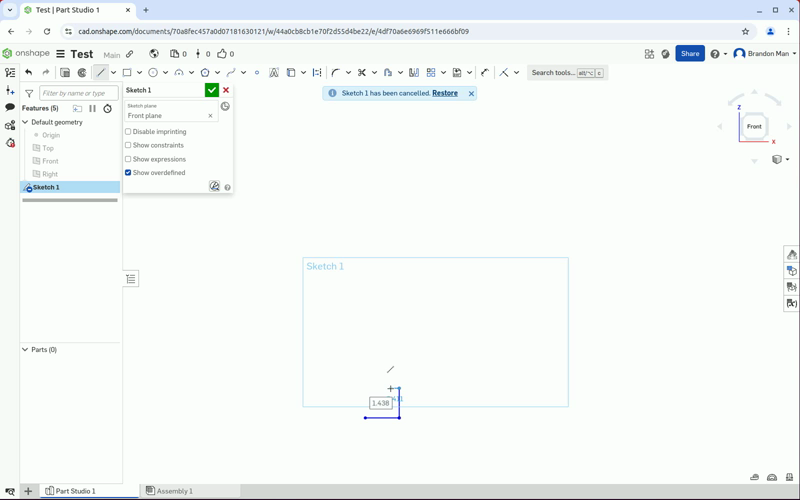
scroll(6)
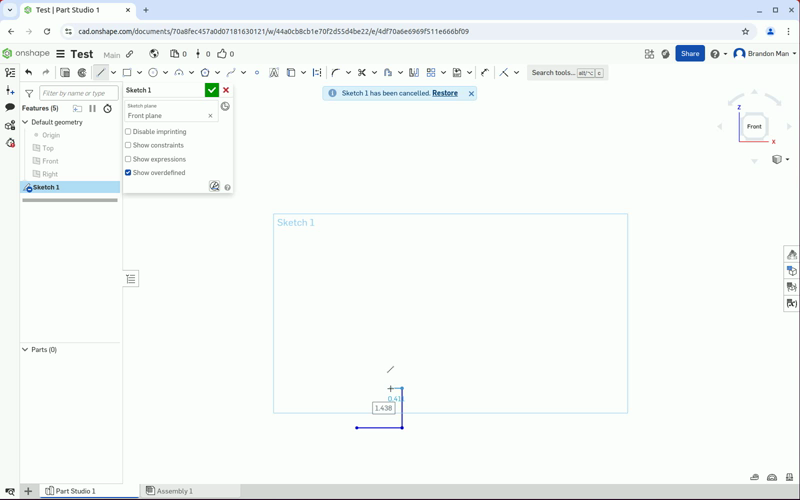
scroll(6)
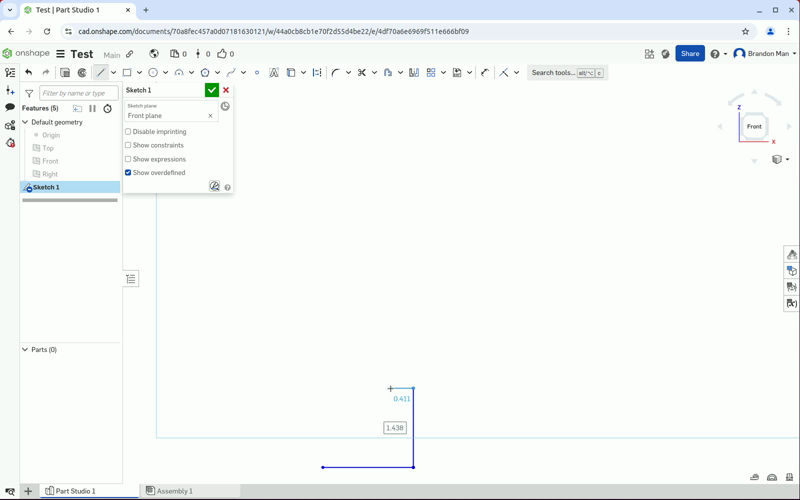
click(390, 388)
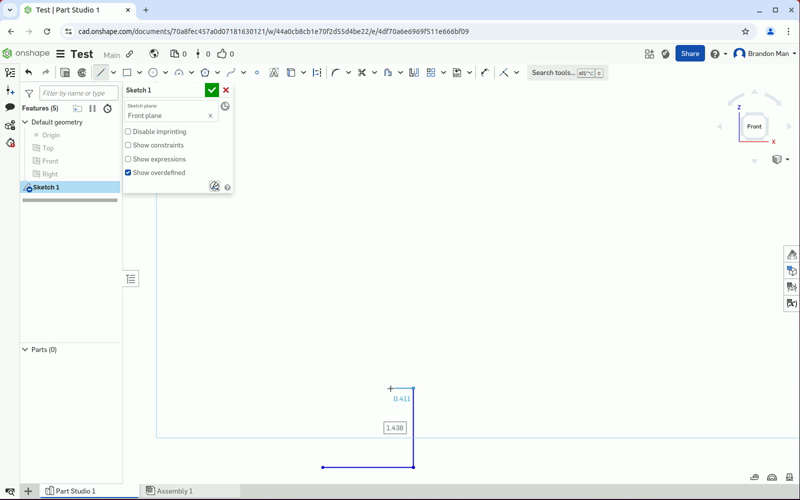
scroll(-6)
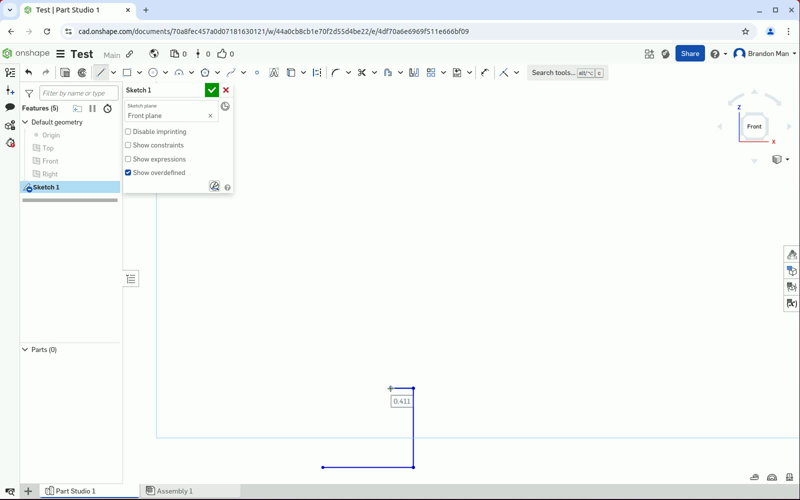
scroll(-6)
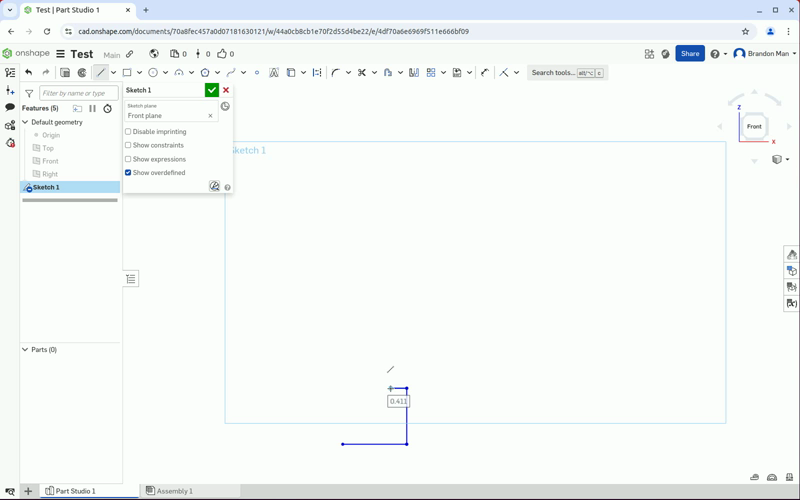
scroll(-6)
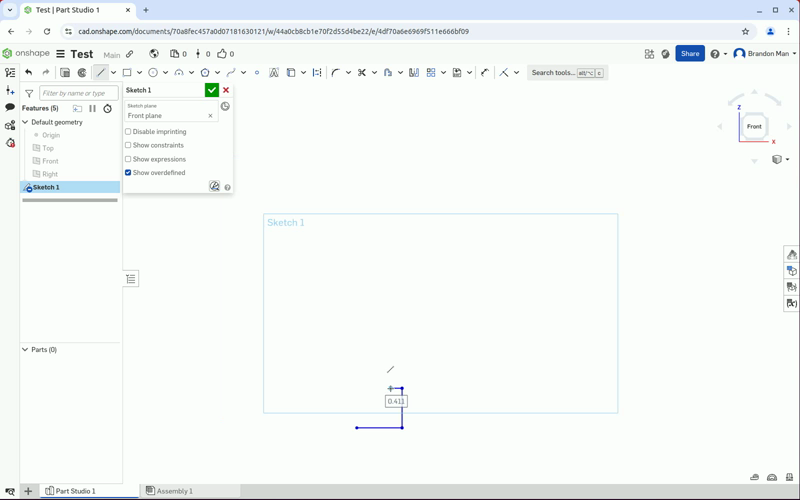
scroll(-6)
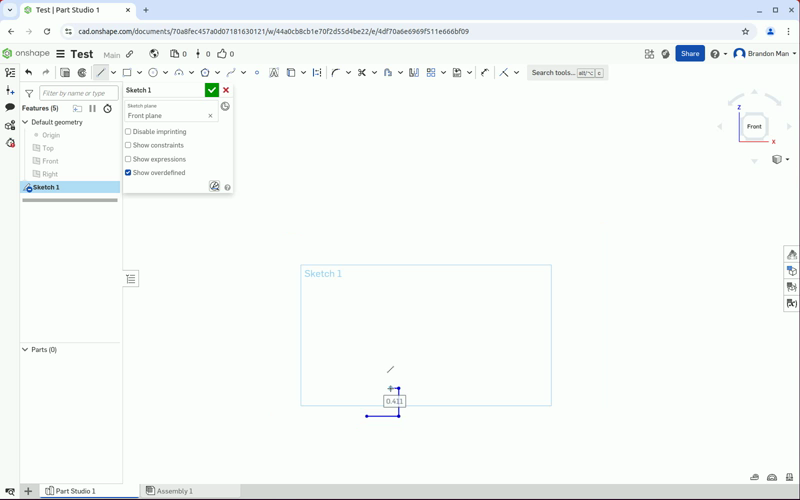
scroll(-6)
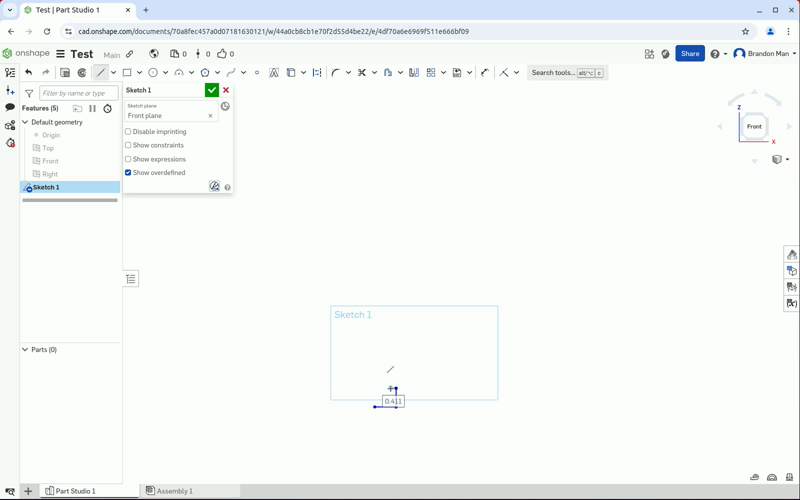
scroll(-6)
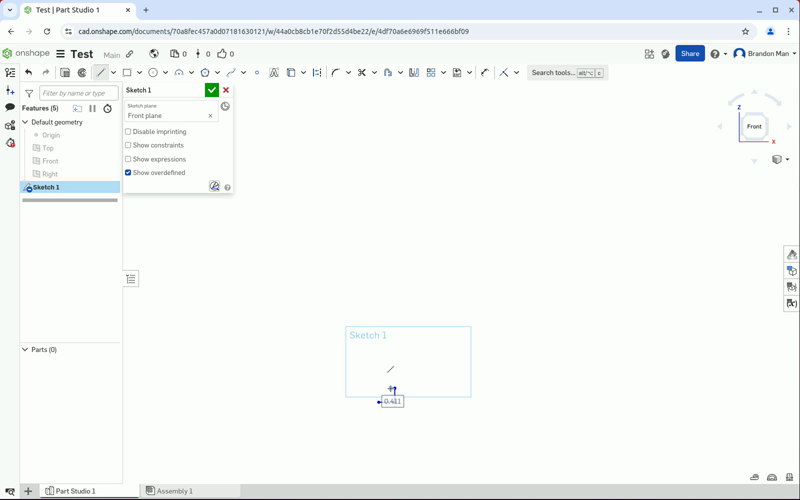
scroll(-6)
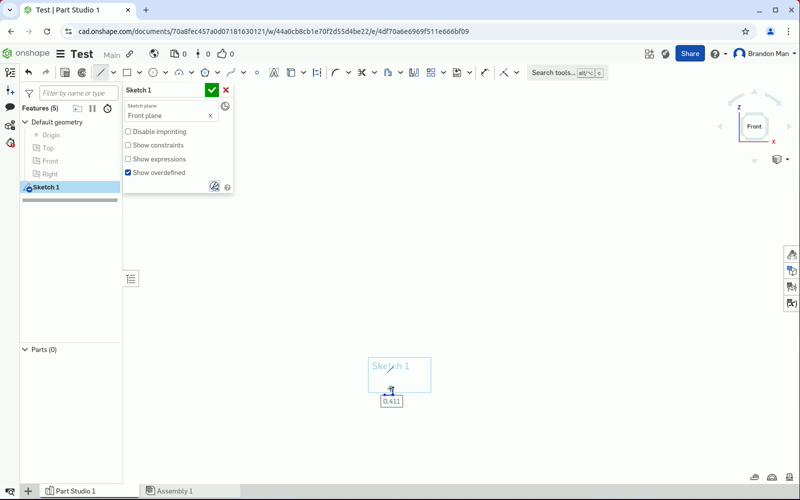
key_up(shift)
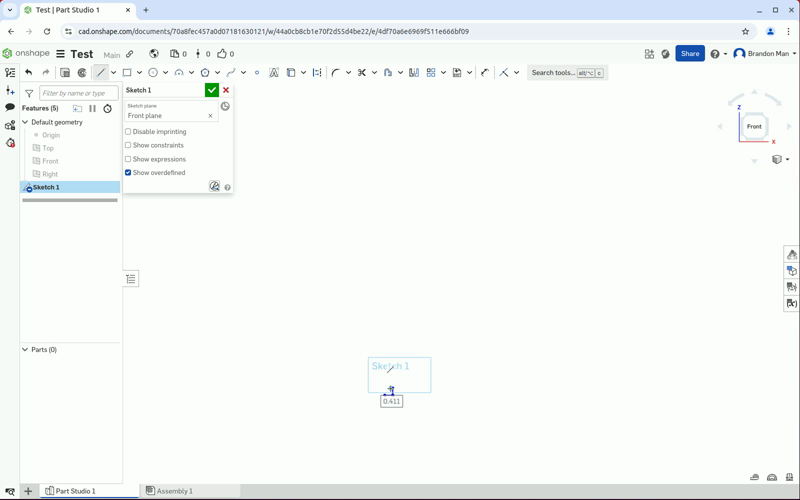
key_down(shift)
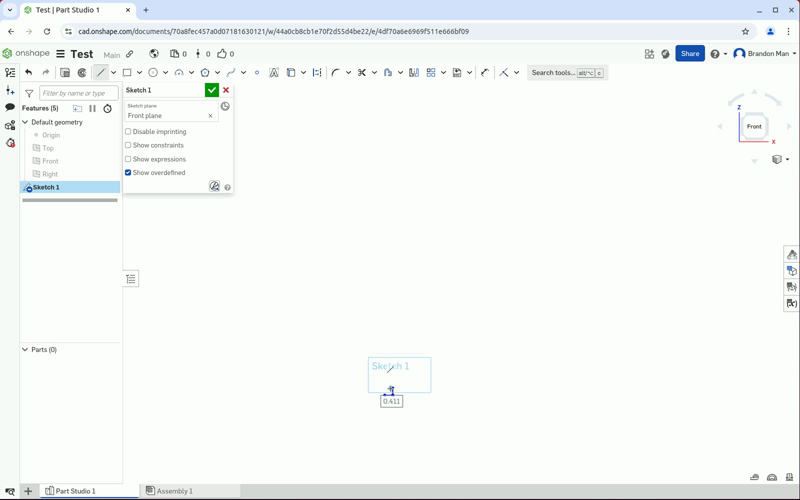
mouse_move(420, 388)
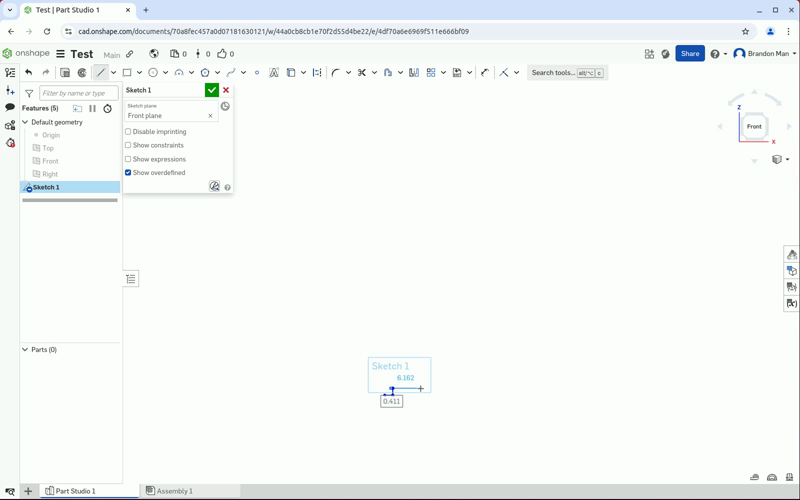
mouse_move(390, 393)
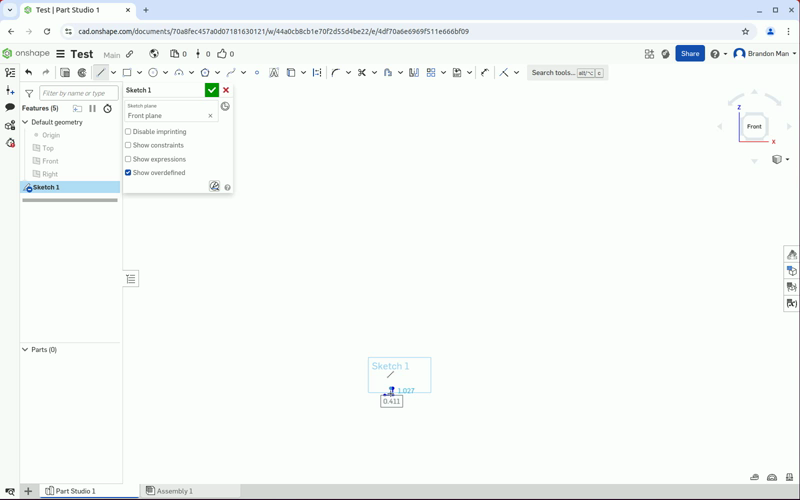
scroll(6)
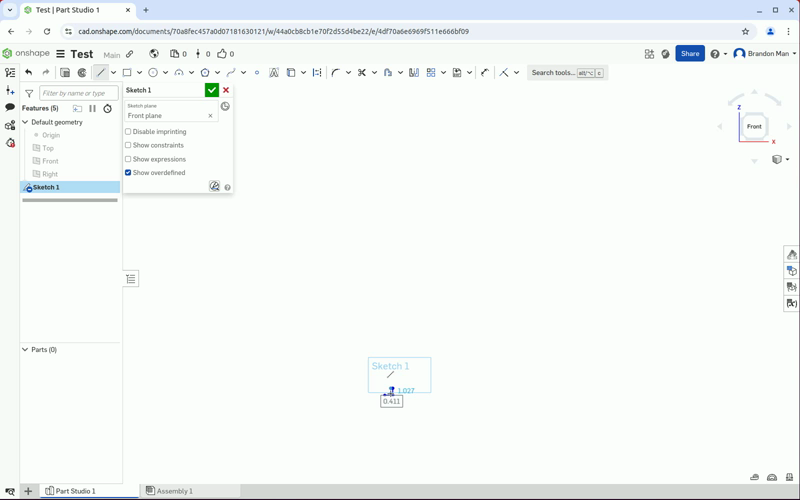
scroll(6)
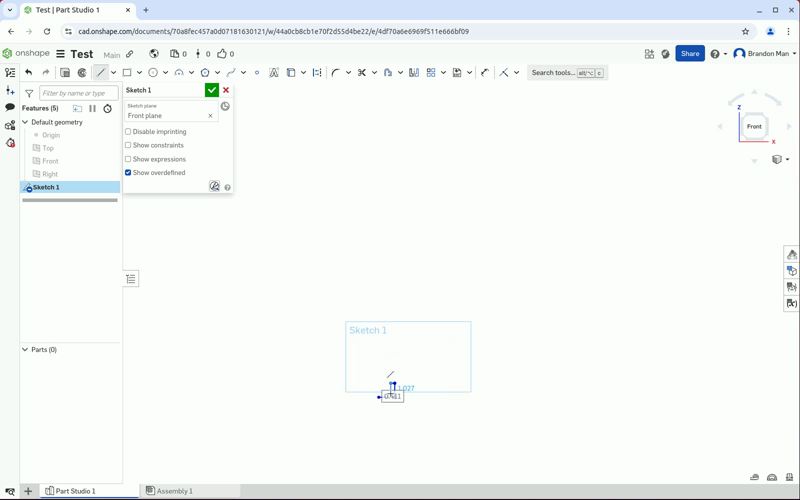
scroll(6)
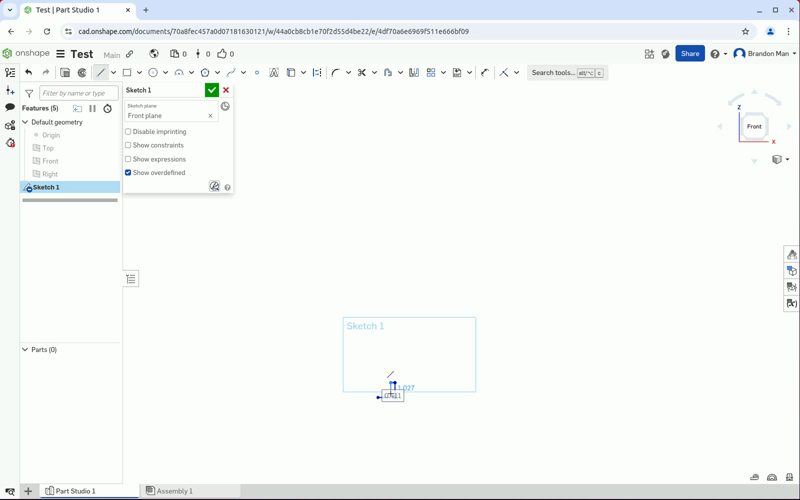
scroll(6)
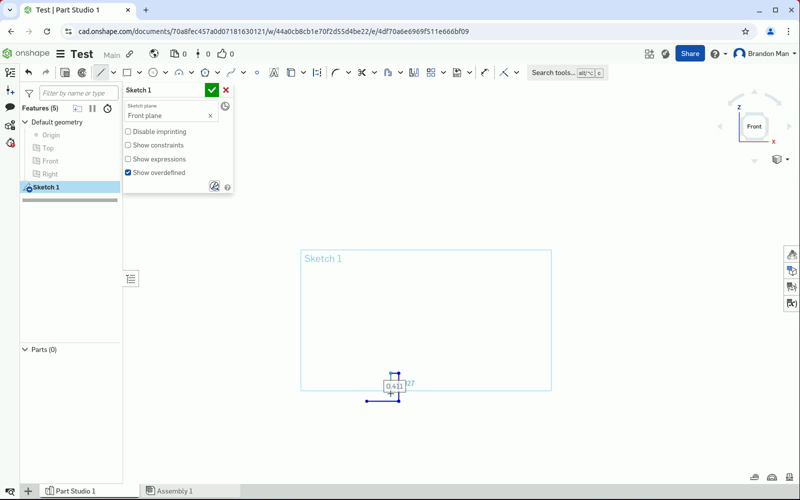
scroll(6)
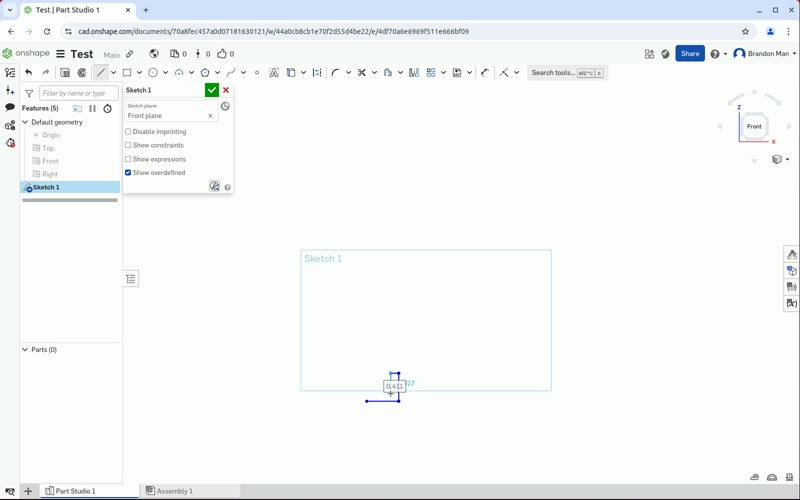
scroll(6)
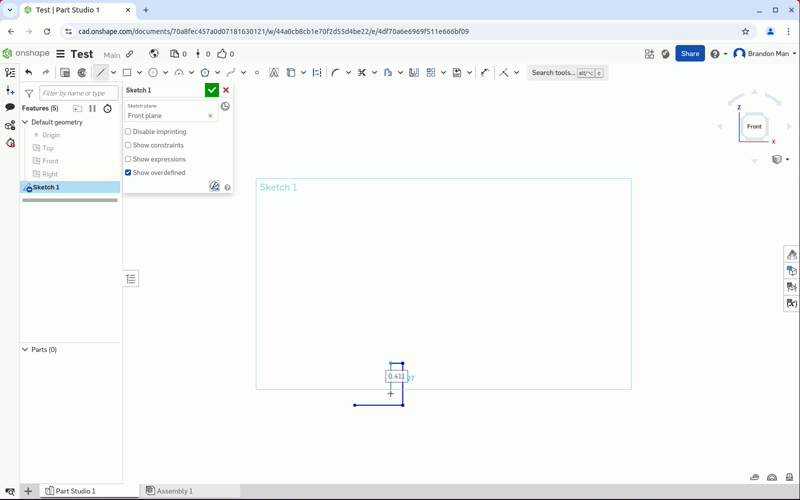
scroll(6)
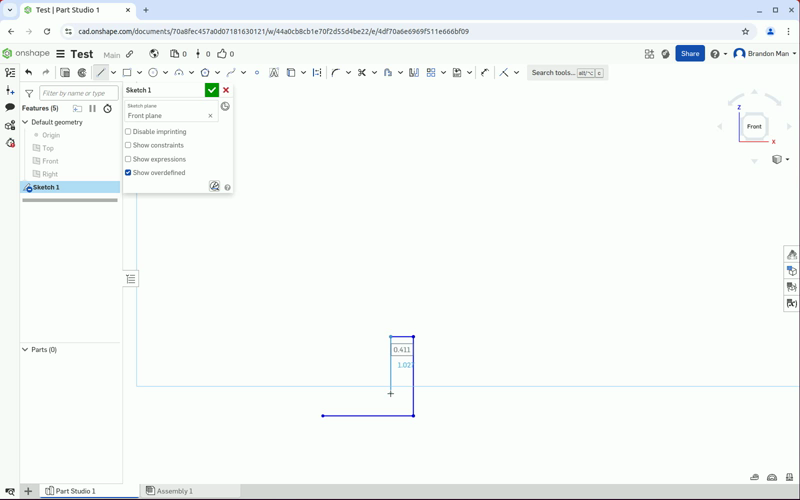
click(390, 393)
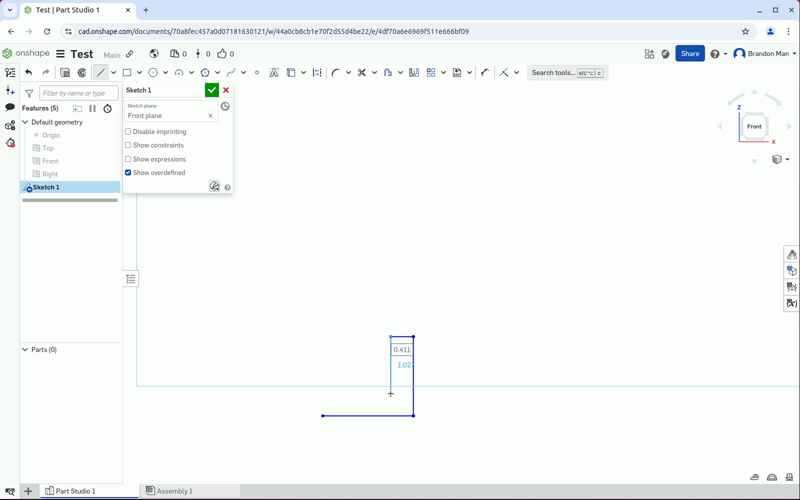
scroll(-6)
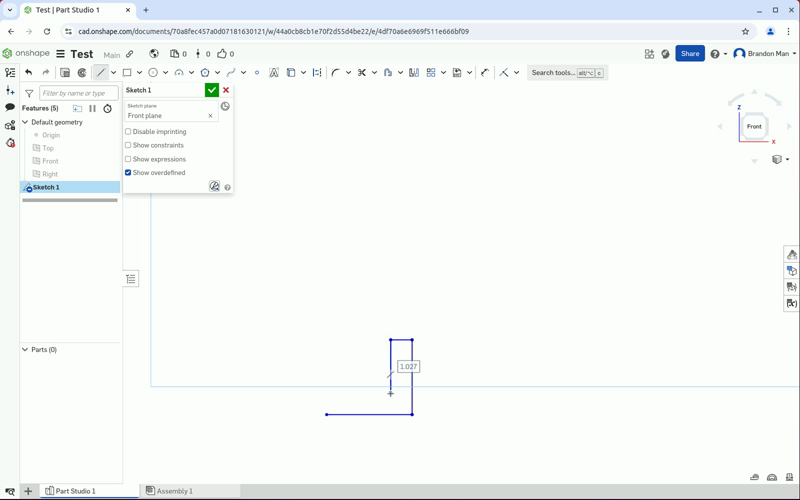
scroll(-6)
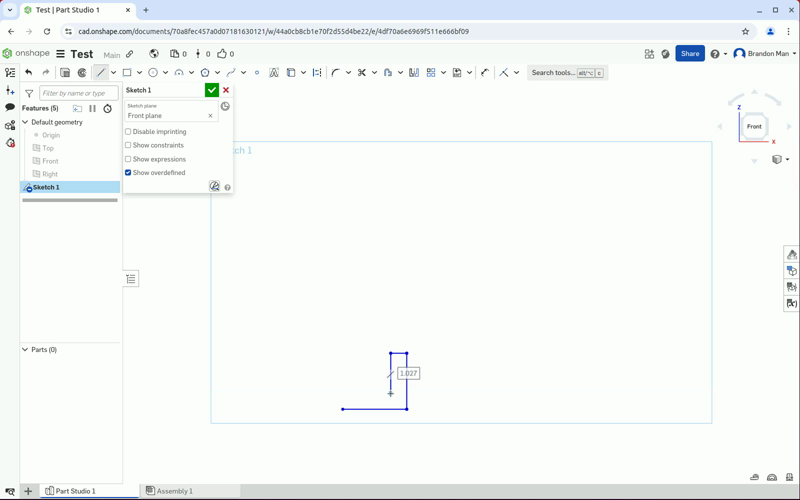
scroll(-6)
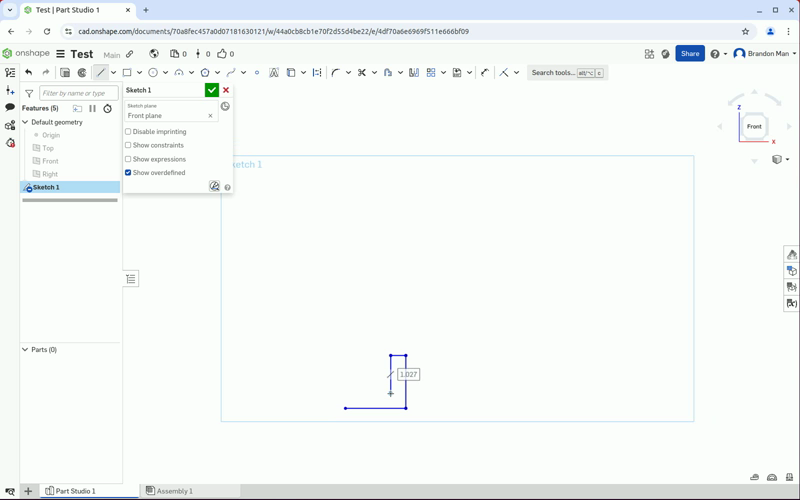
scroll(-6)
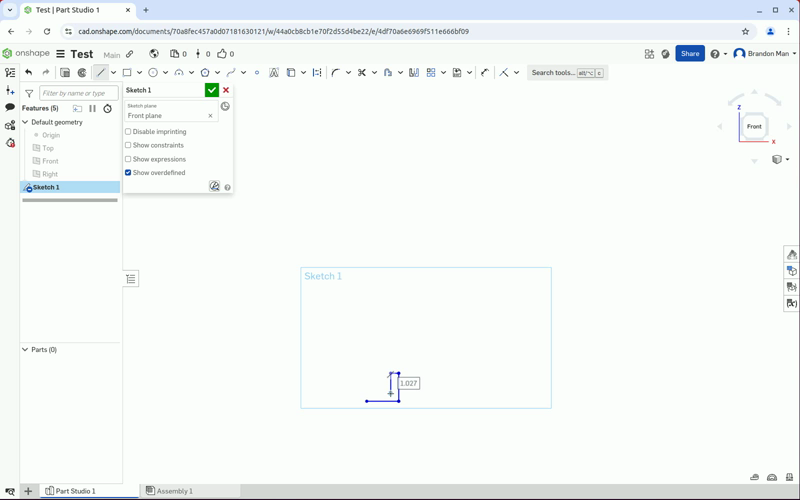
scroll(-6)
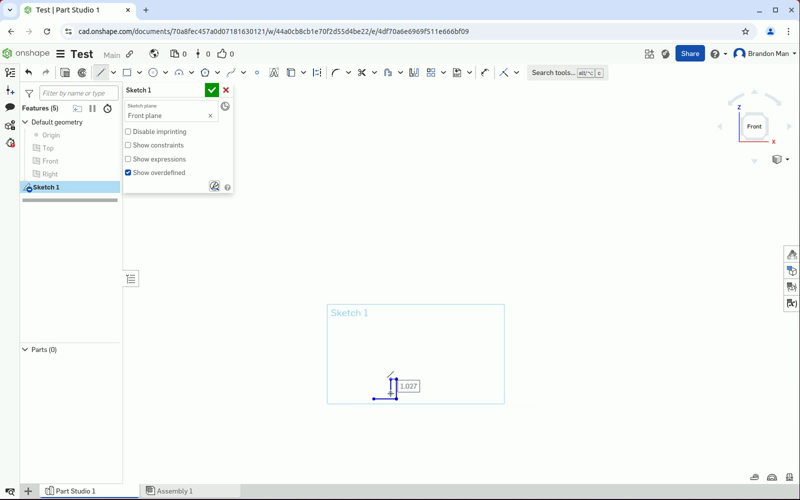
scroll(-6)
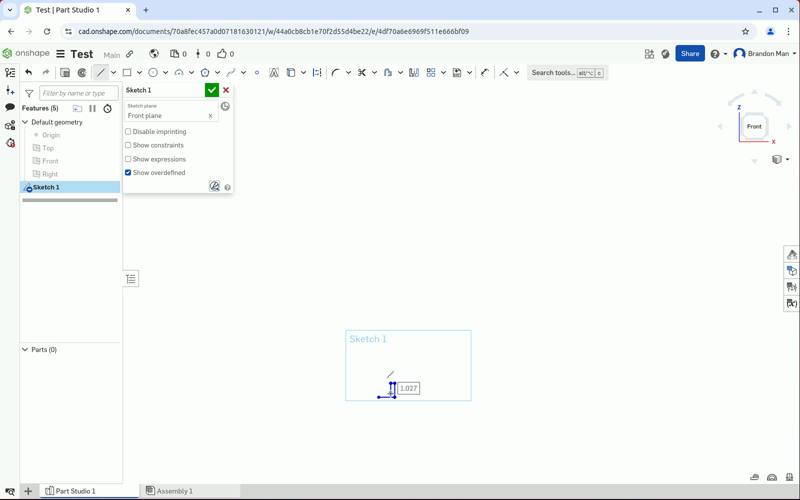
scroll(-6)
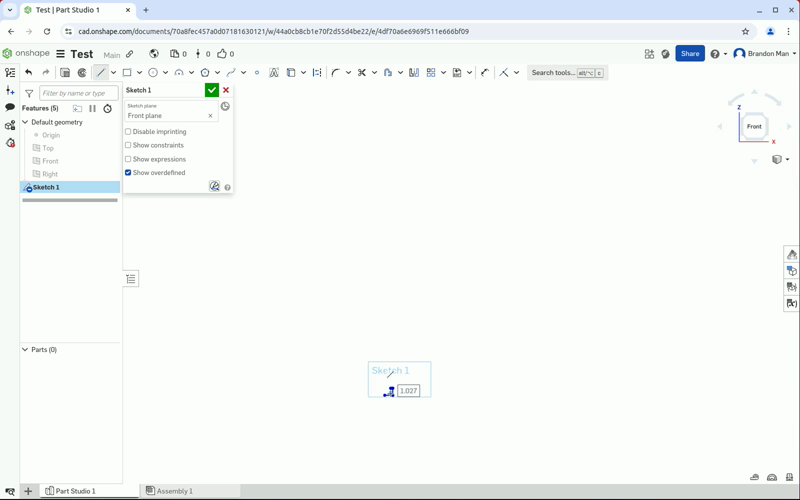
key_up(shift)
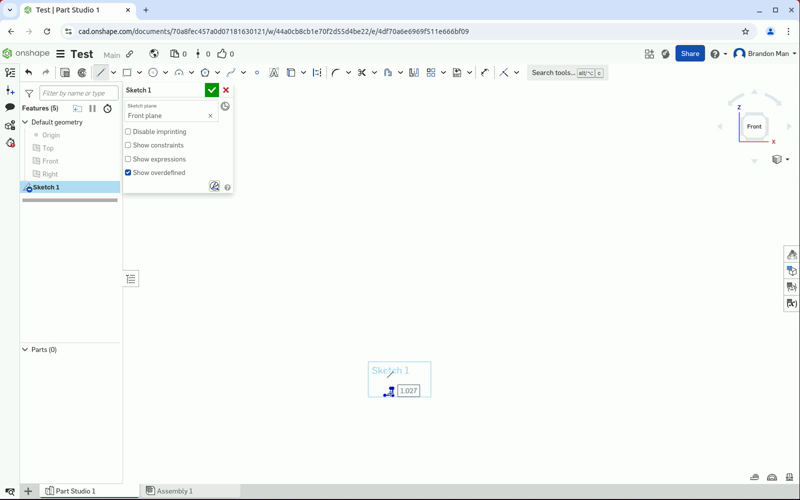
key_down(shift)
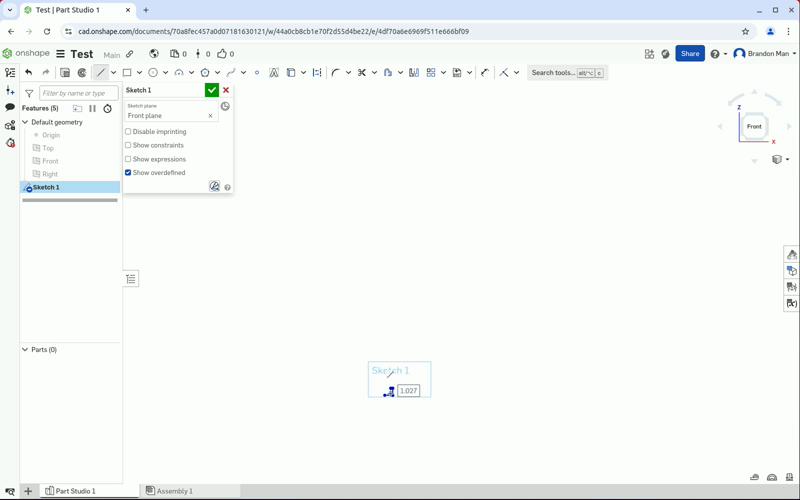
mouse_move(420, 393)
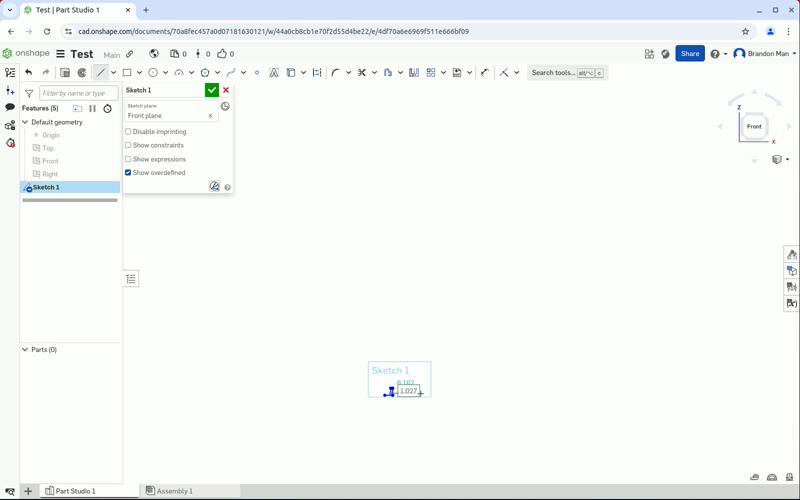
mouse_move(386, 393)
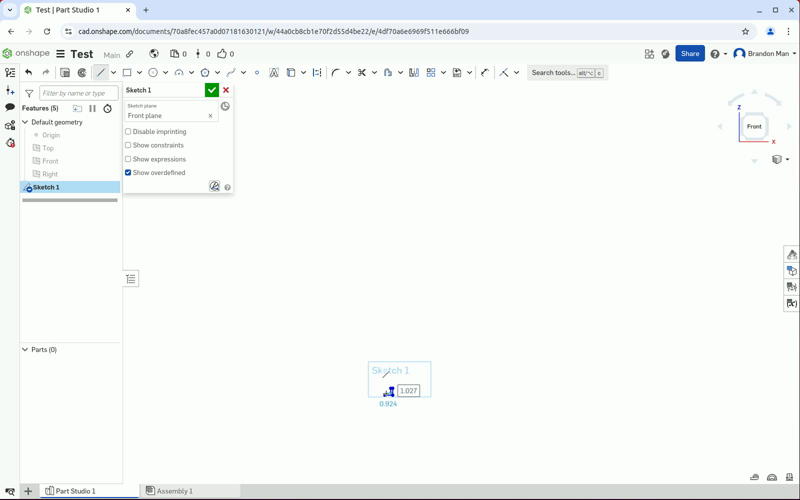
scroll(6)
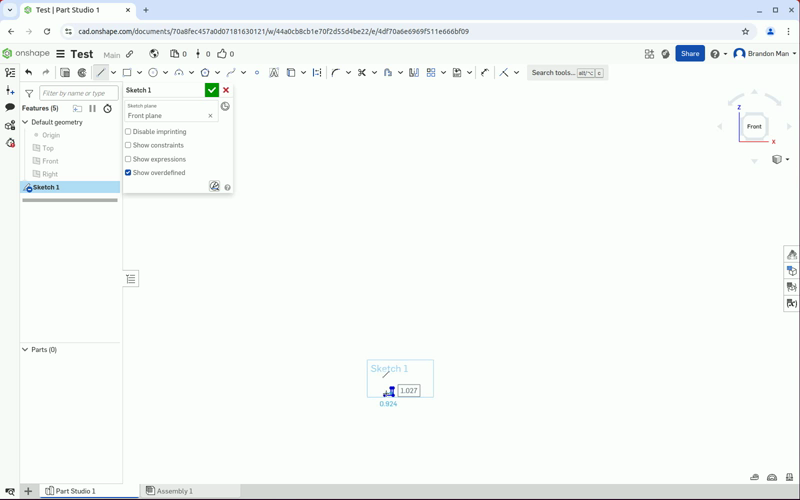
scroll(6)
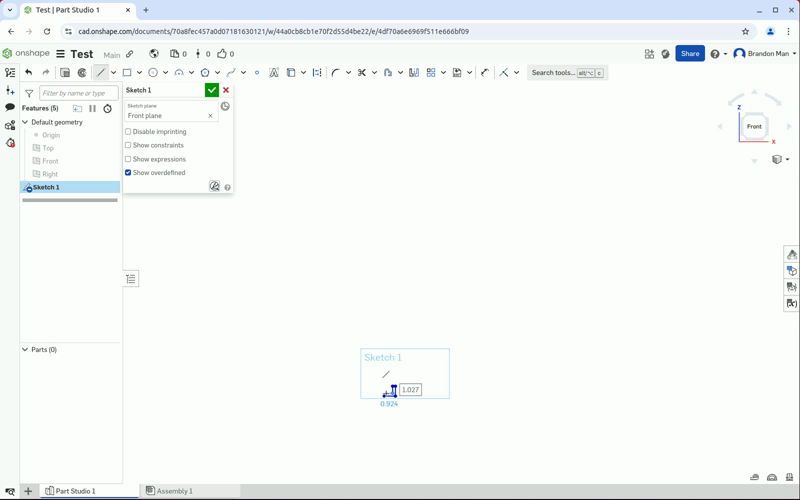
scroll(6)
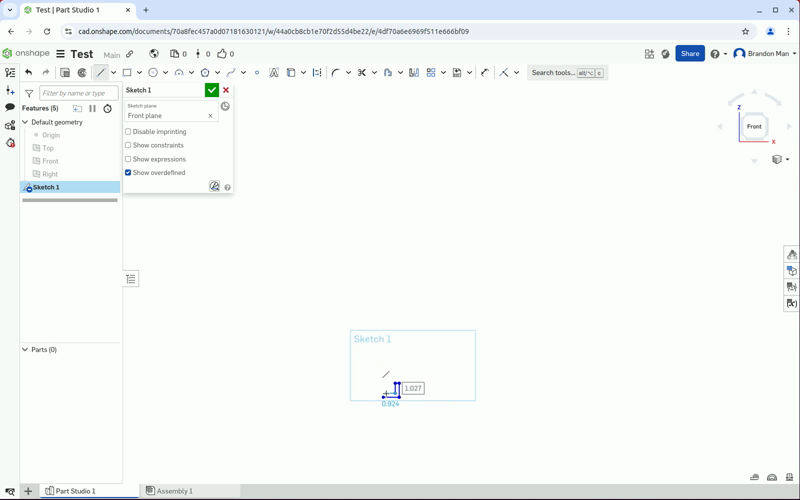
scroll(6)
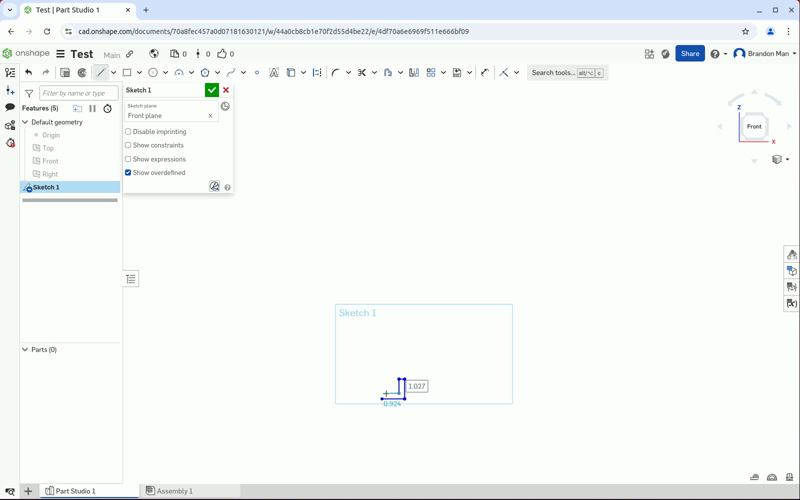
scroll(6)
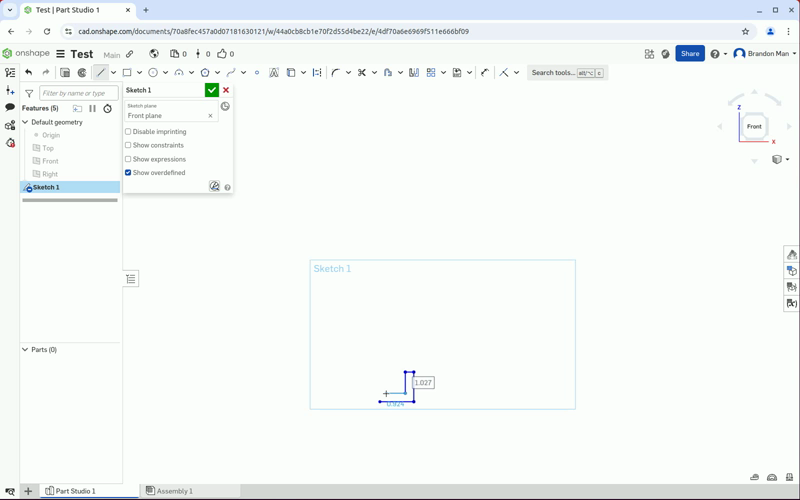
scroll(6)
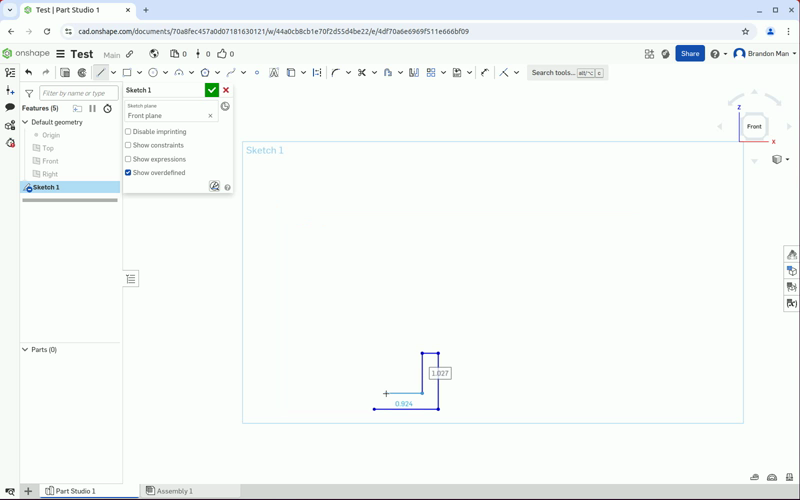
scroll(6)
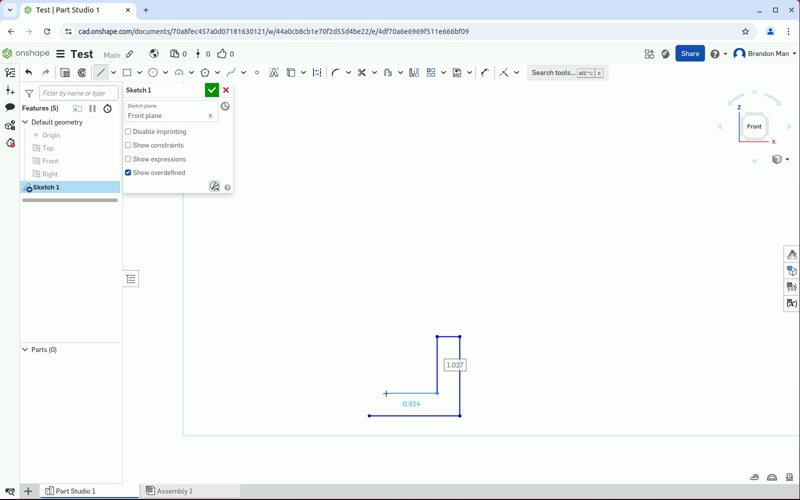
click(386, 393)
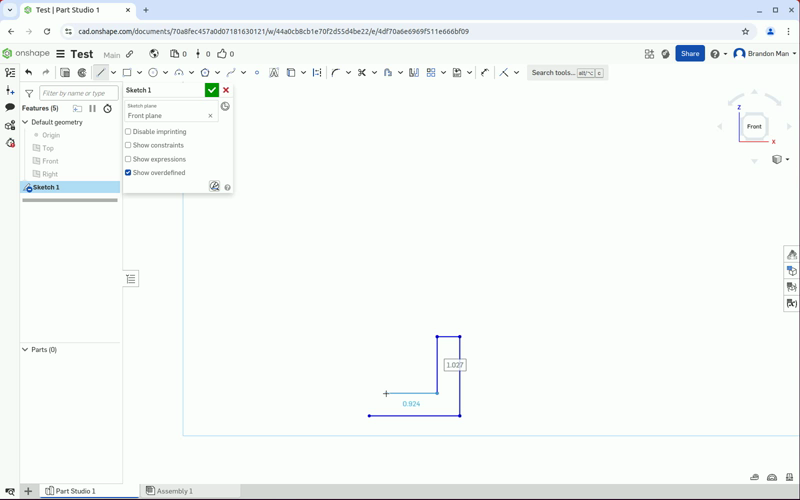
scroll(-6)
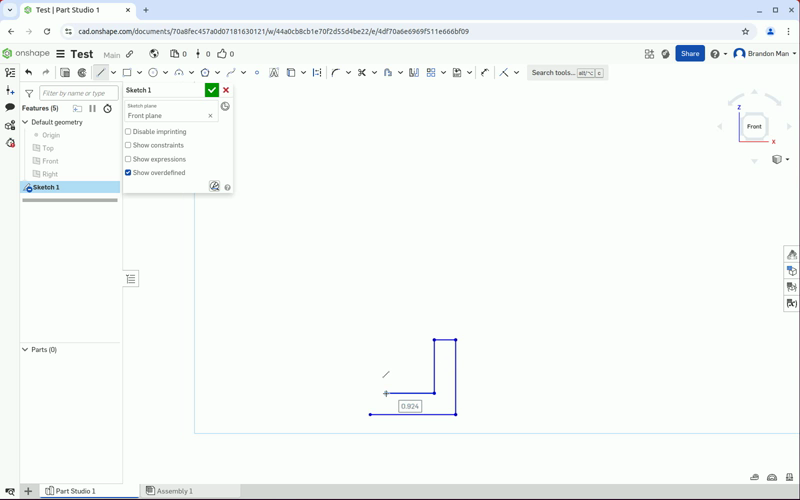
scroll(-6)
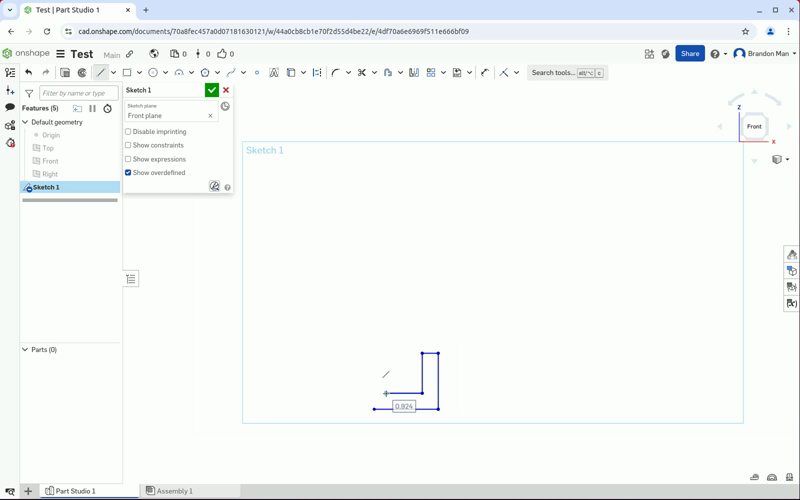
scroll(-6)
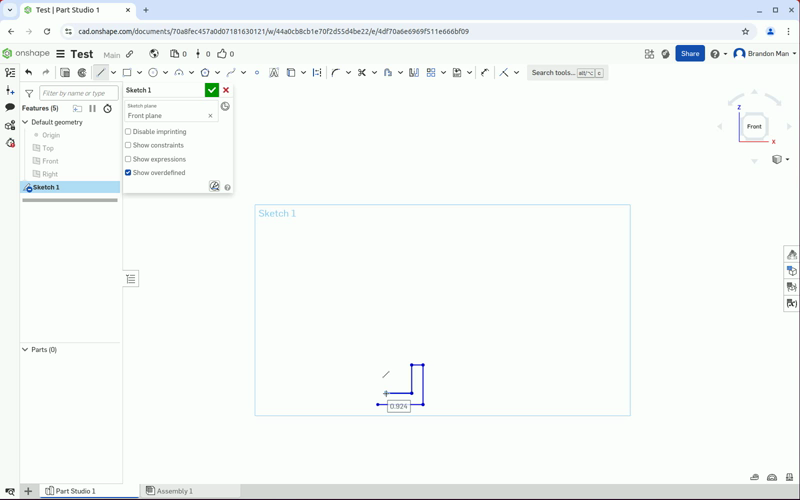
scroll(-6)
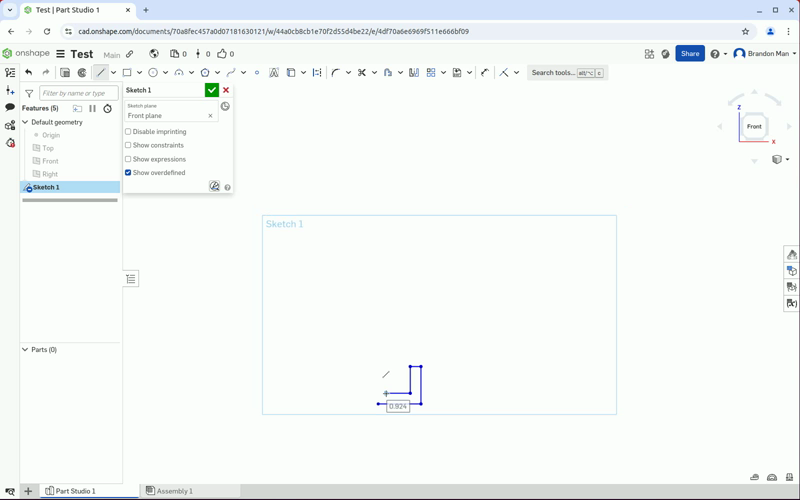
scroll(-6)
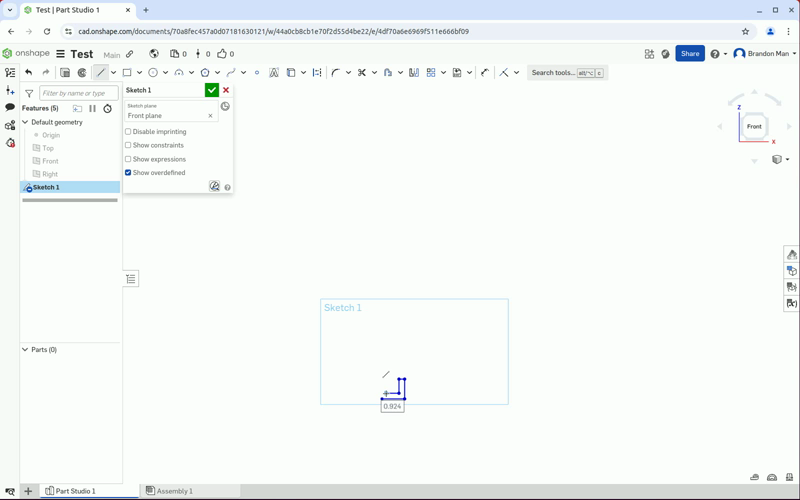
scroll(-6)
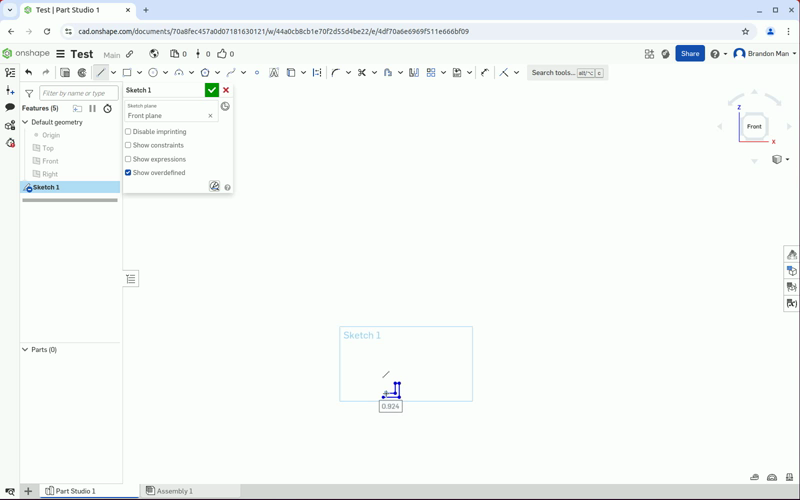
scroll(-6)
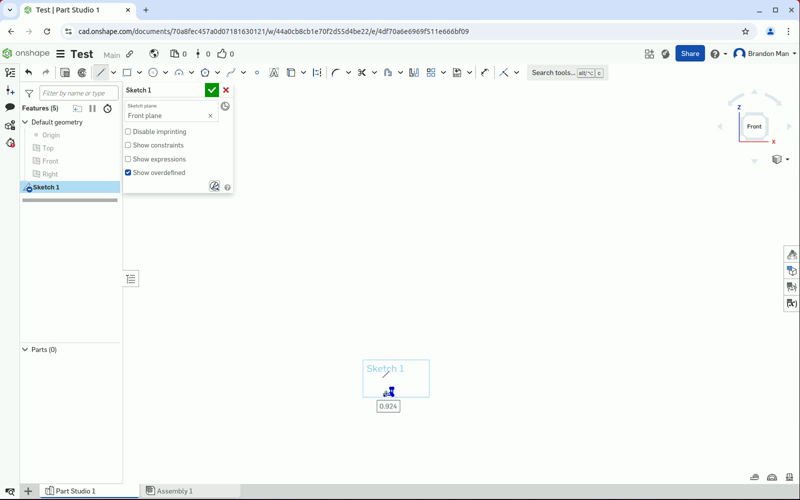
key_up(shift)
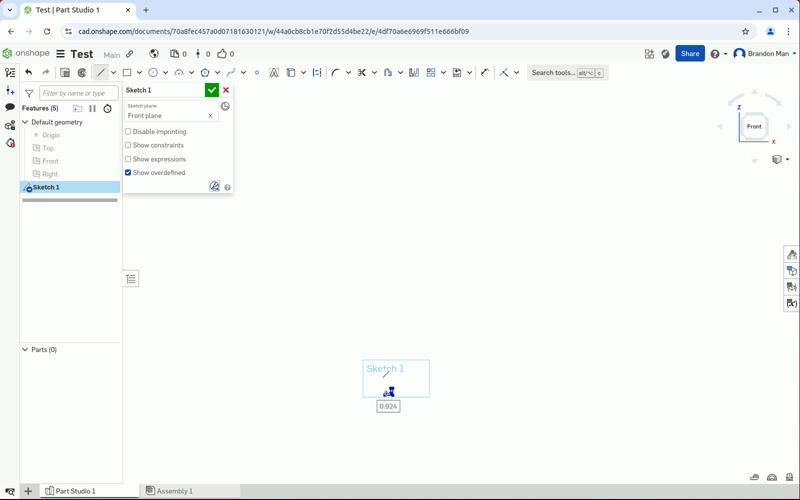
key_down(shift)
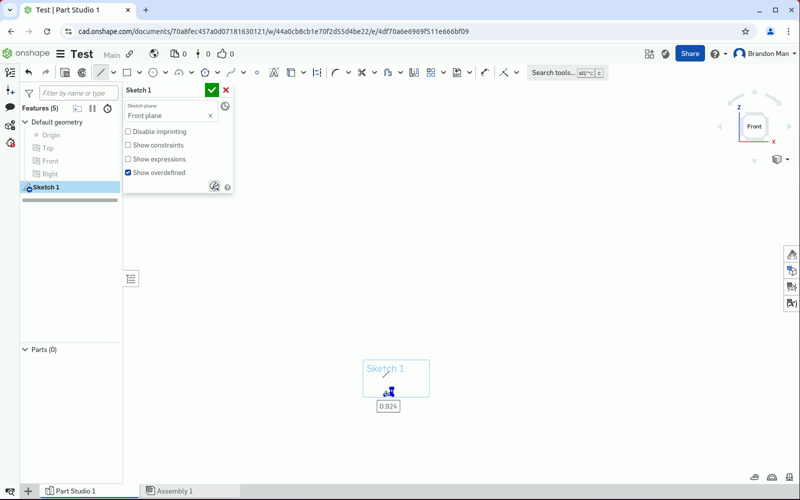
mouse_move(416, 393)
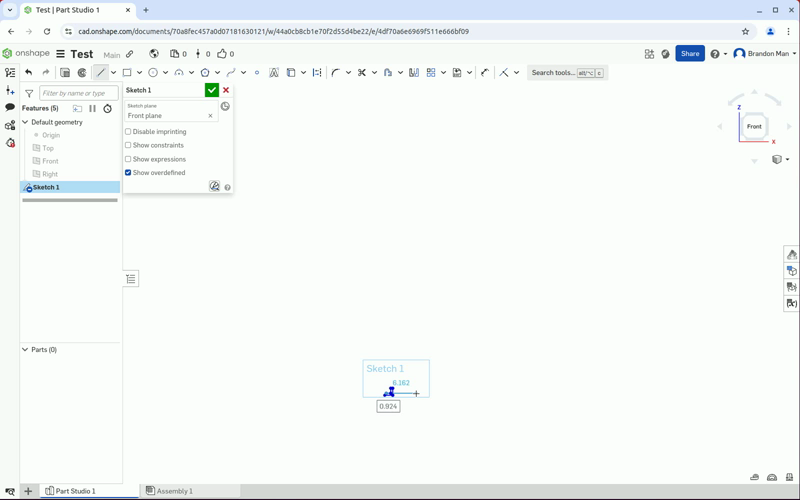
mouse_move(386, 388)
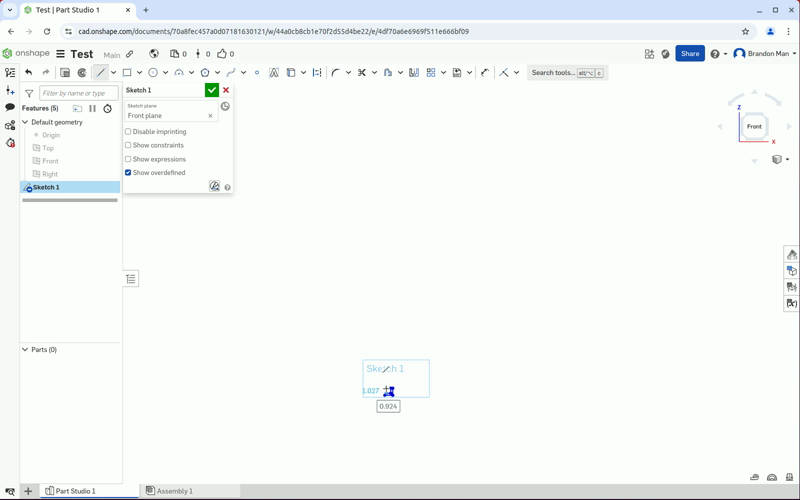
scroll(6)
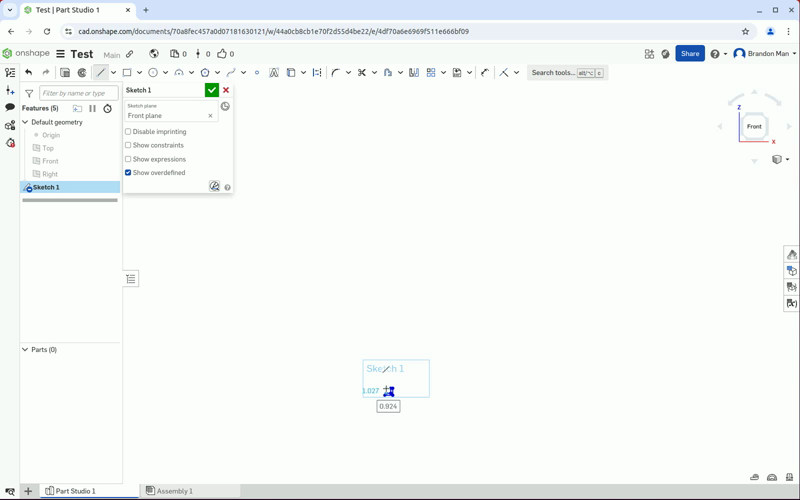
scroll(6)
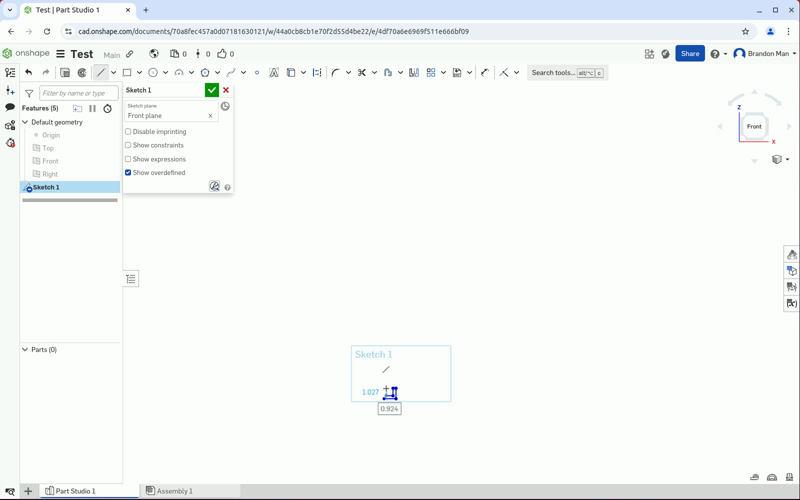
scroll(6)
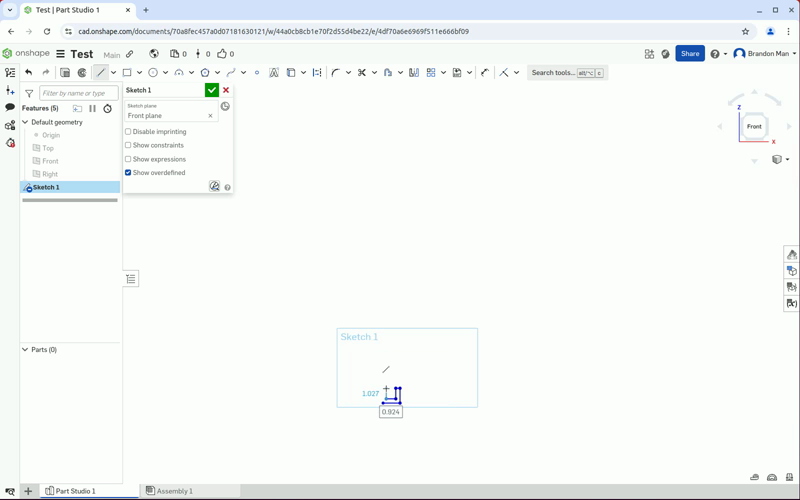
scroll(6)
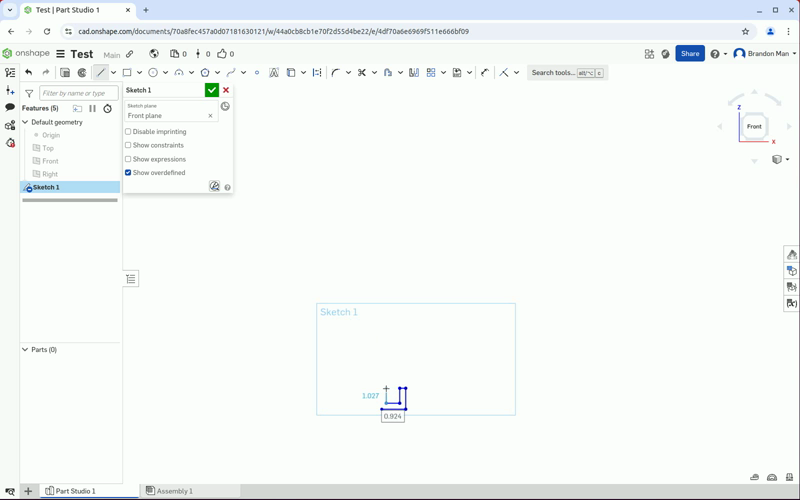
scroll(6)
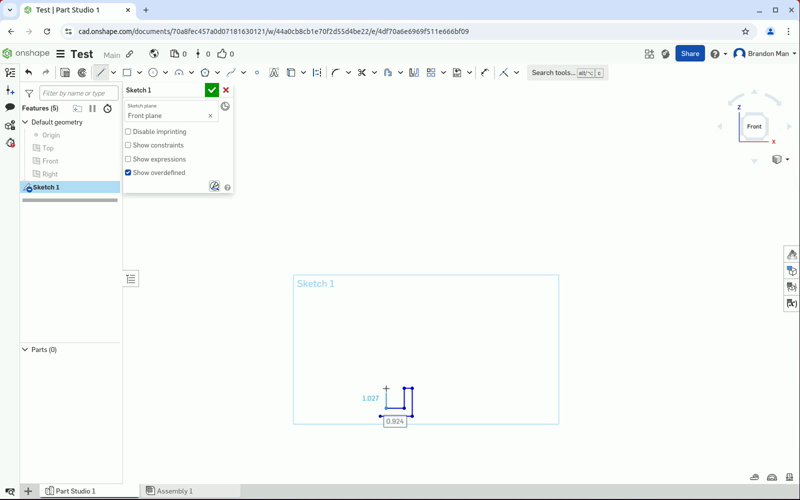
scroll(6)
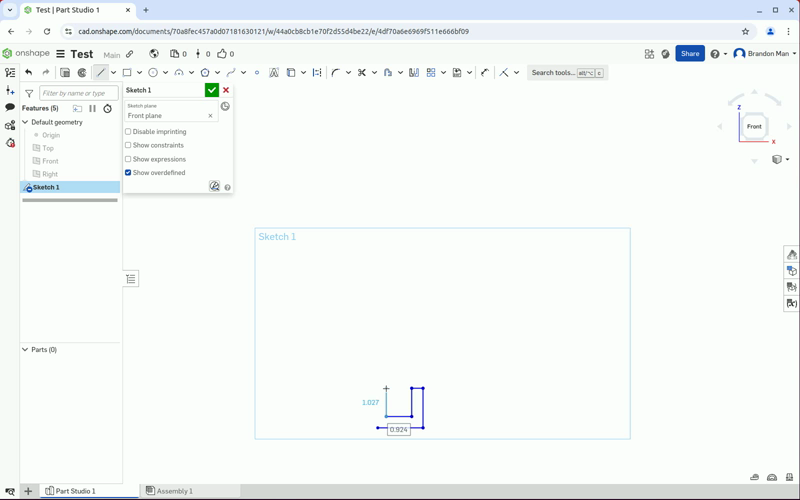
scroll(6)
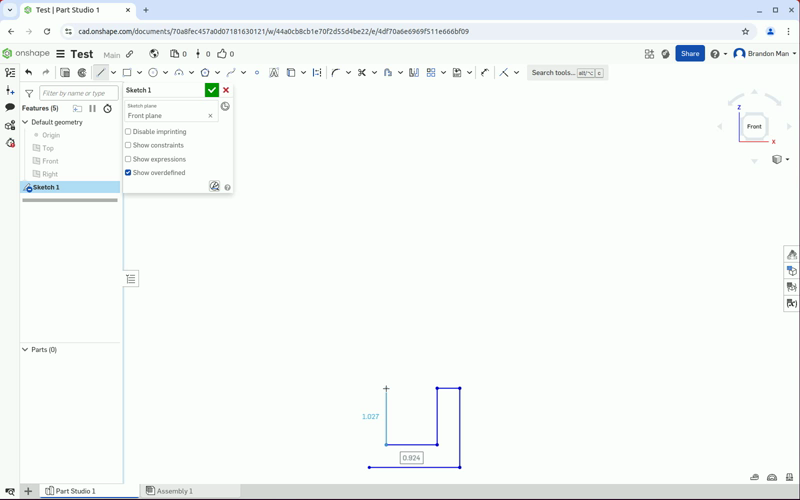
click(386, 388)
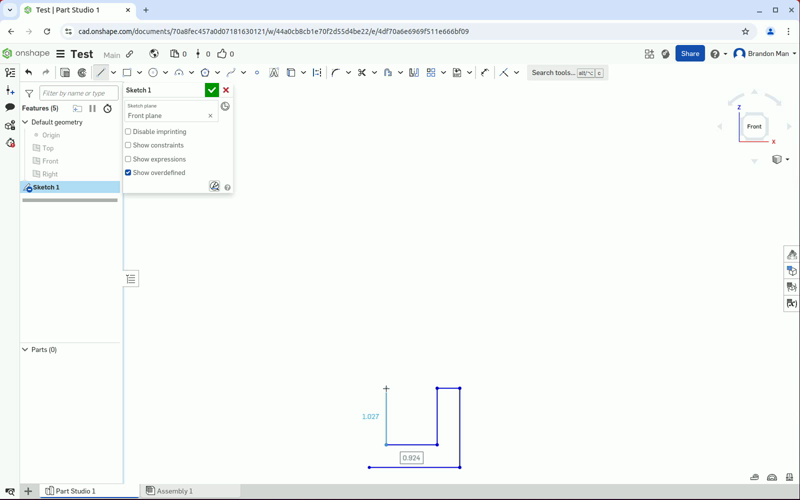
scroll(-6)
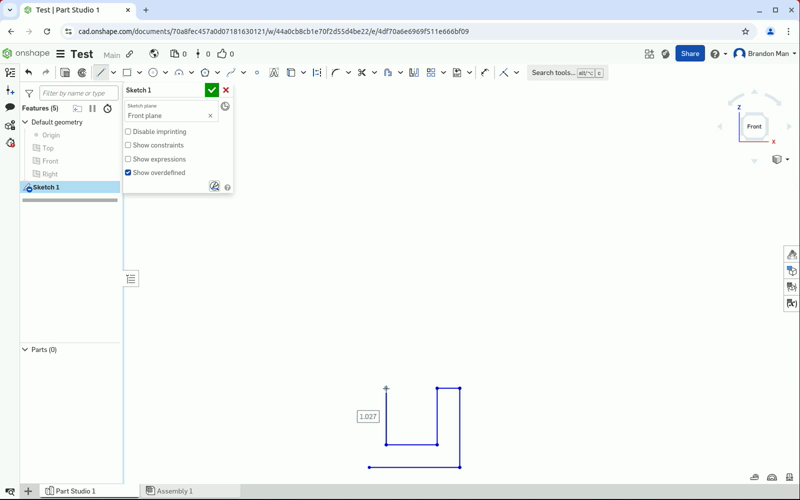
scroll(-6)
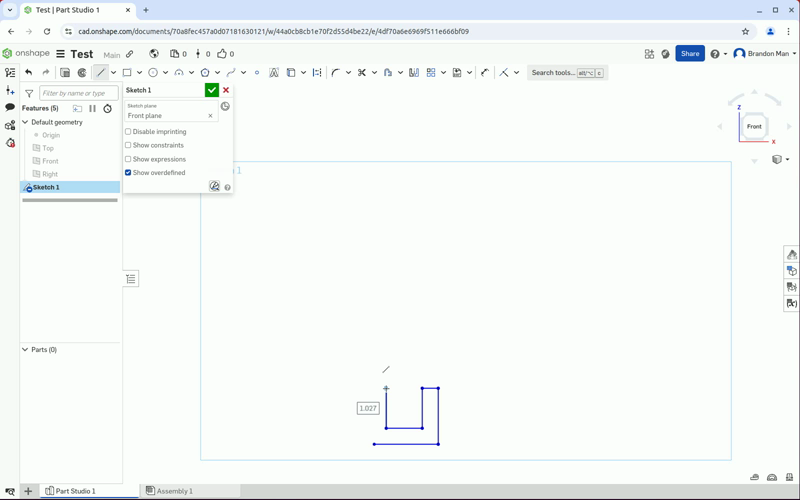
scroll(-6)
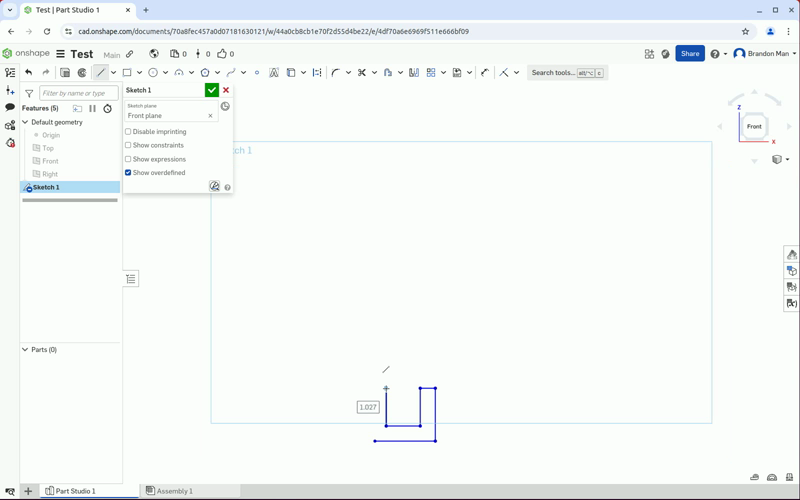
scroll(-6)
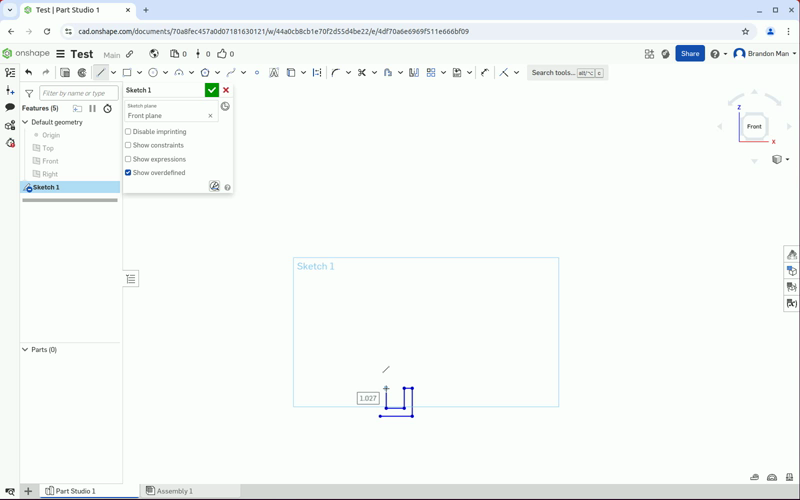
scroll(-6)
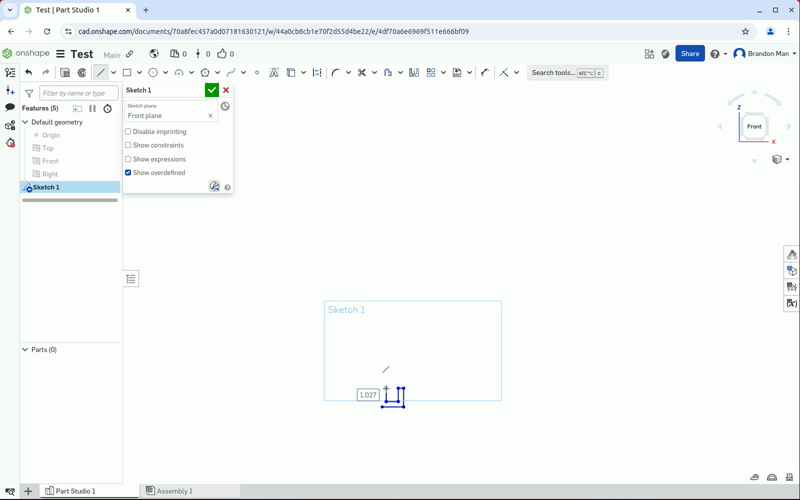
scroll(-6)
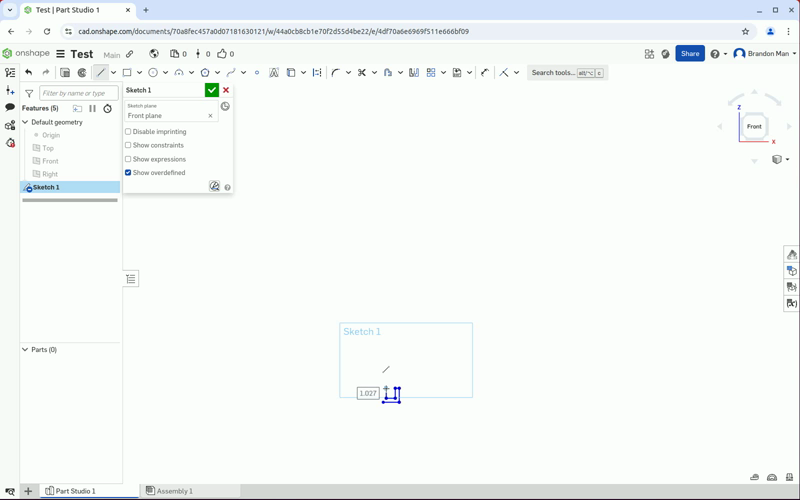
scroll(-6)
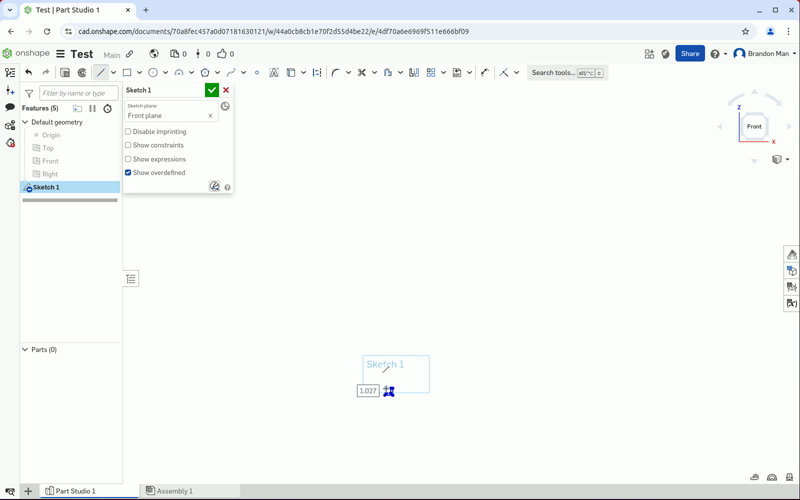
key_up(shift)
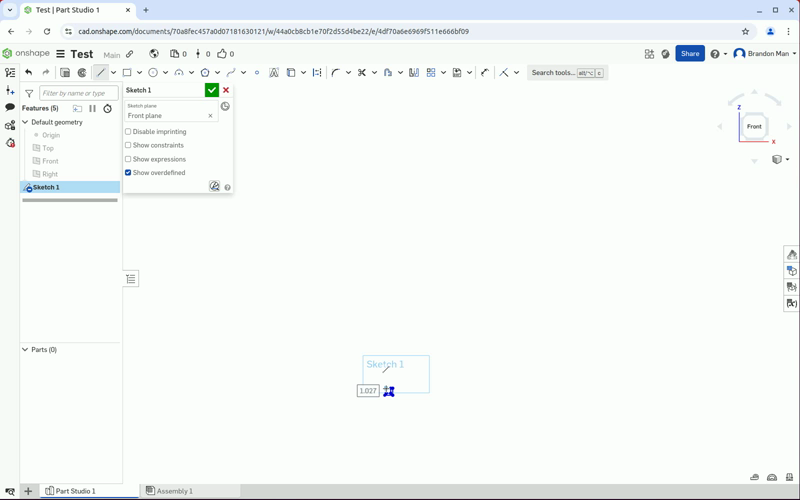
key_down(shift)
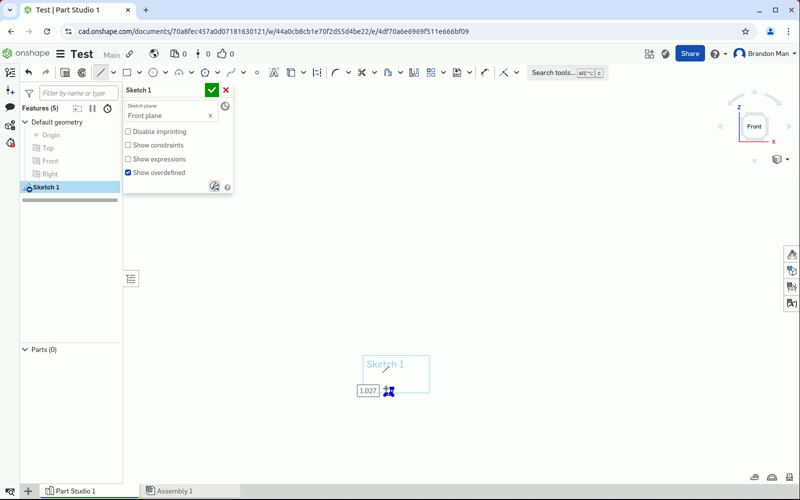
mouse_move(416, 388)
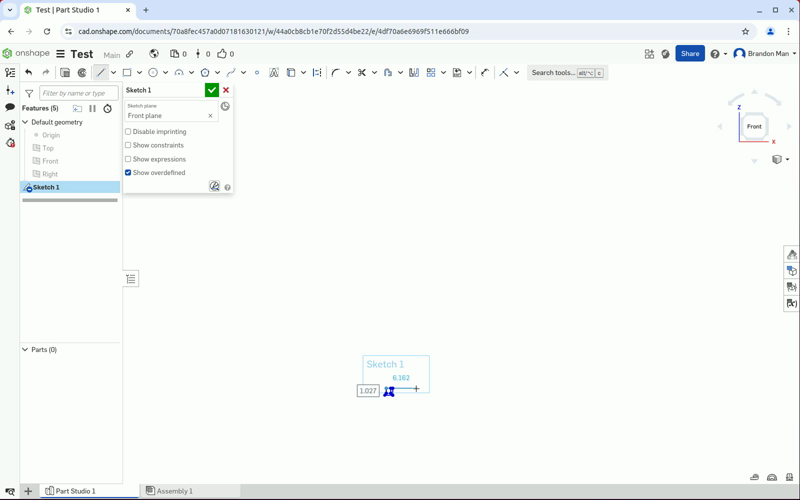
mouse_move(384, 388)
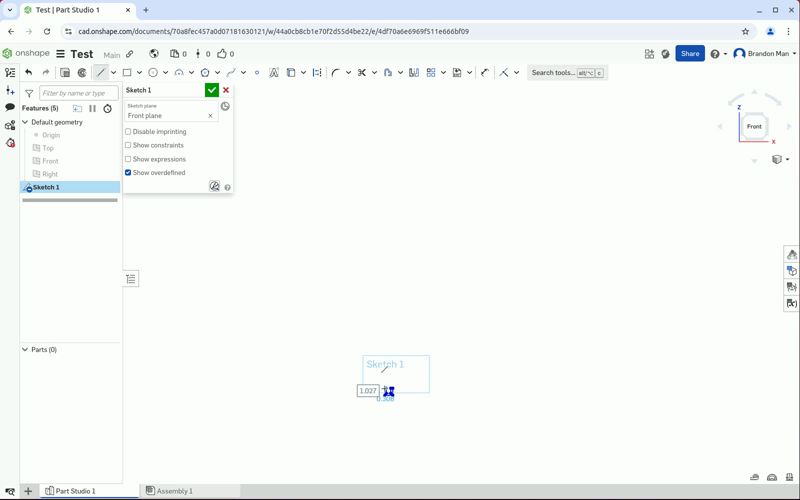
scroll(6)
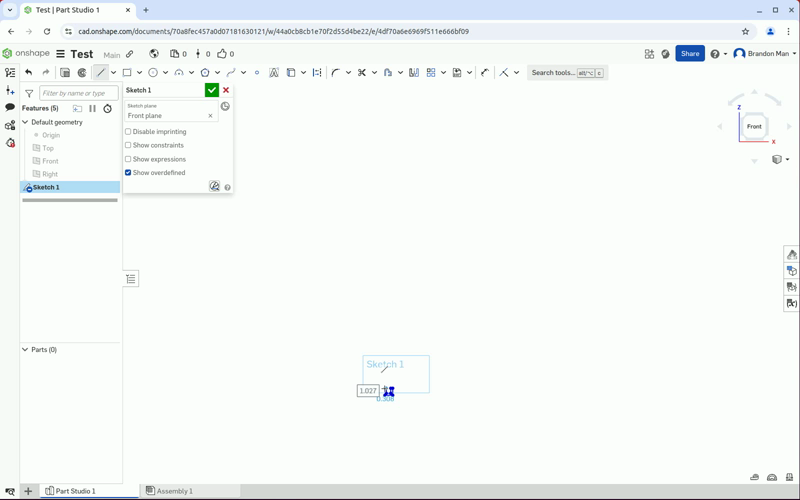
scroll(6)
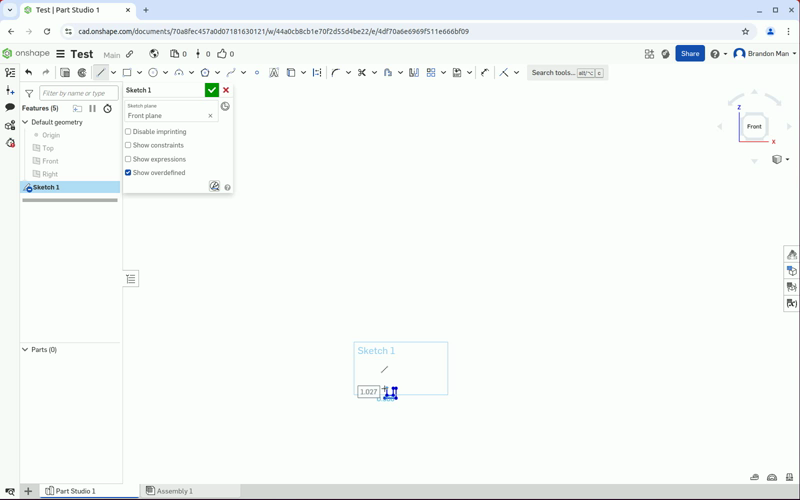
scroll(6)
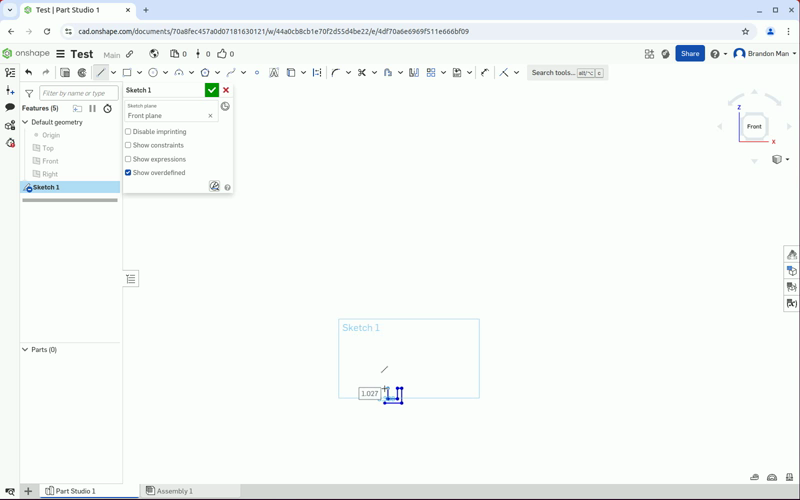
scroll(6)
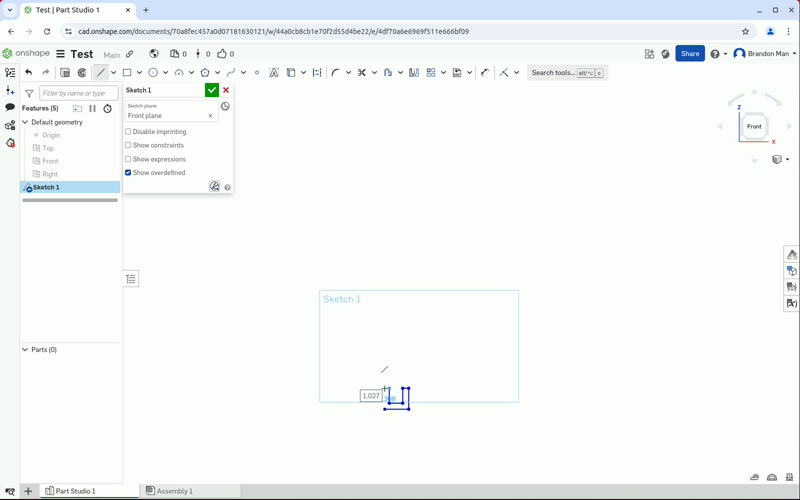
scroll(6)
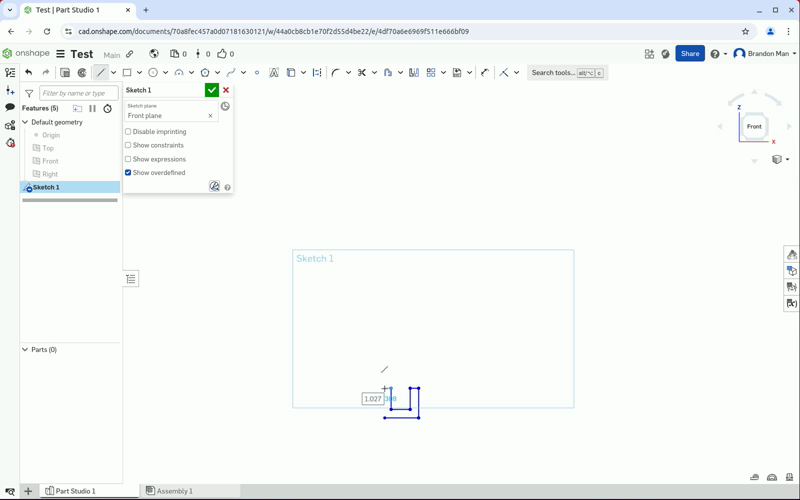
scroll(6)
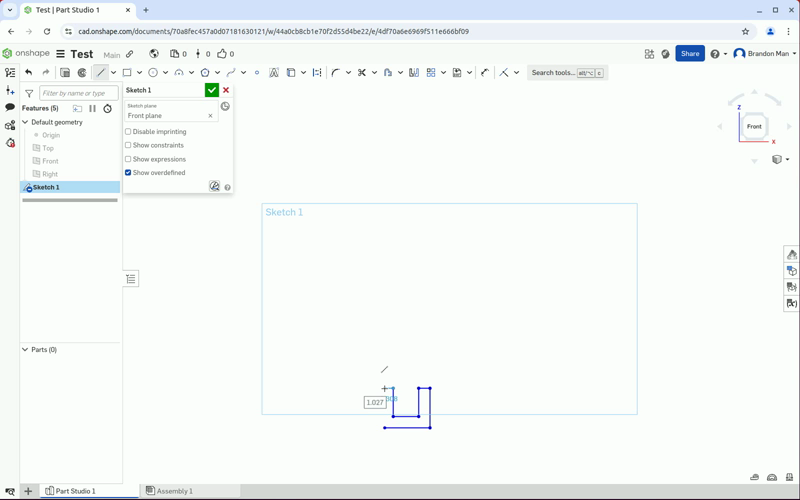
scroll(6)
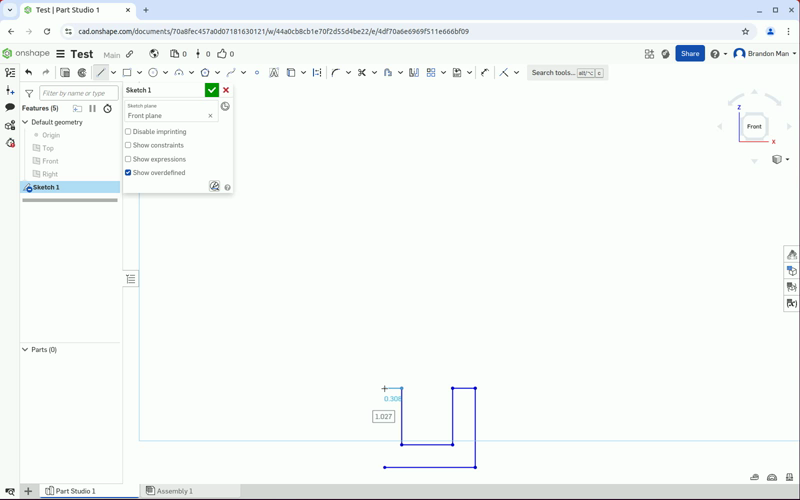
click(384, 388)
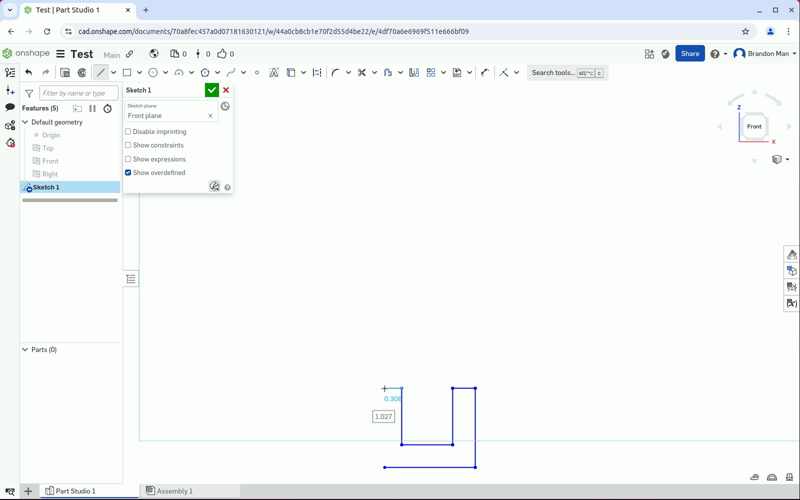
scroll(-6)
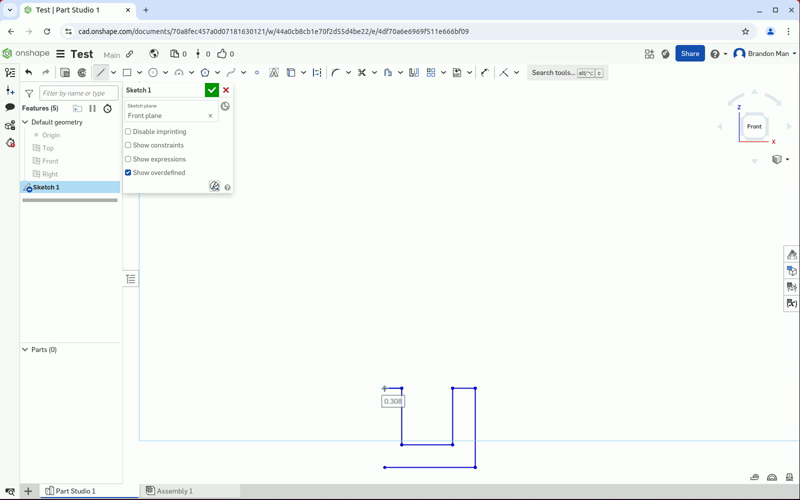
scroll(-6)
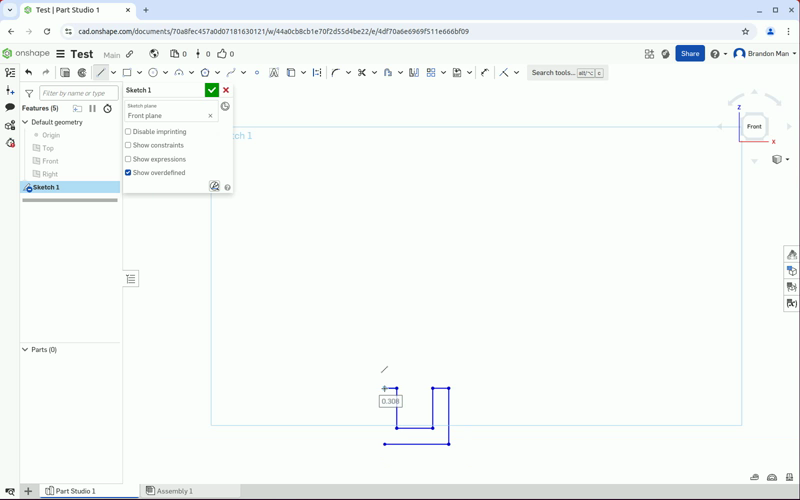
scroll(-6)
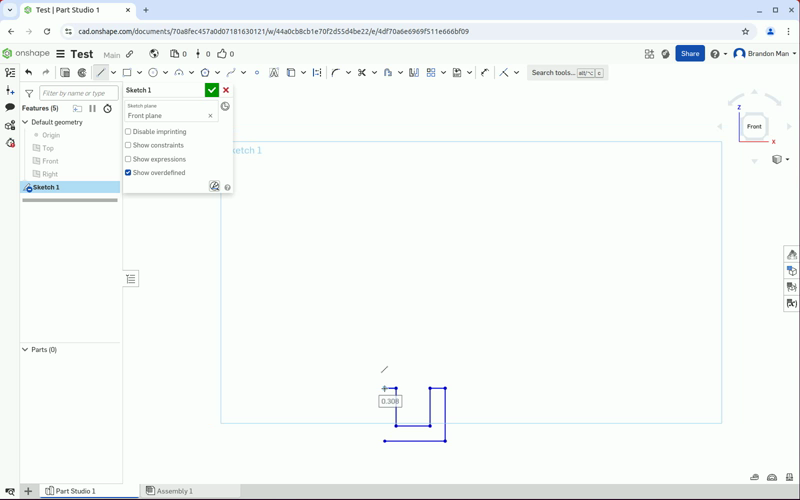
scroll(-6)
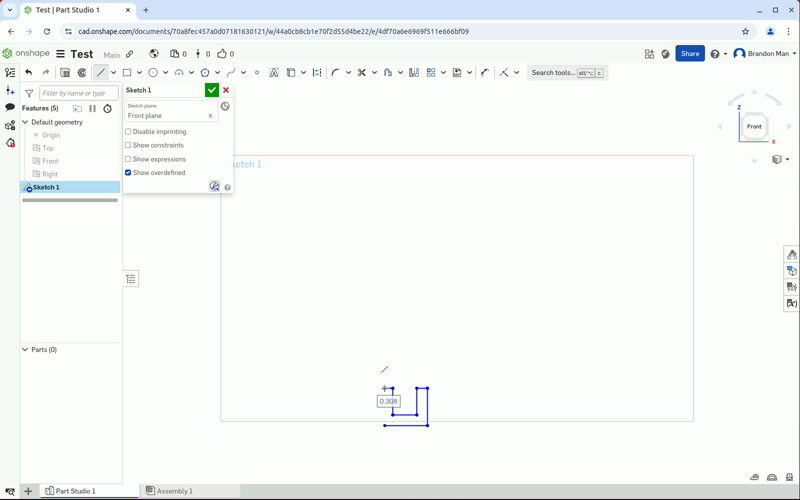
scroll(-6)
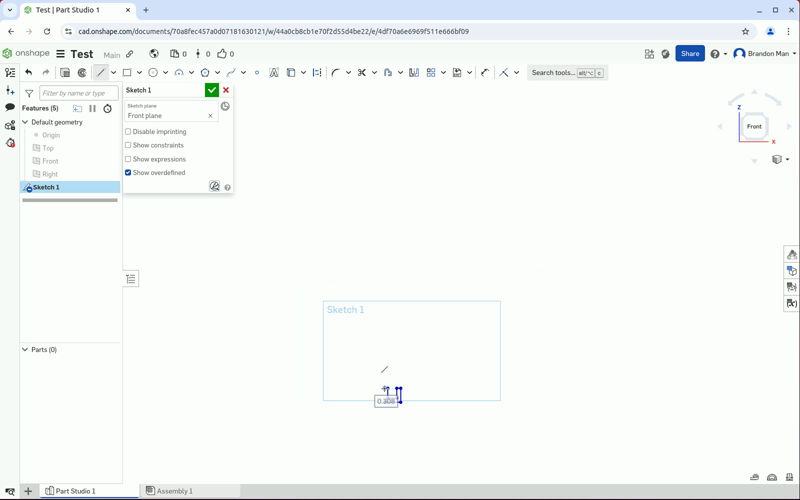
scroll(-6)
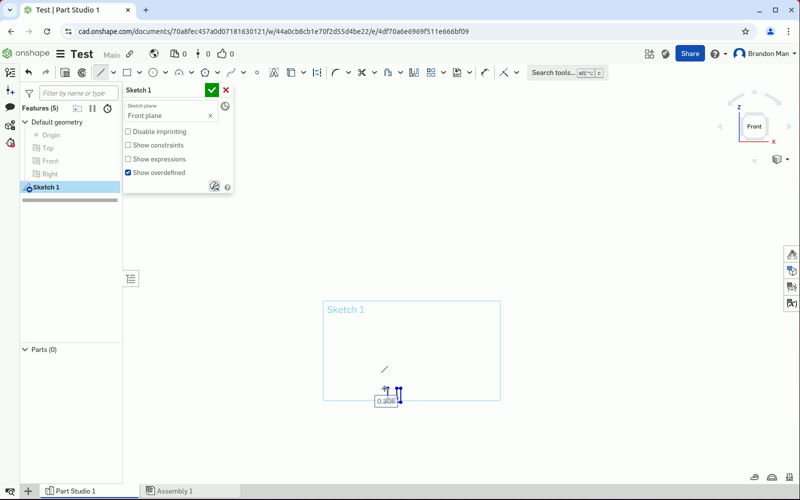
scroll(-6)
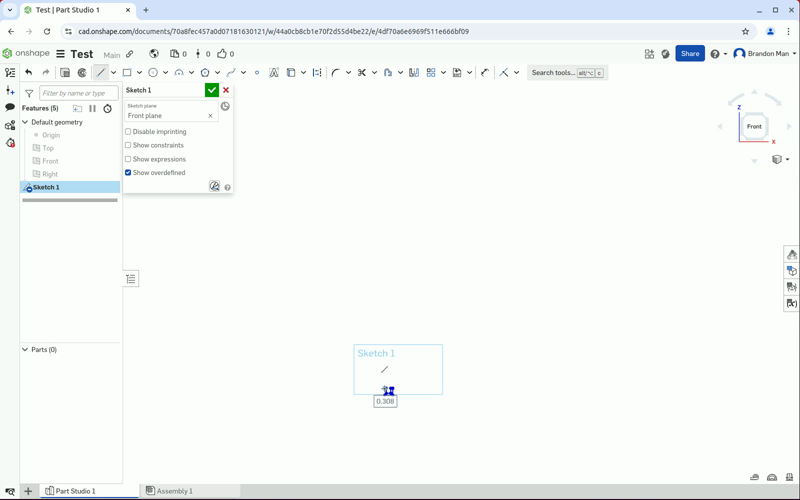
key_up(shift)
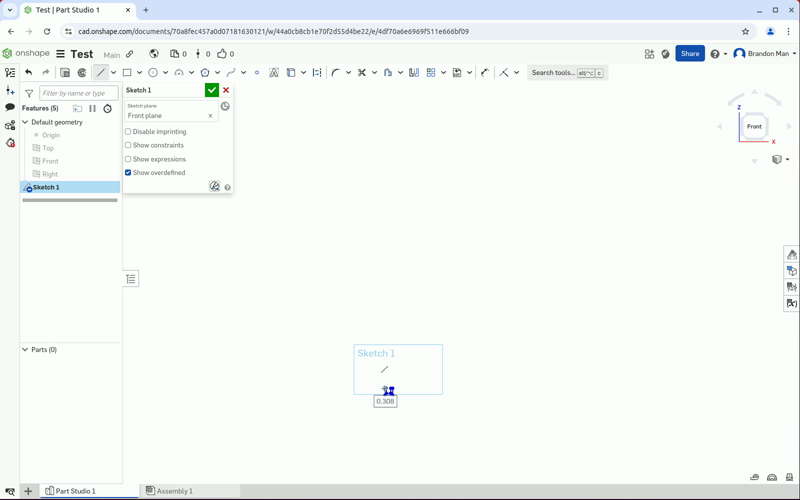
mouse_move(414, 388)
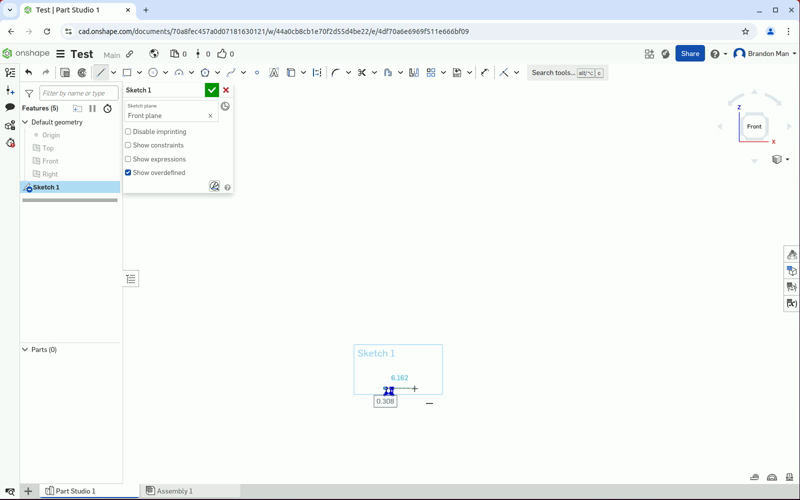
key_down(shift)
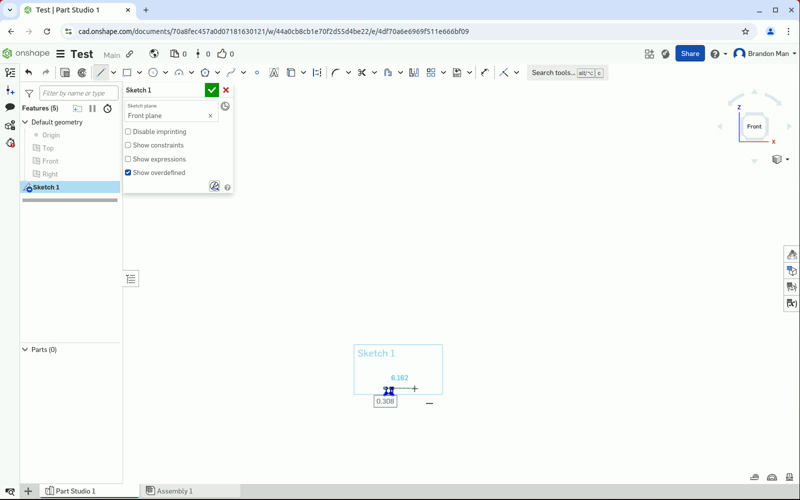
mouse_move(384, 395)
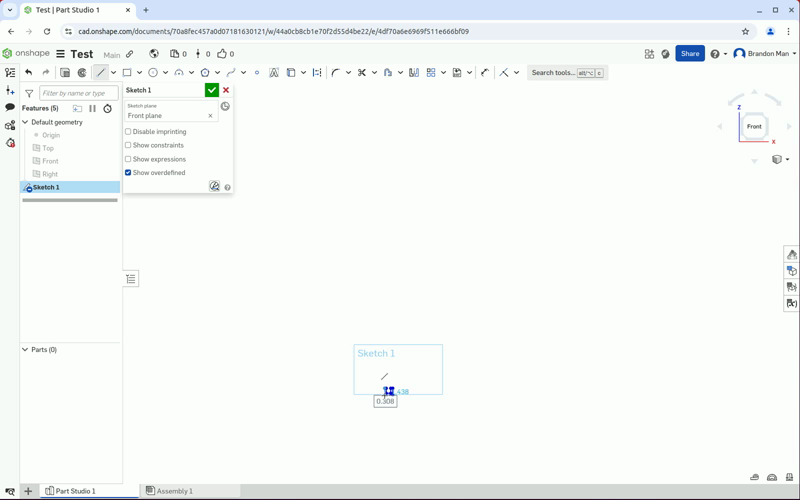
scroll(6)
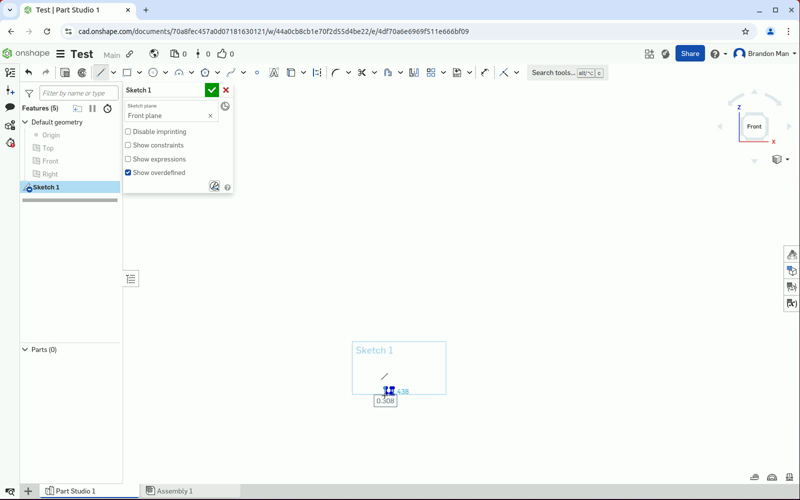
scroll(6)
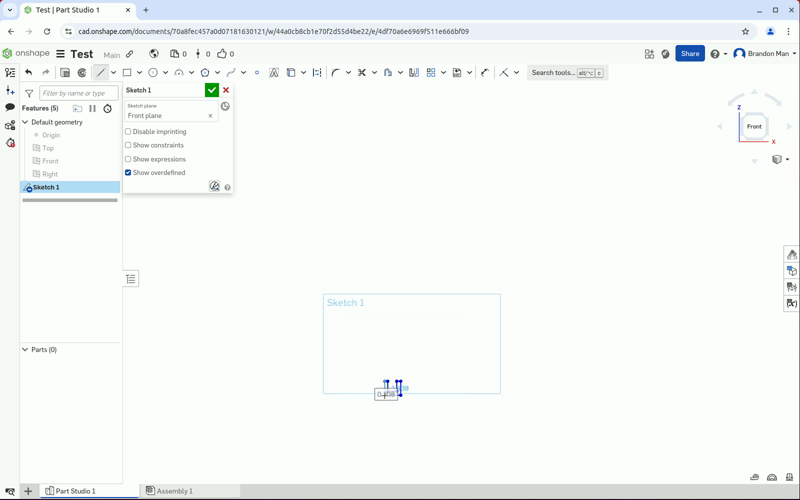
scroll(6)
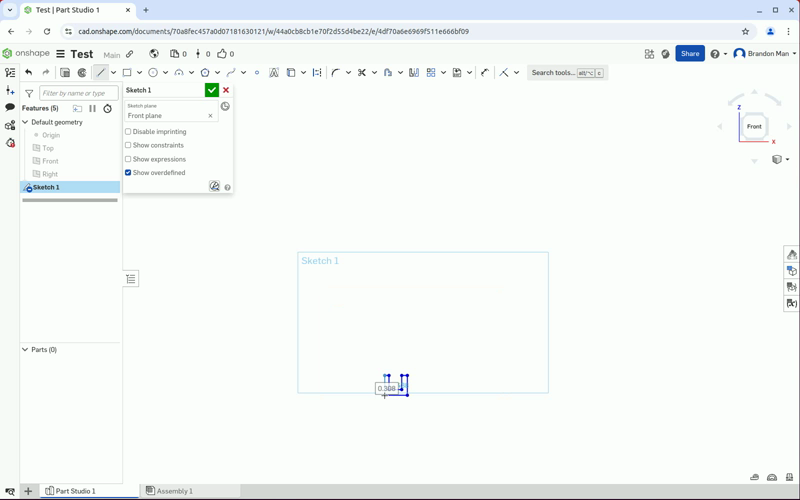
scroll(6)
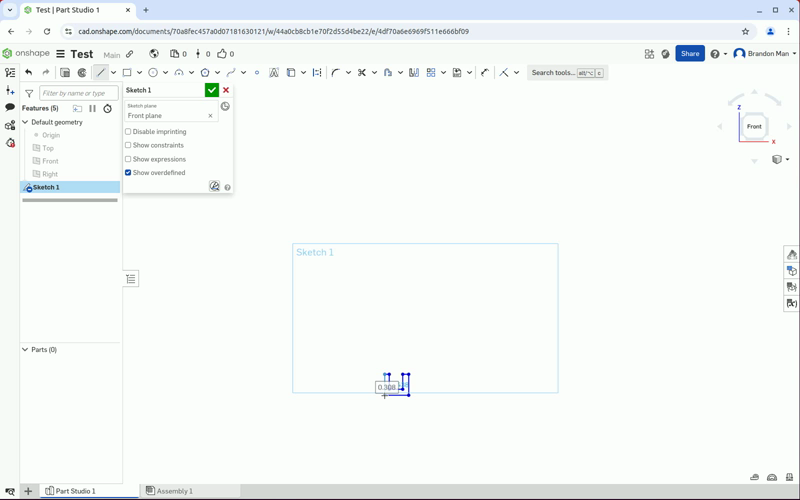
scroll(6)
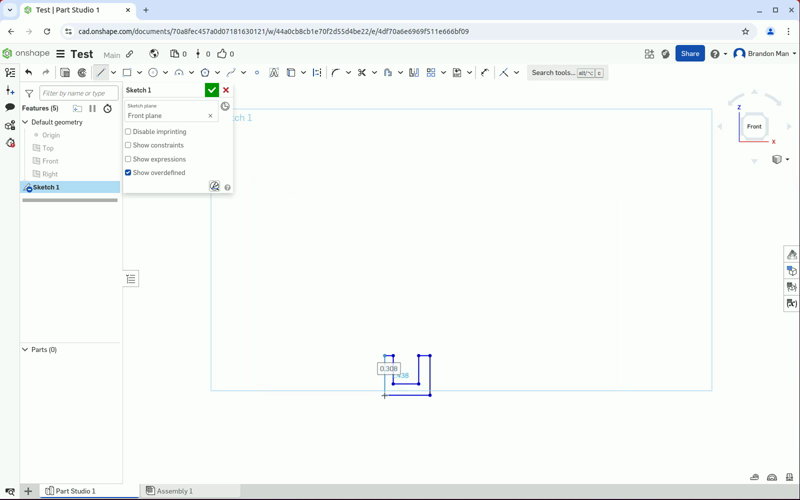
scroll(6)
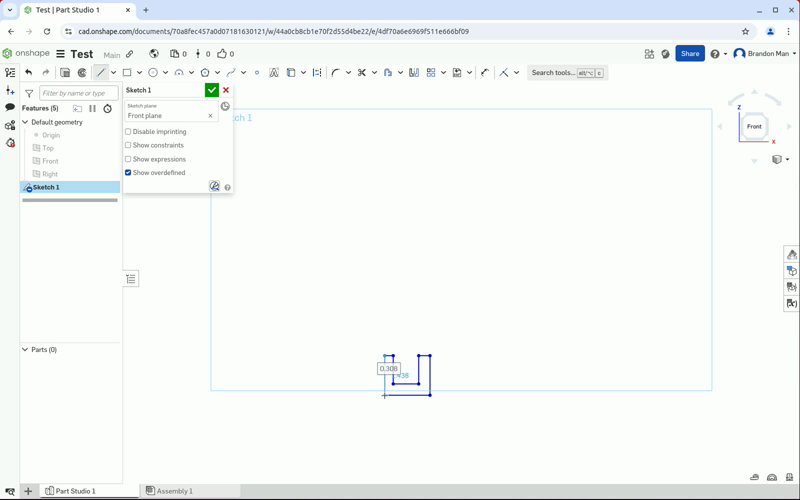
scroll(6)
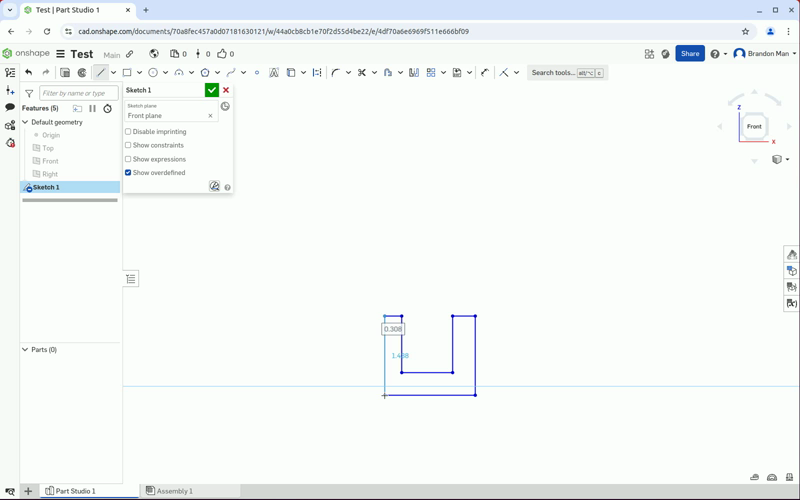
key_up(shift)
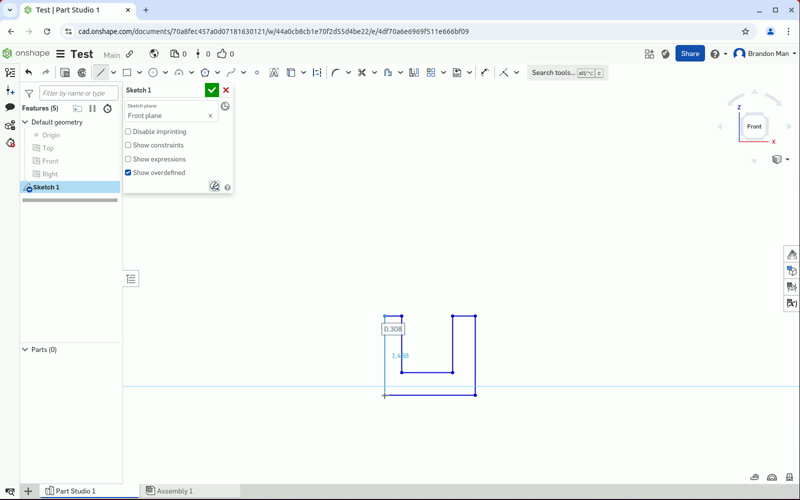
click(384, 395)
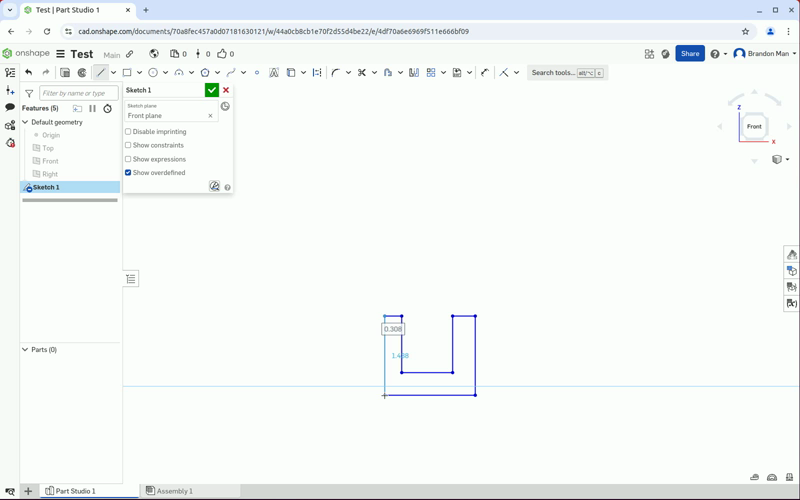
scroll(-6)
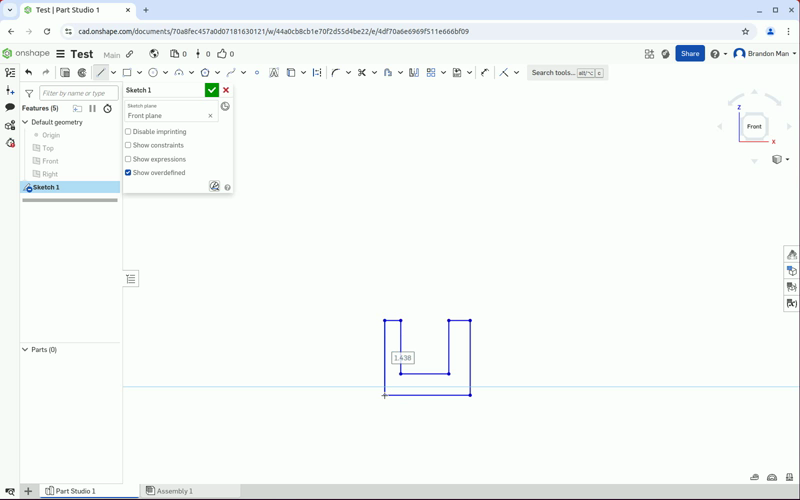
scroll(-6)
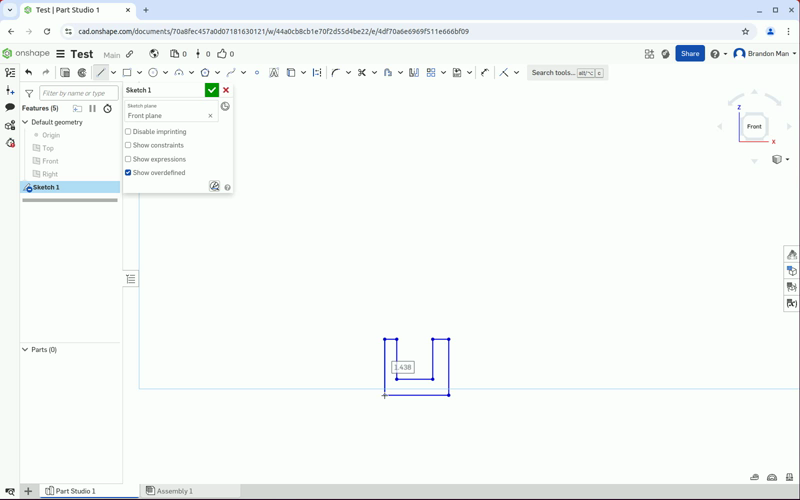
scroll(-6)
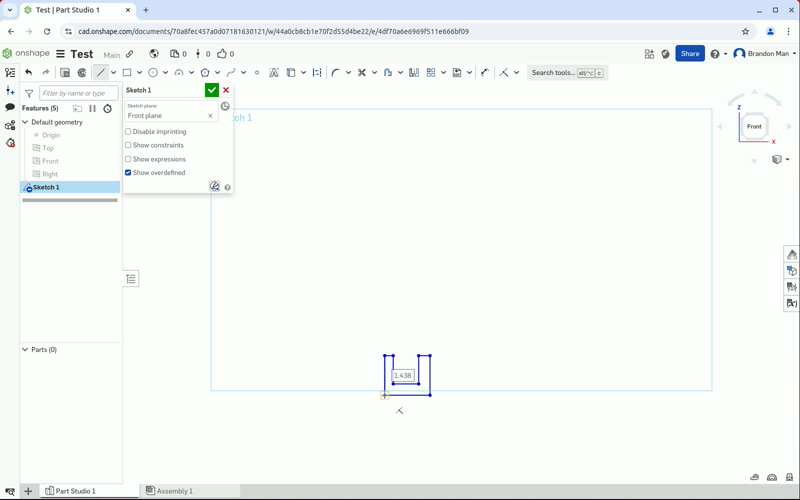
scroll(-6)
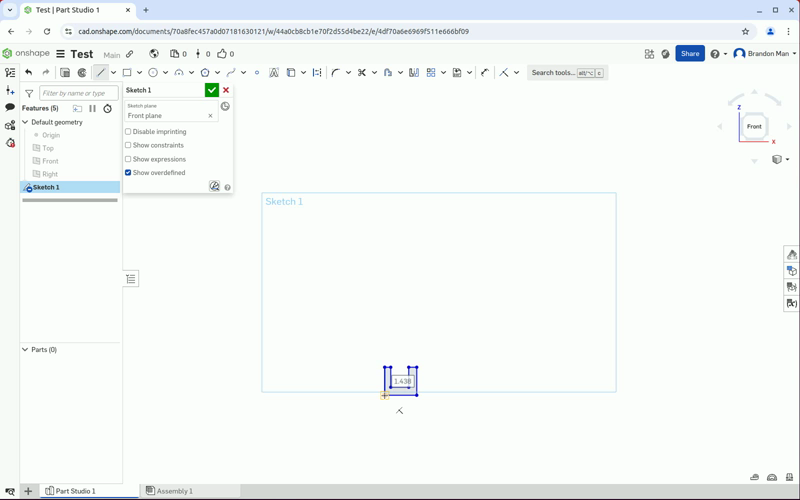
scroll(-6)
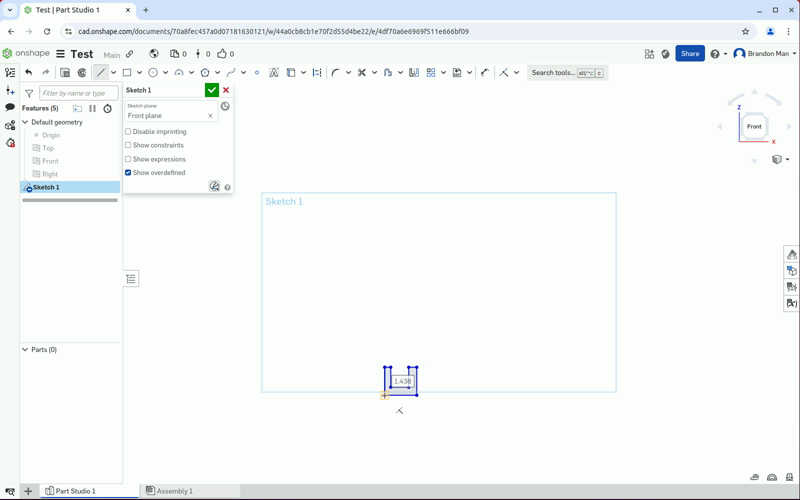
scroll(-6)
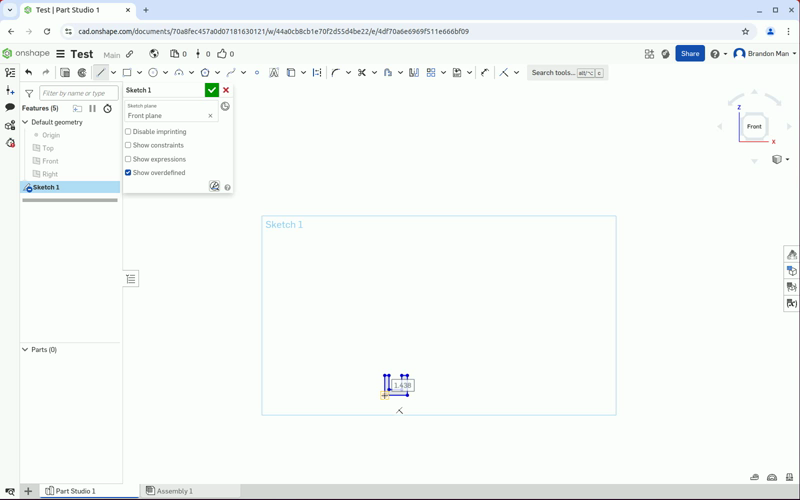
scroll(-6)
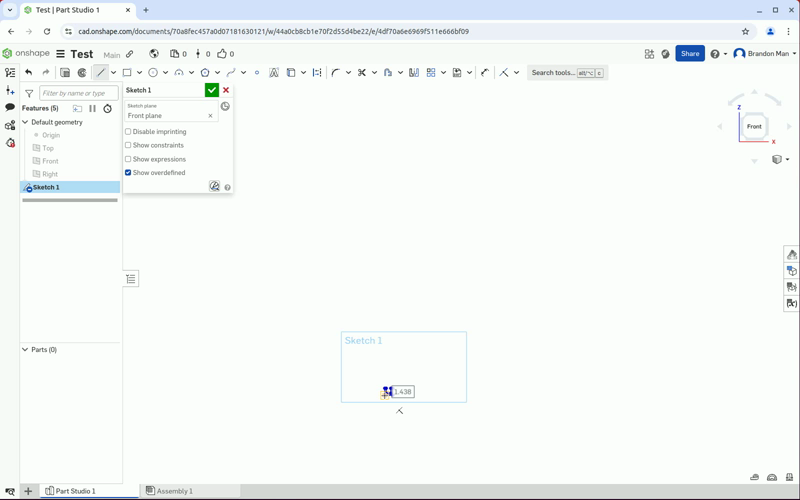
key(esc)
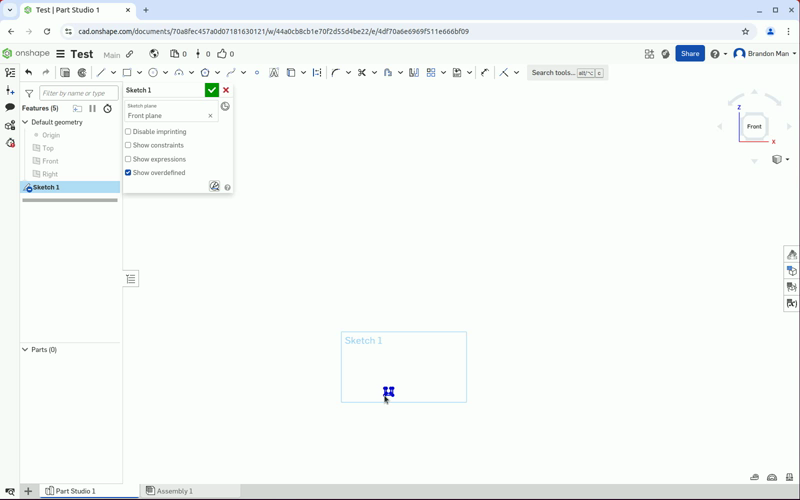
mouse_move(384, 391)
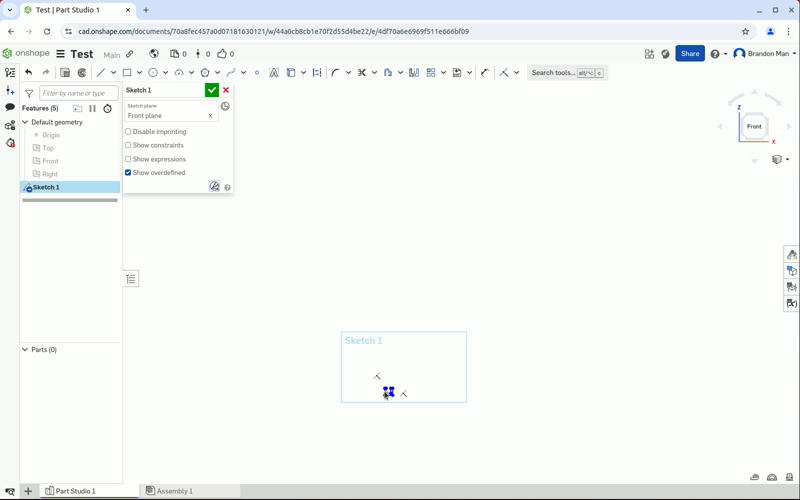
scroll(6)
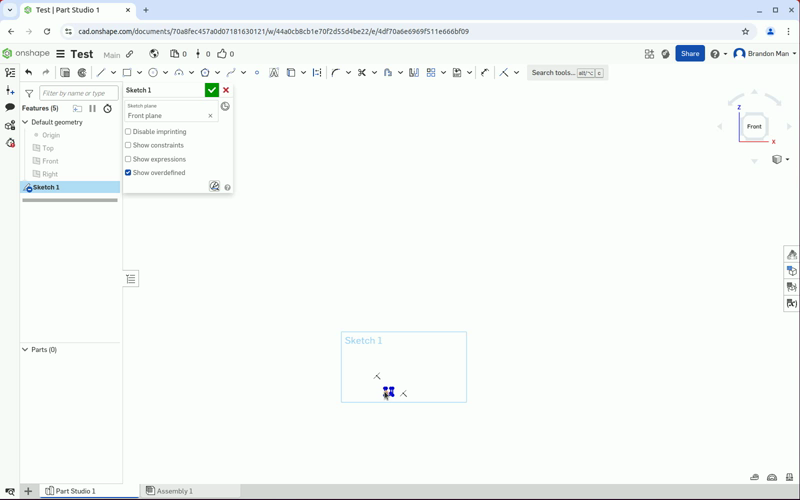
scroll(6)
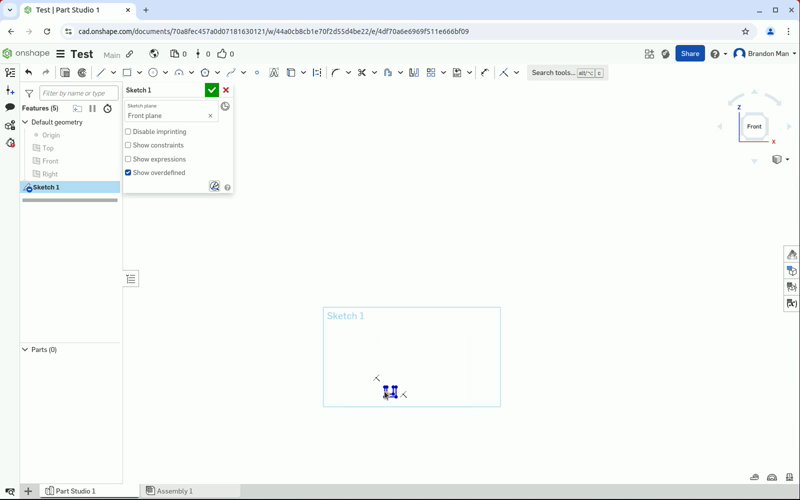
scroll(6)
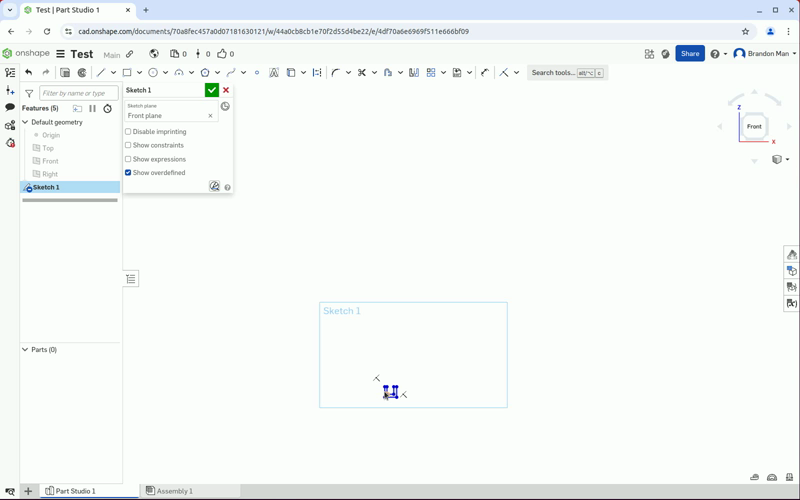
scroll(6)
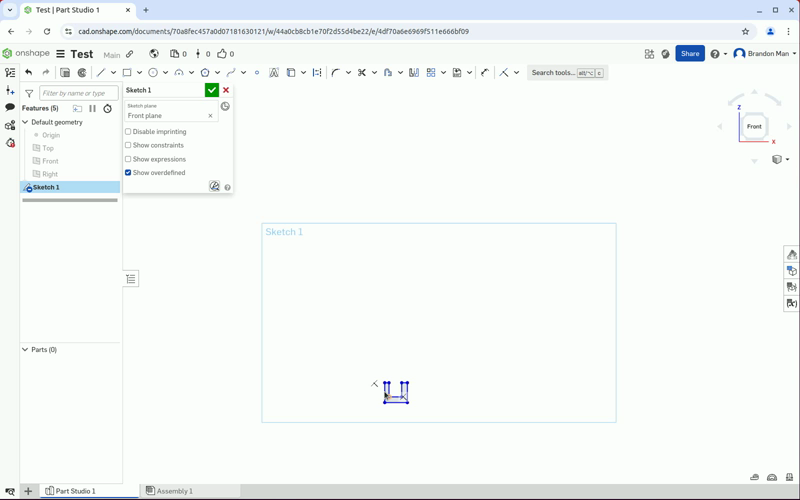
scroll(6)
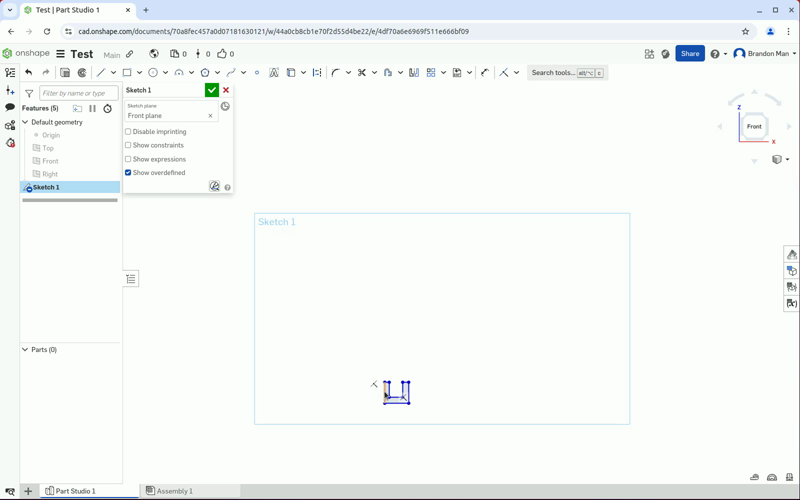
scroll(6)
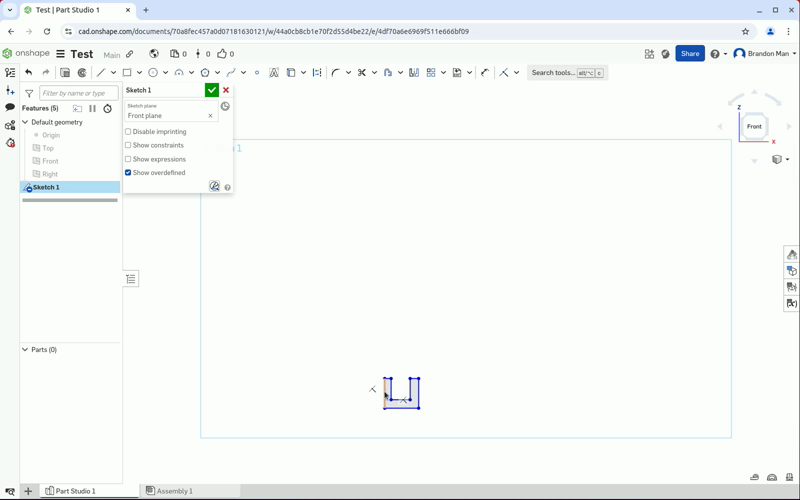
scroll(6)
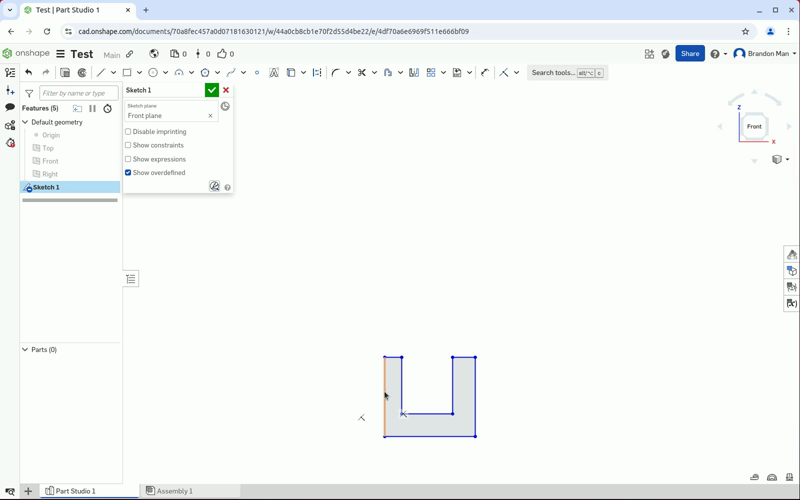
click(384, 391)
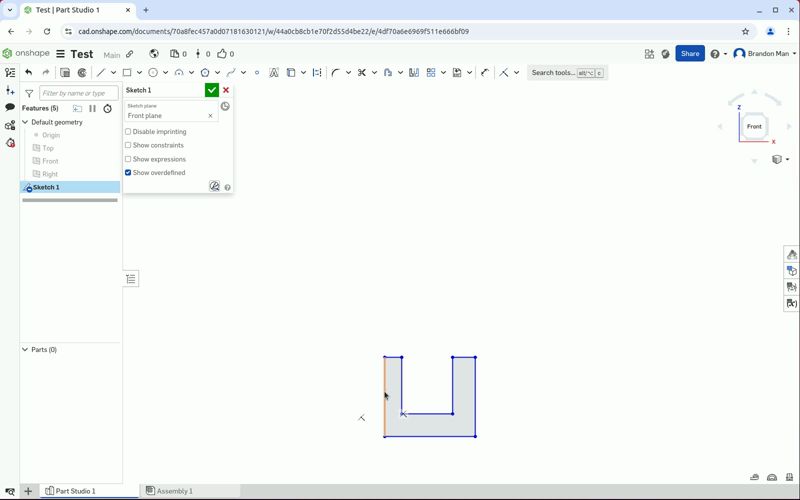
scroll(-6)
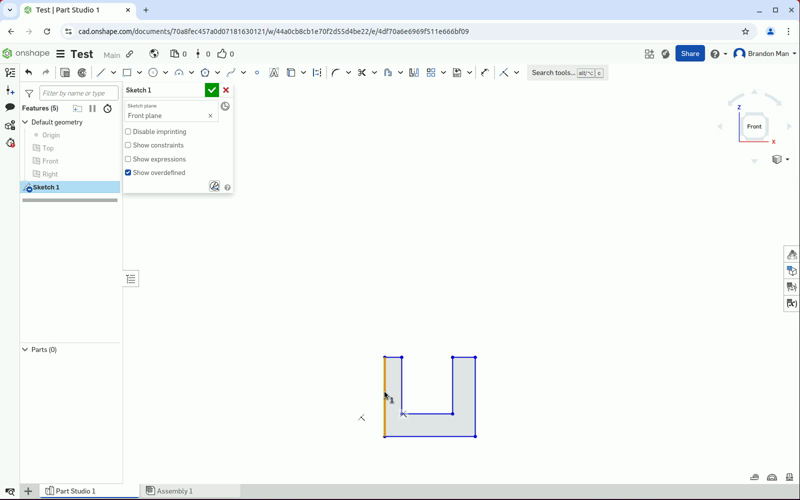
scroll(-6)
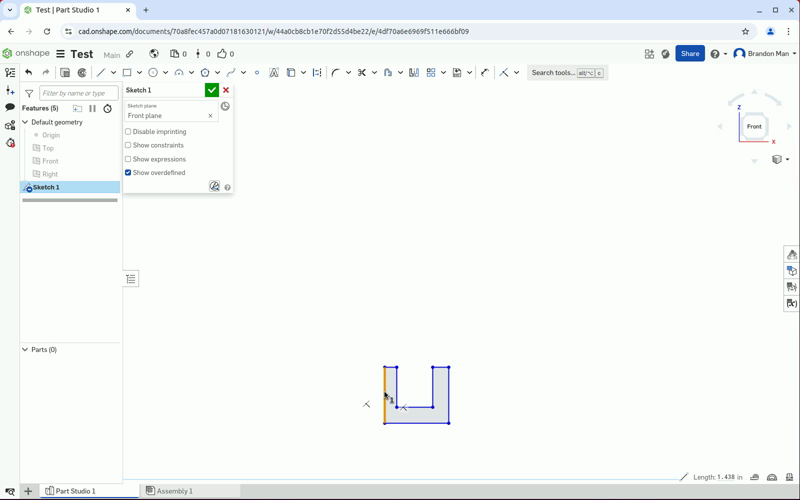
scroll(-6)
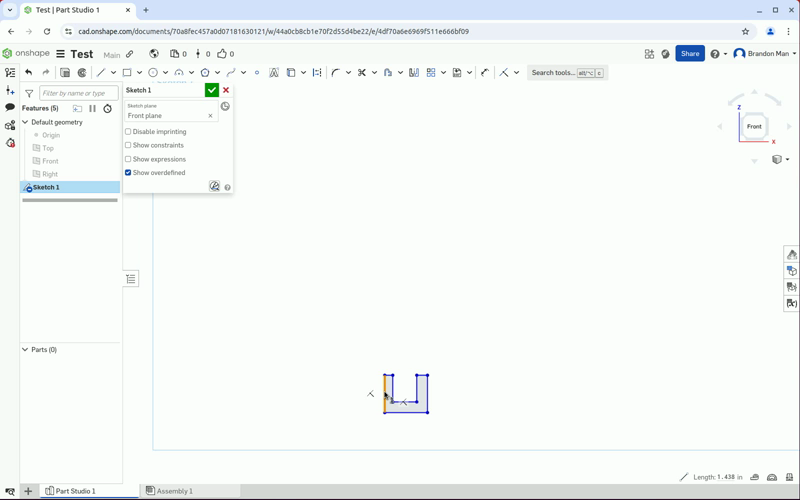
scroll(-6)
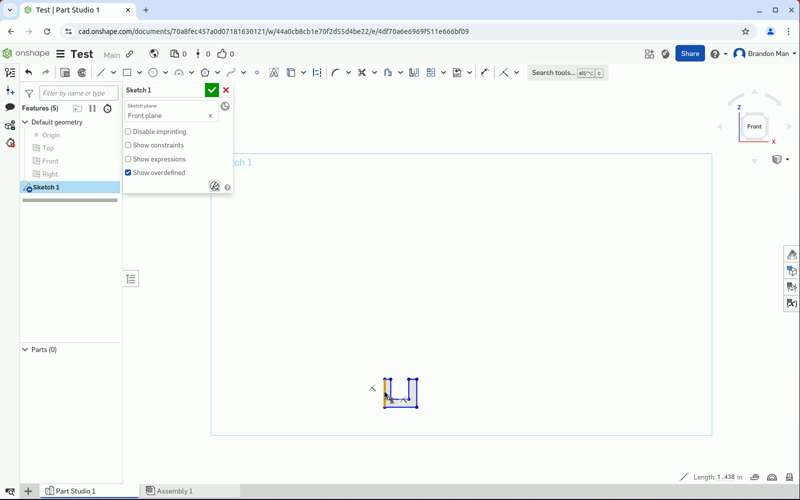
scroll(-6)
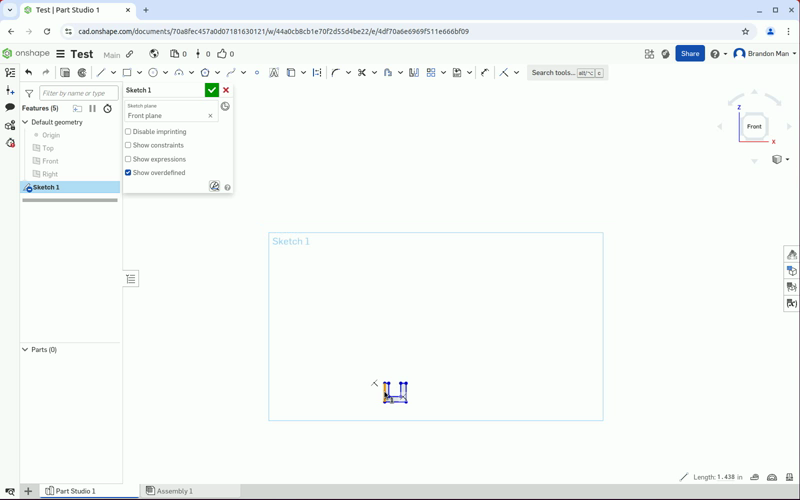
scroll(-6)
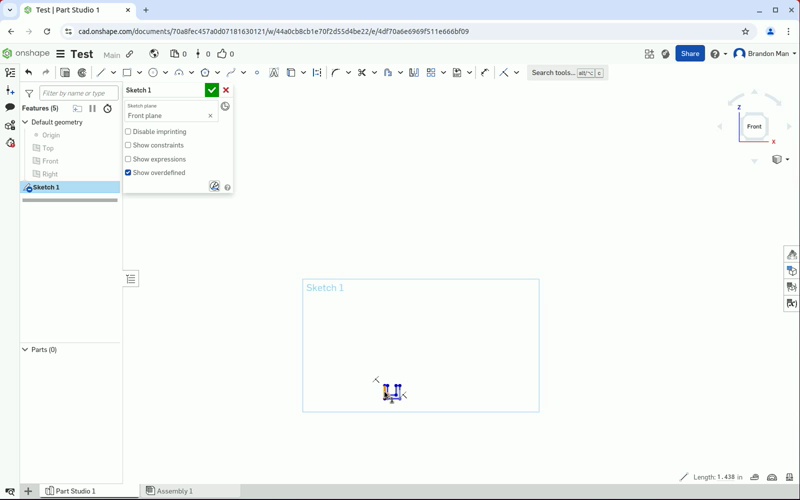
scroll(-6)
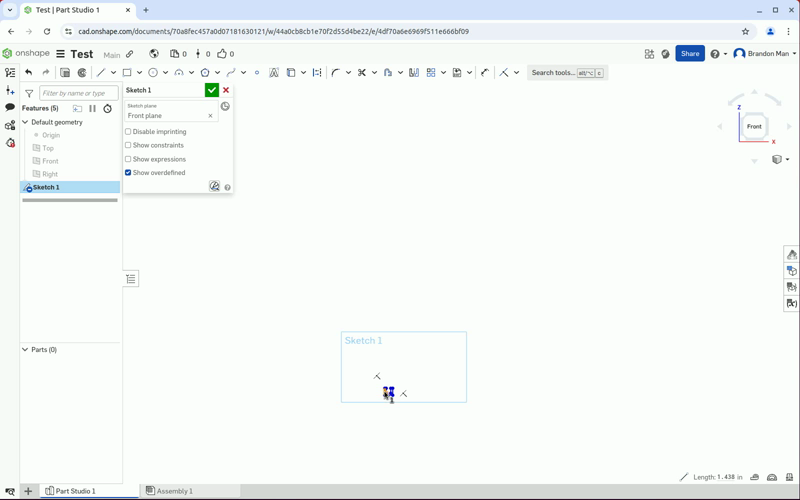
mouse_move(73, 352)
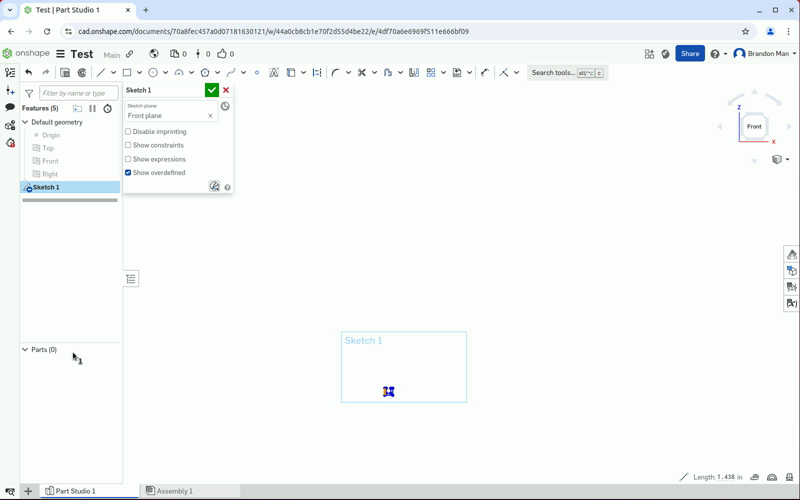
key(shift+y)
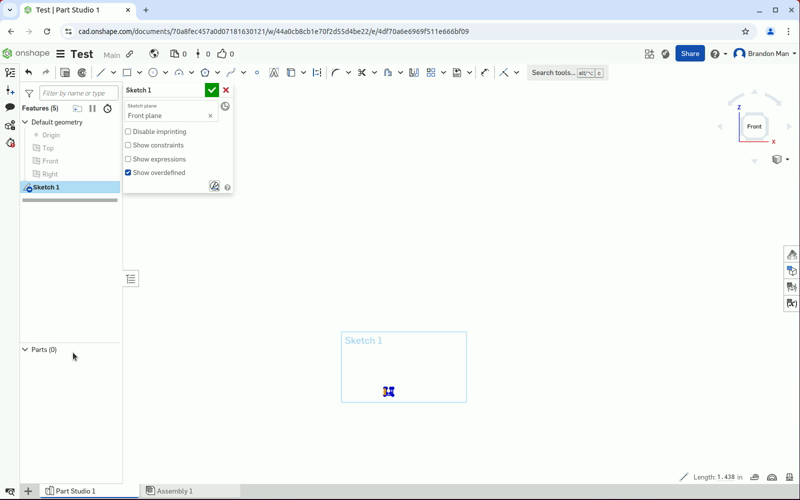
key(shift+e)
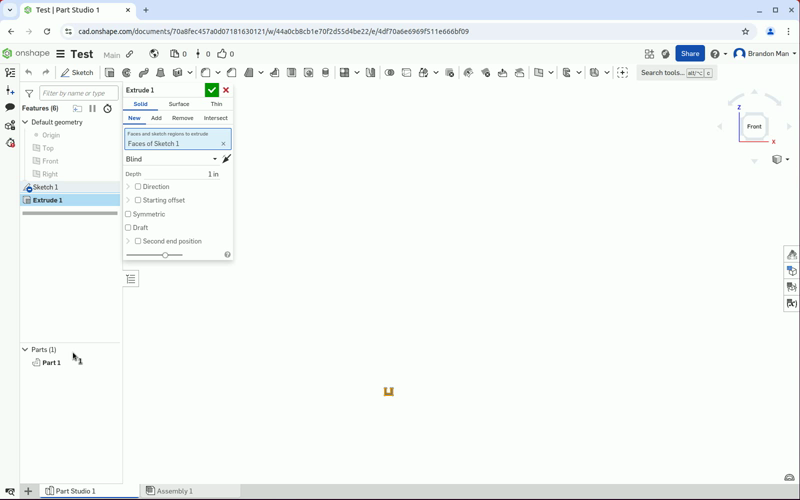
mouse_move(143, 106)
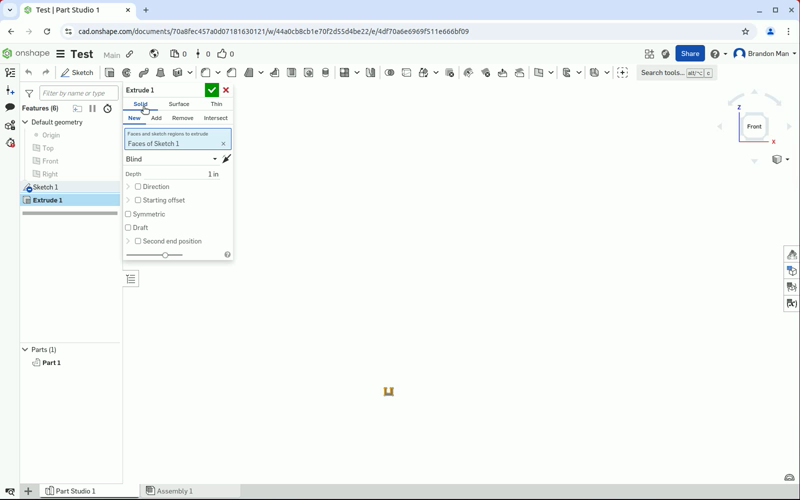
click(143, 106)
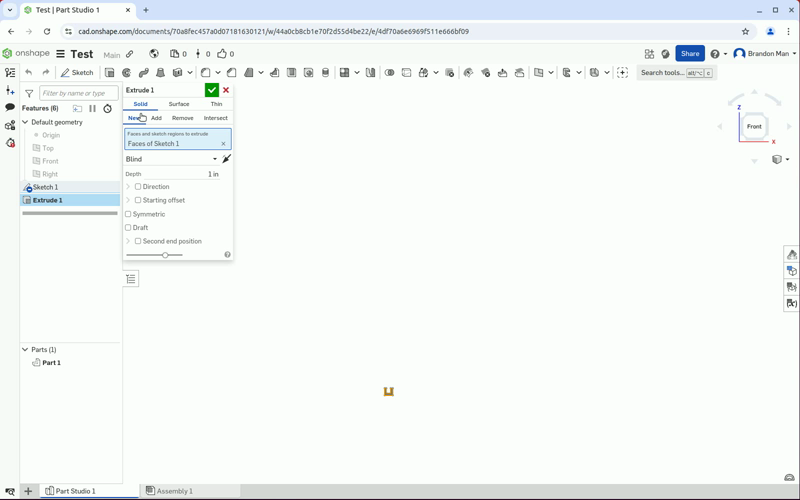
mouse_move(137, 120)
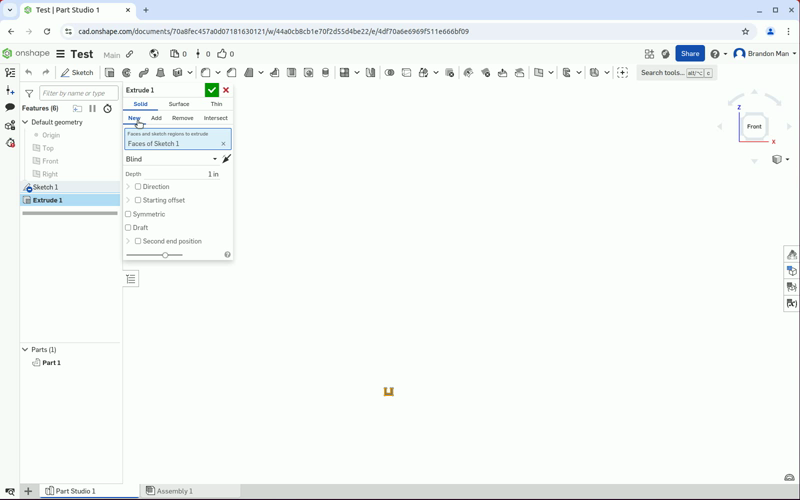
click(137, 120)
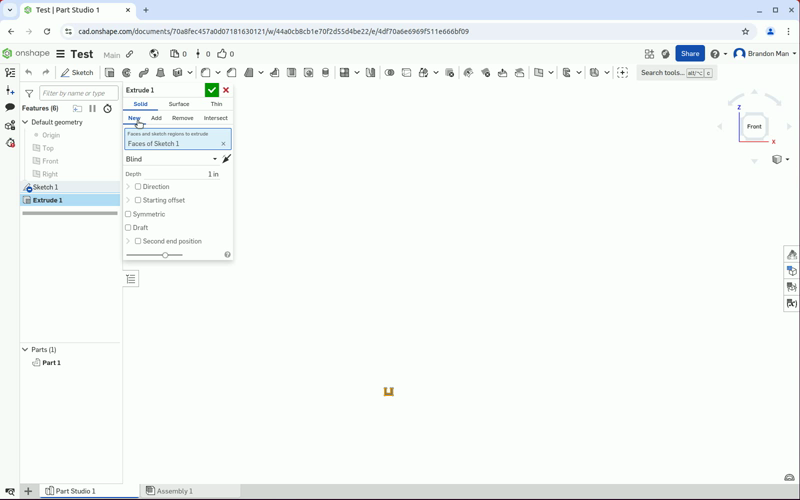
key(tab, 4)
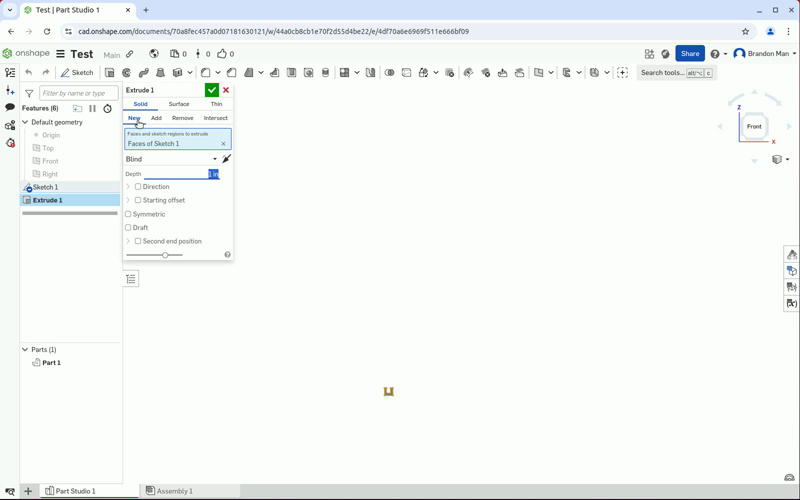
text(1.204)
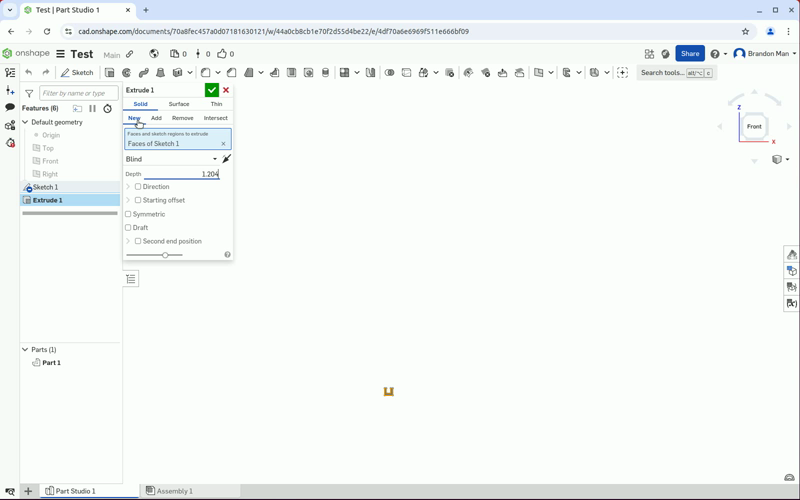
key(enter)
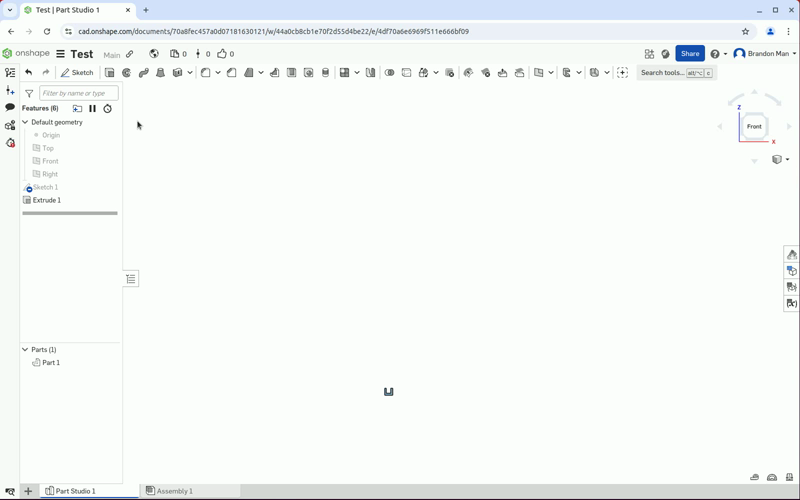
key(shift+h)
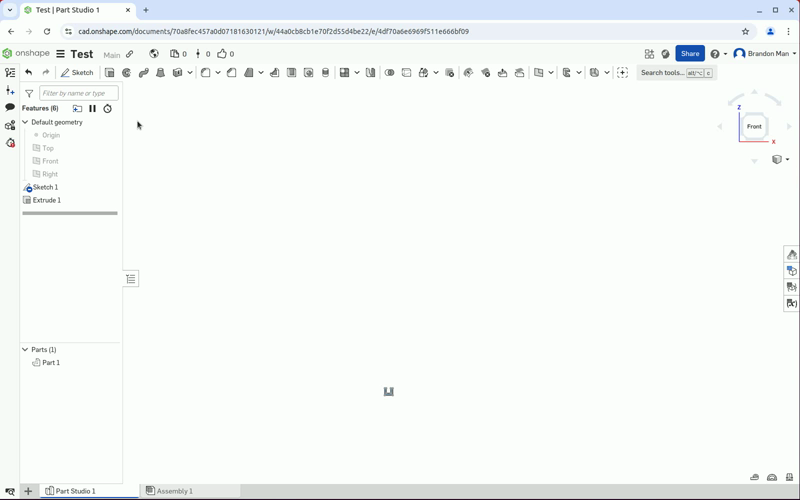
key(shift+h)
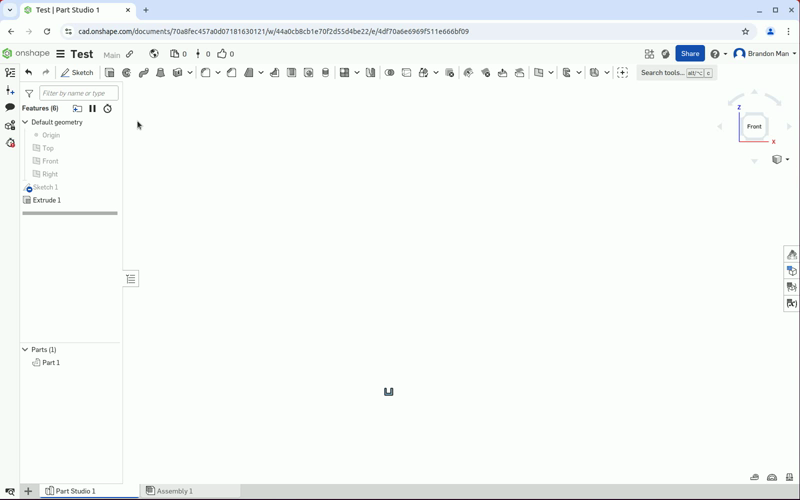
mouse_move(73, 189)
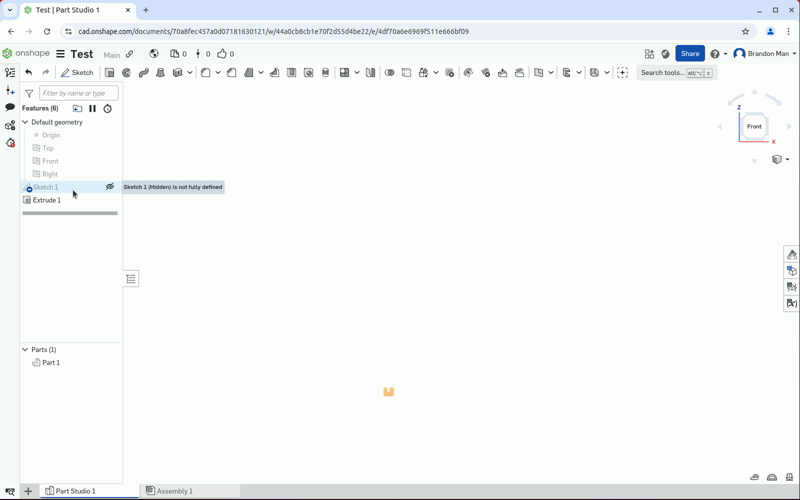
click(73, 189)
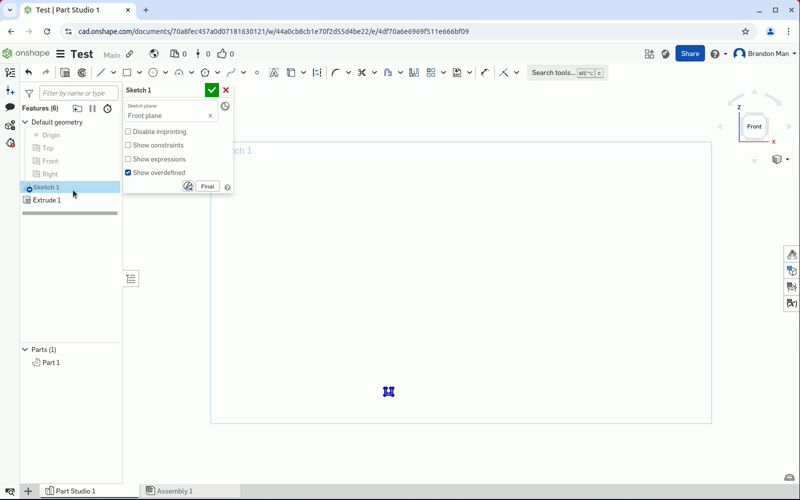
mouse_move(229, 92)
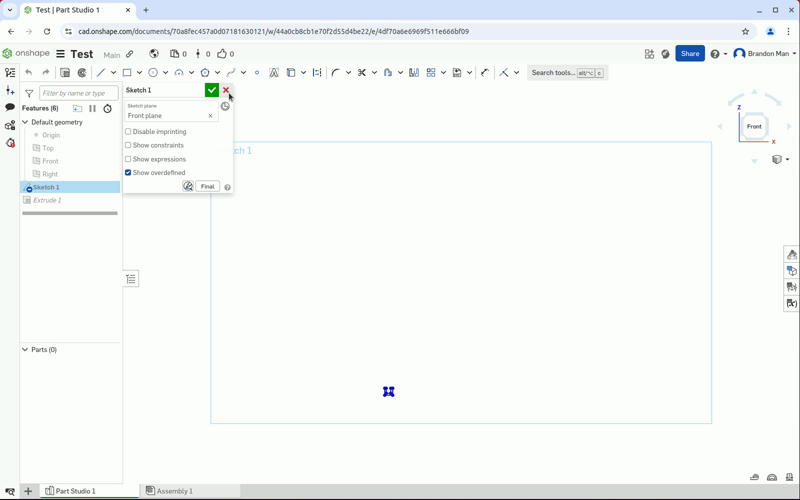
click(229, 92)
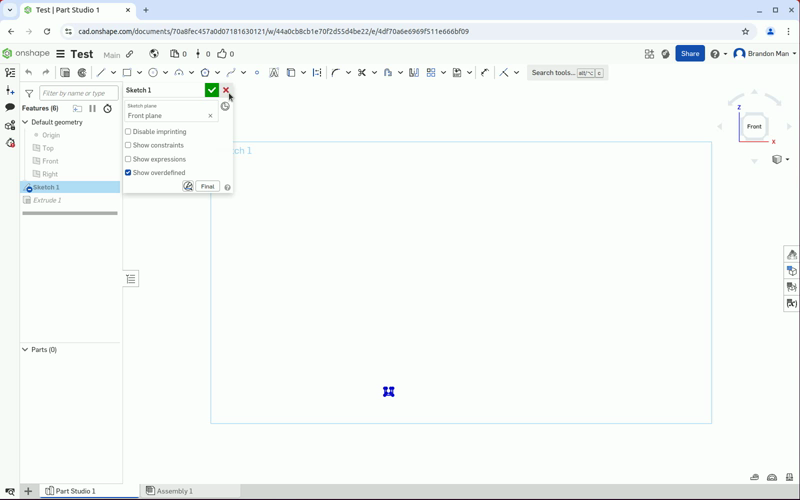
key(shift+s)
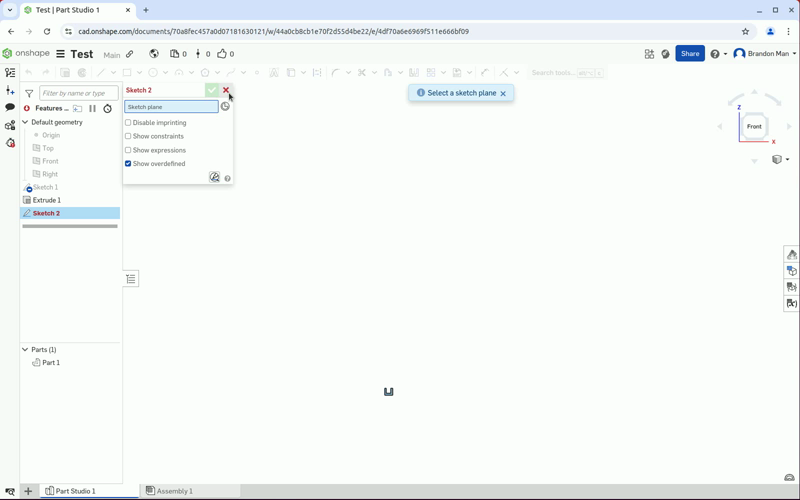
mouse_move(73, 163)
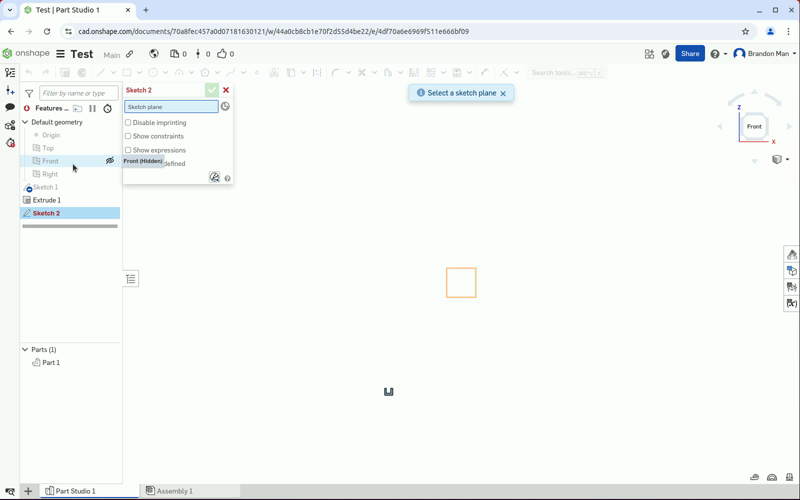
click(73, 163)
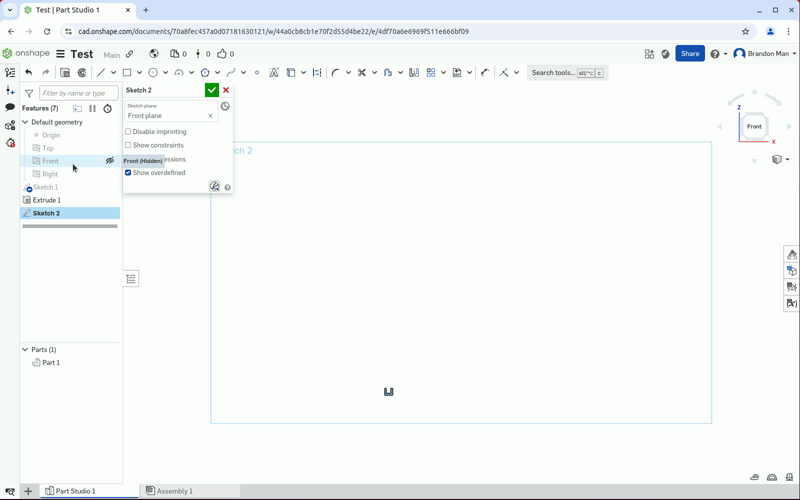
mouse_move(73, 352)
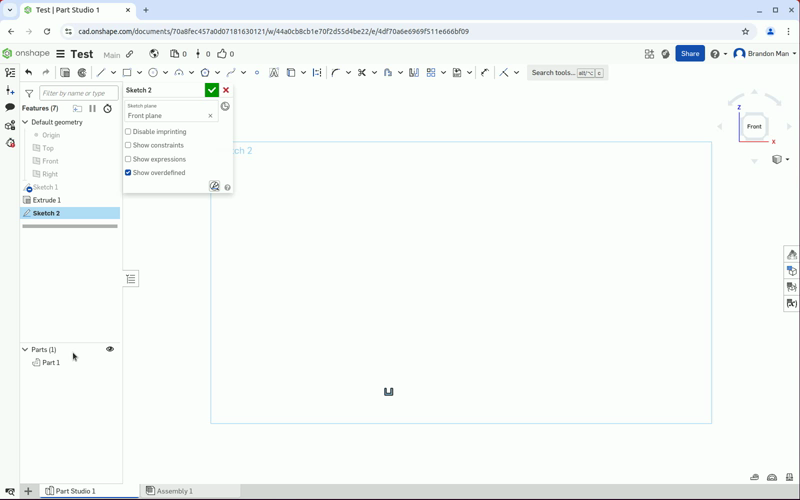
key(y)
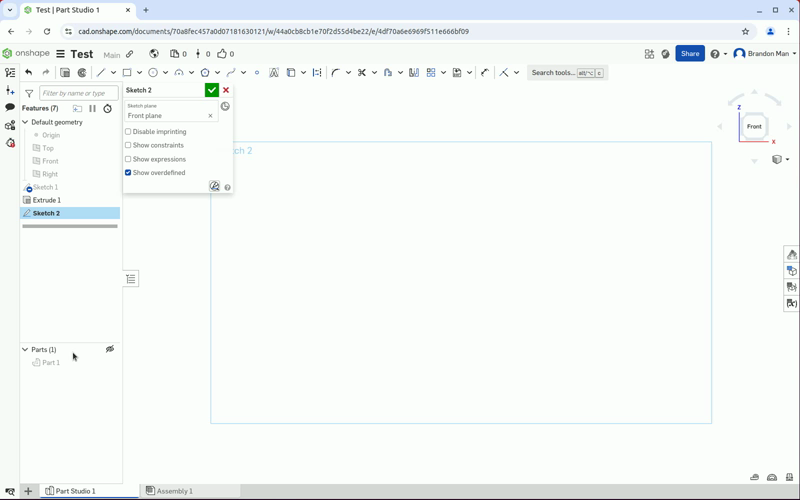
key(l)
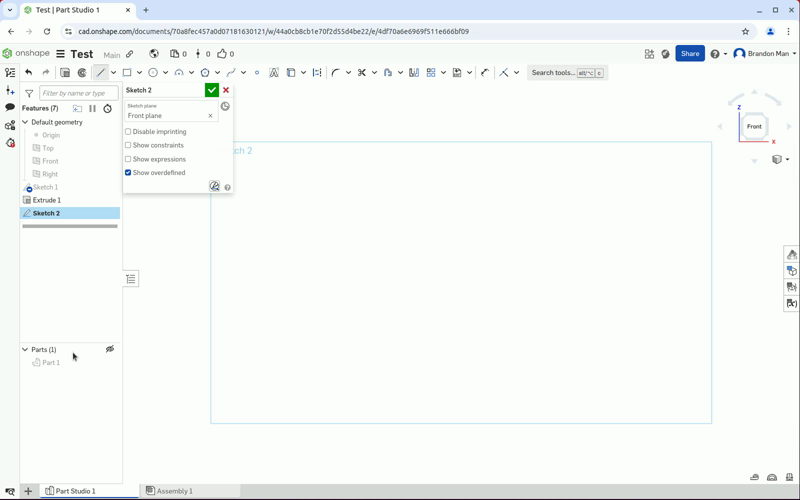
key_down(shift)
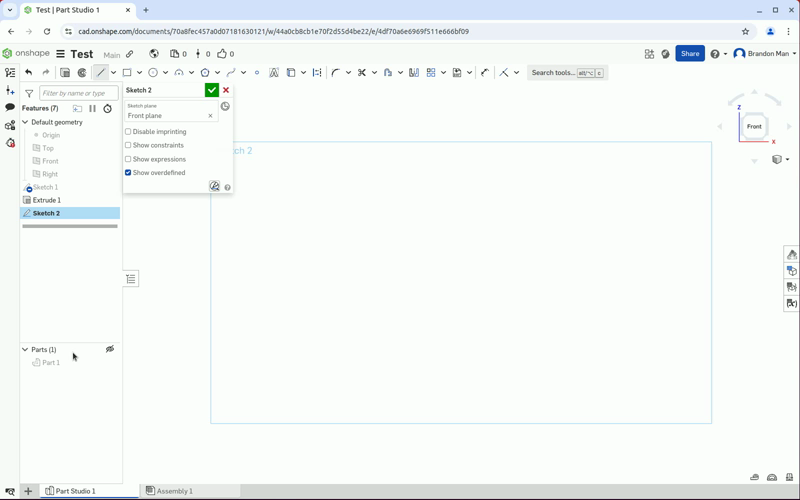
mouse_move(378, 395)
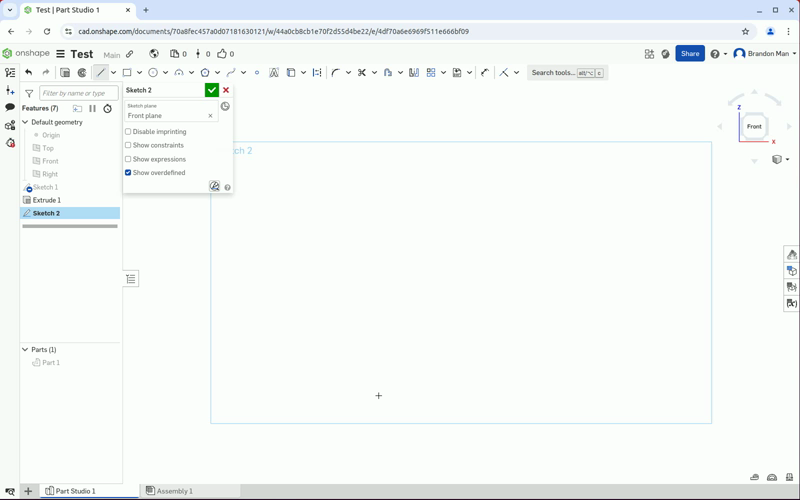
click(378, 395)
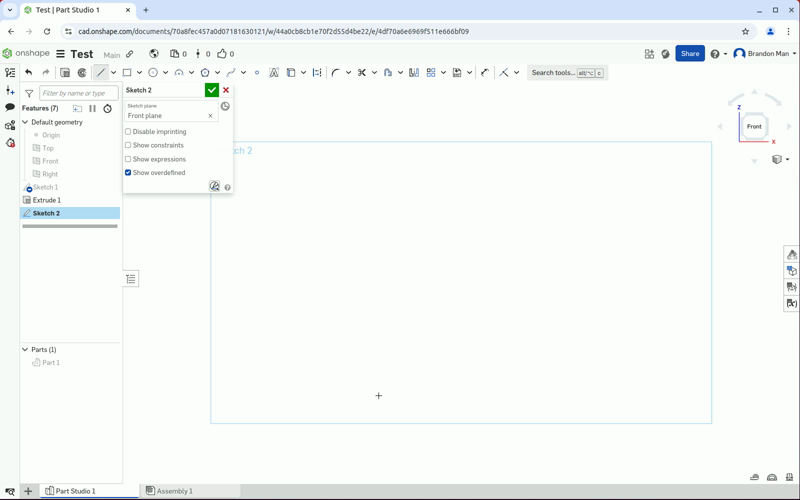
key_up(shift)
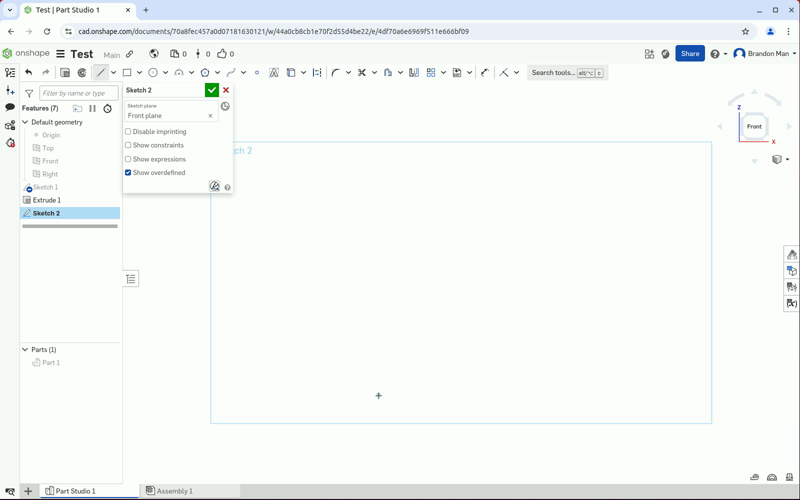
key_down(shift)
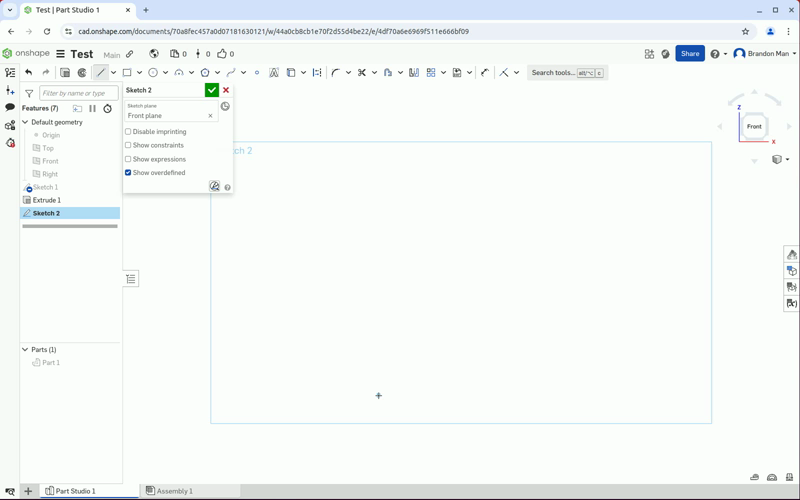
mouse_move(408, 395)
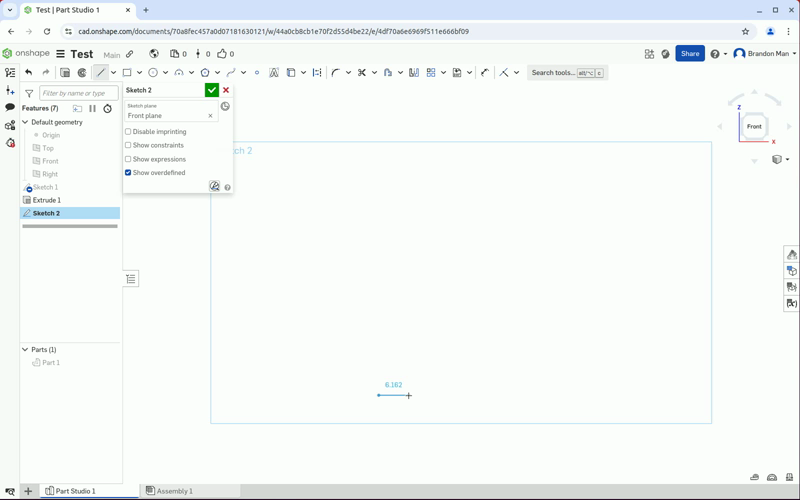
mouse_move(384, 395)
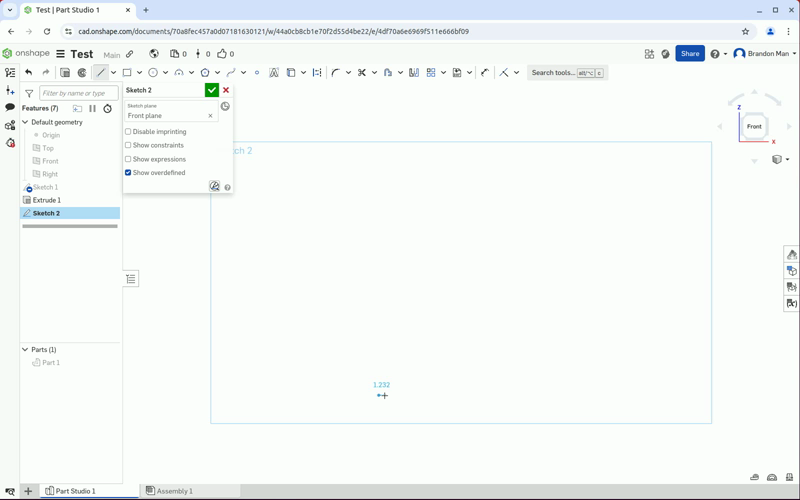
scroll(6)
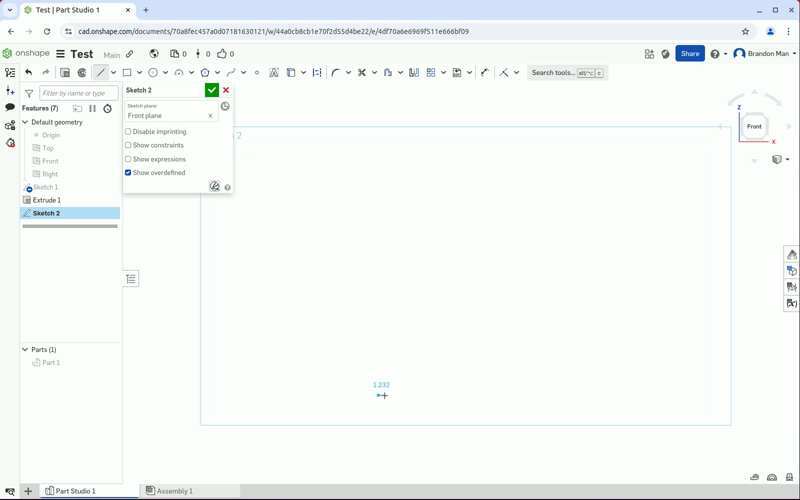
scroll(6)
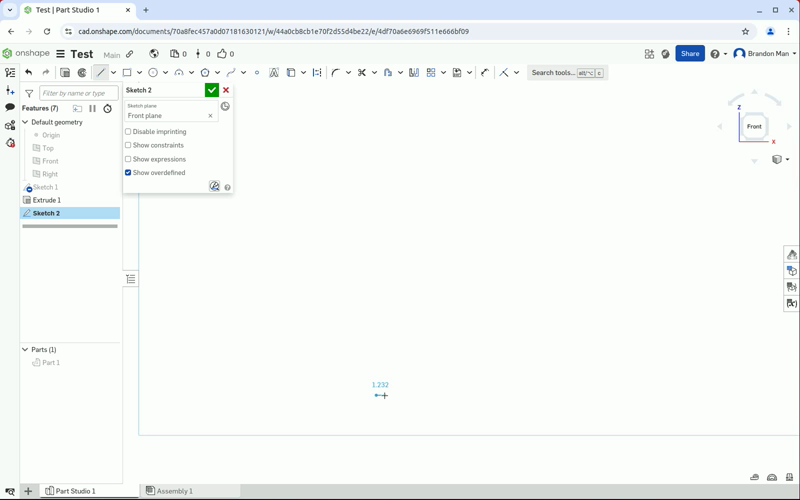
scroll(6)
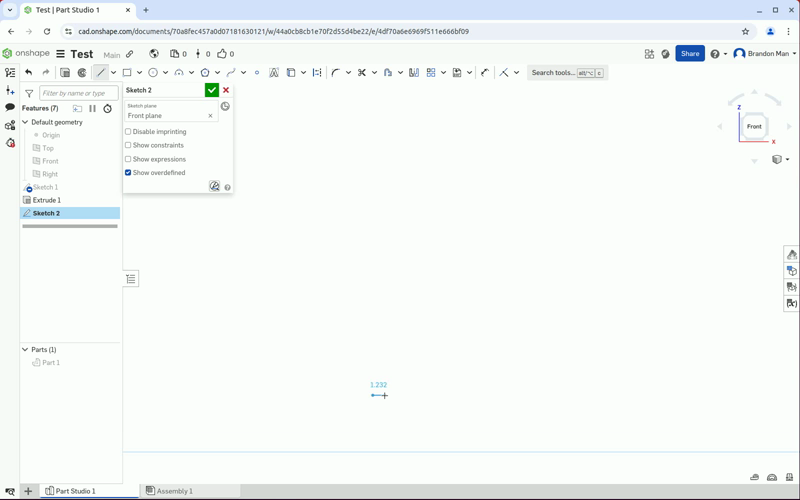
scroll(6)
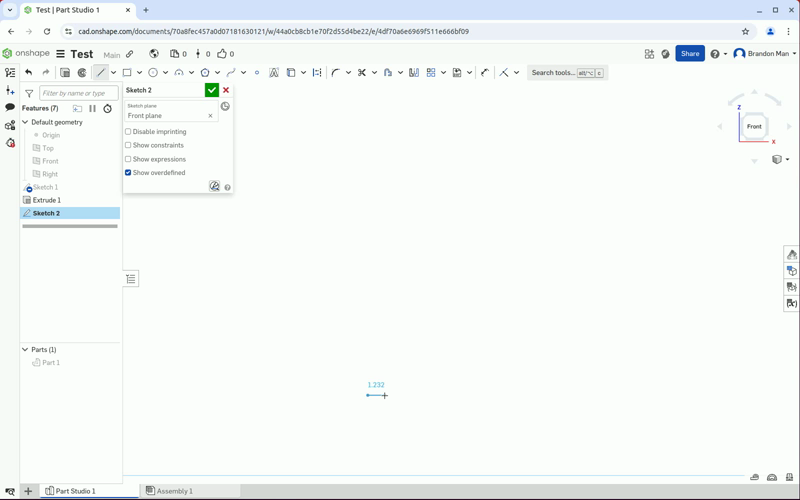
scroll(6)
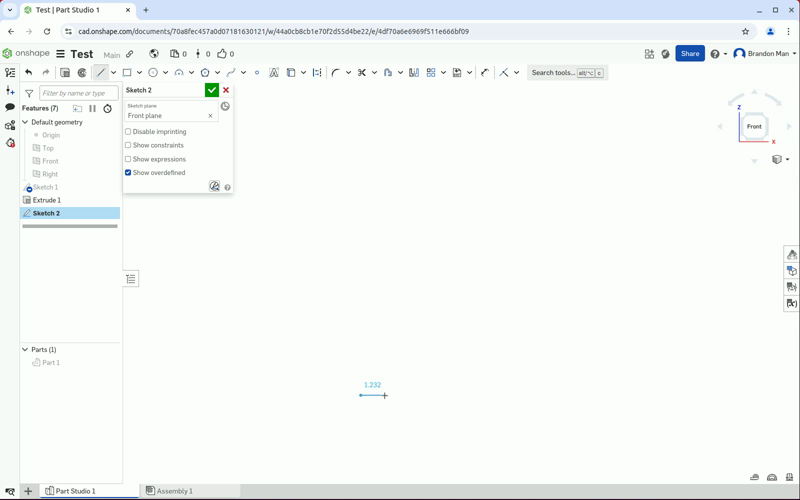
scroll(6)
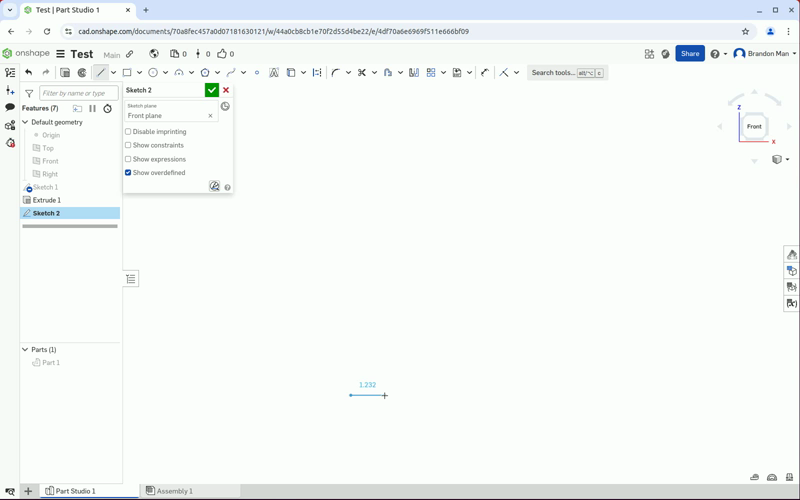
scroll(6)
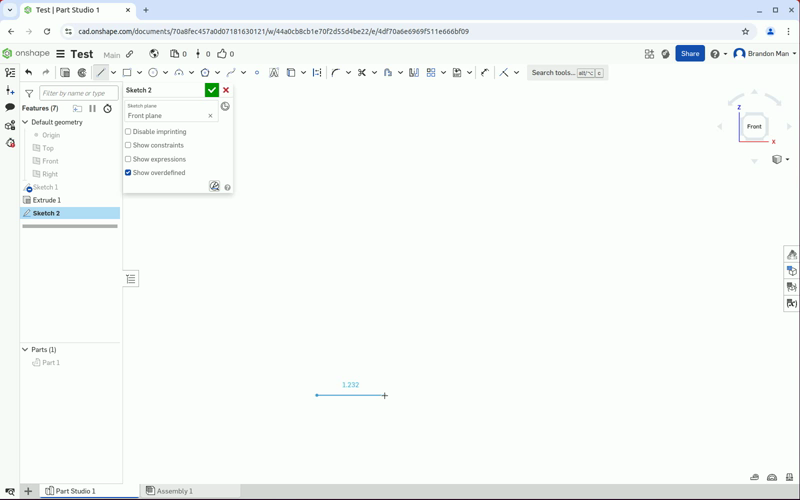
click(384, 395)
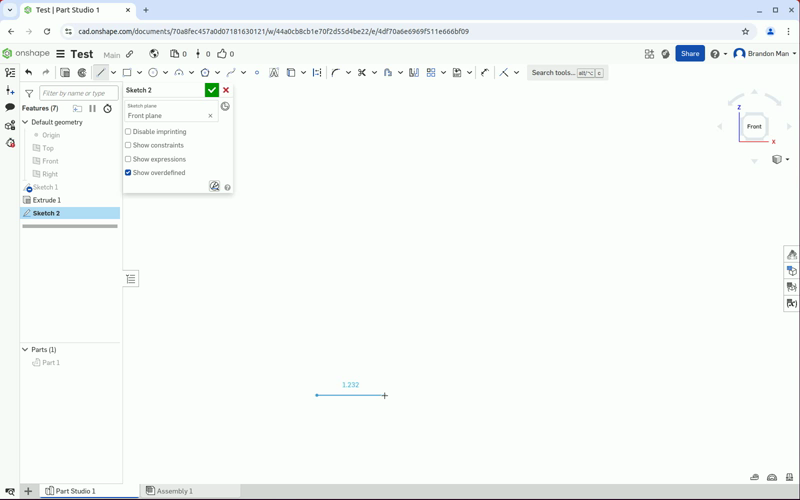
scroll(-6)
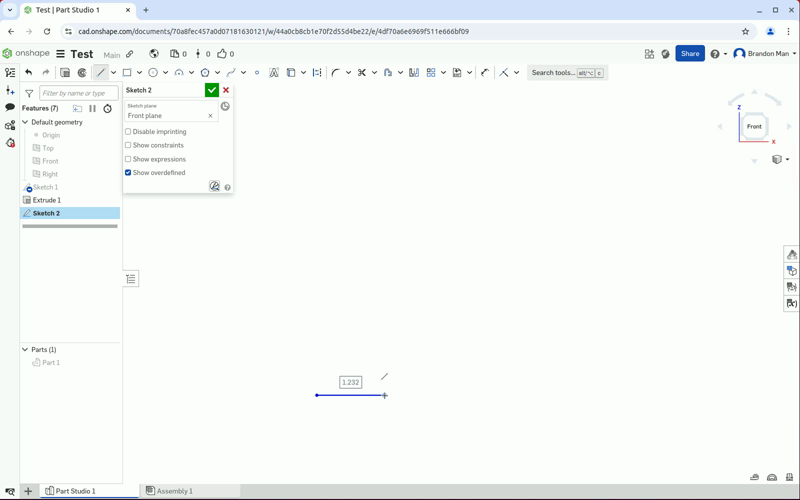
scroll(-6)
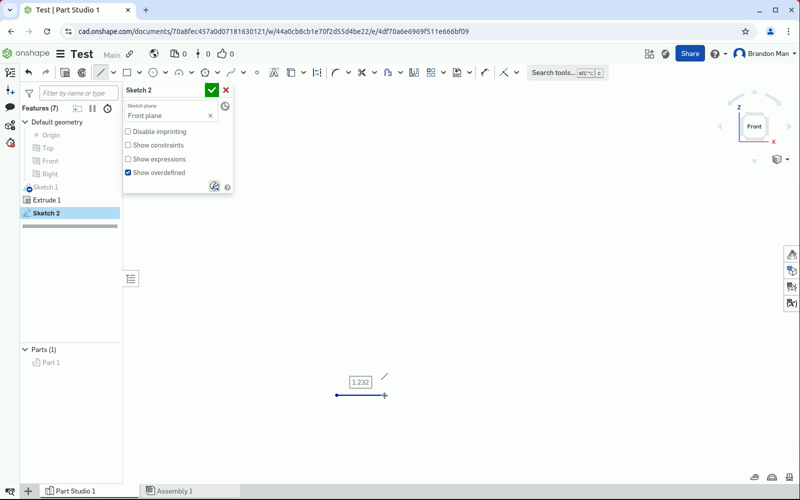
scroll(-6)
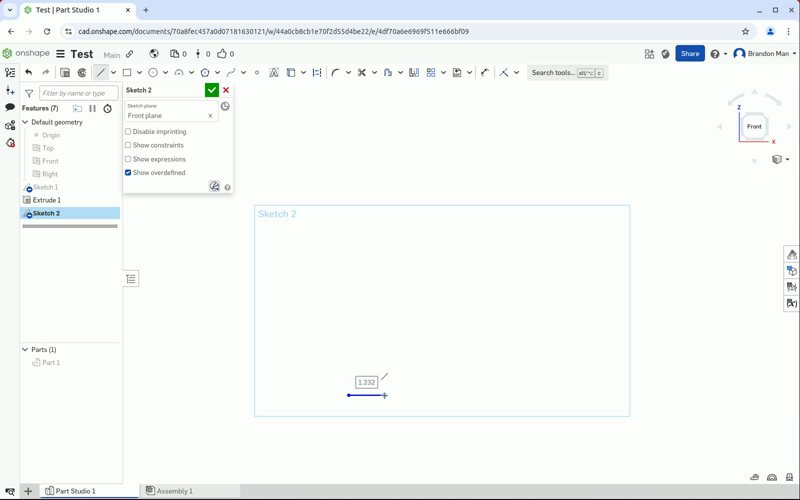
scroll(-6)
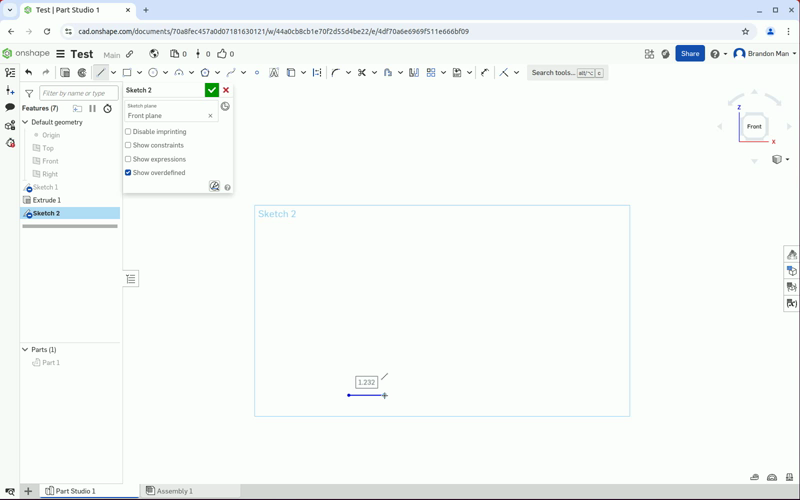
scroll(-6)
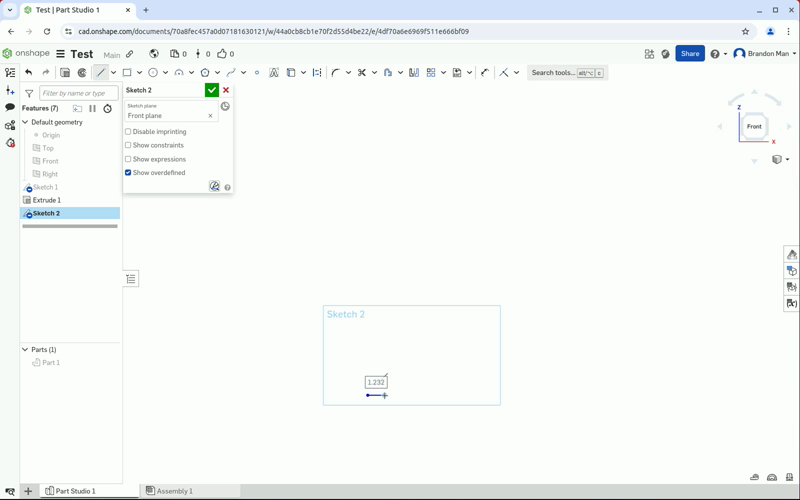
scroll(-6)
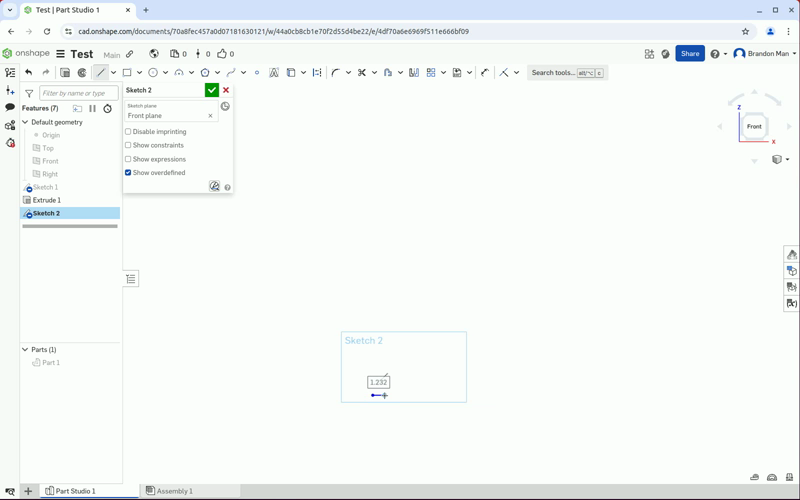
scroll(-6)
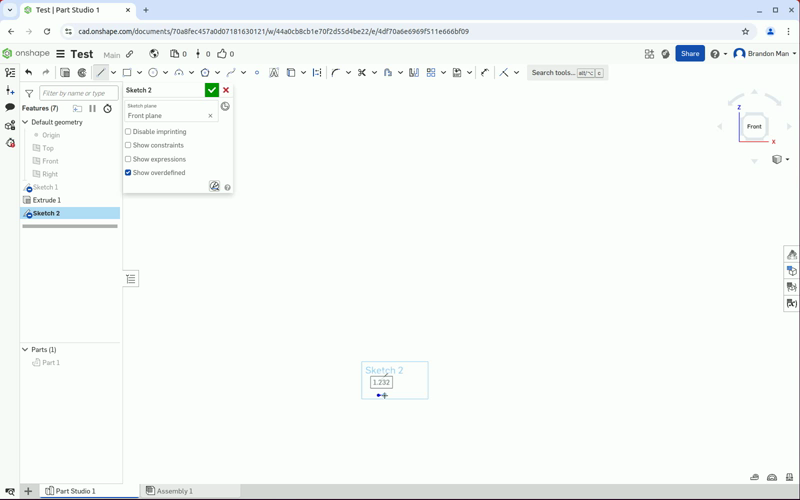
key_up(shift)
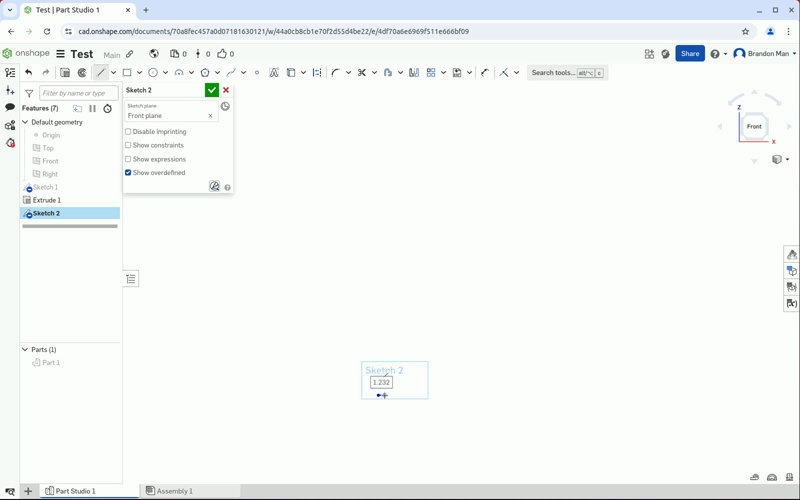
key_down(shift)
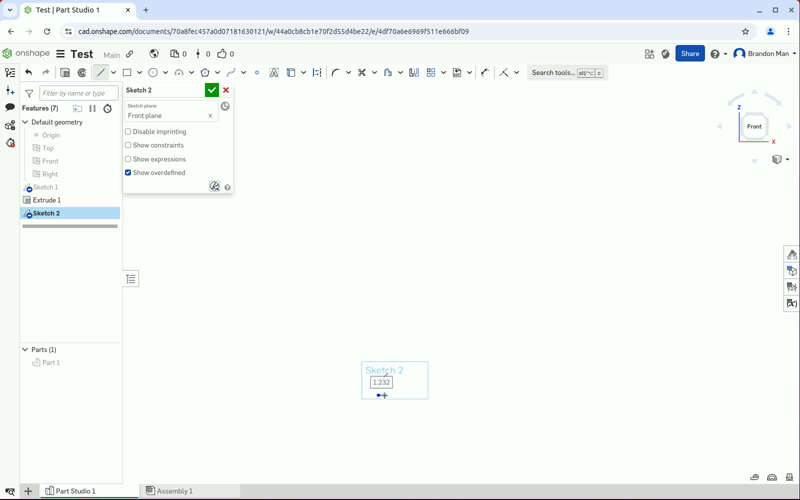
mouse_move(414, 395)
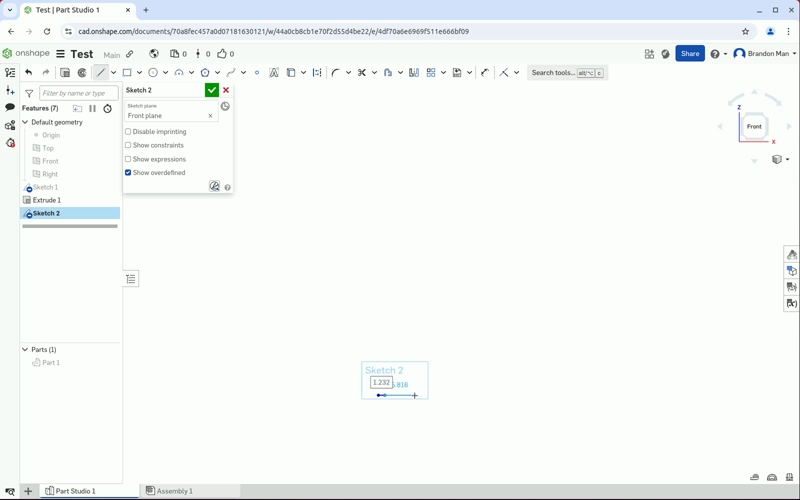
mouse_move(384, 388)
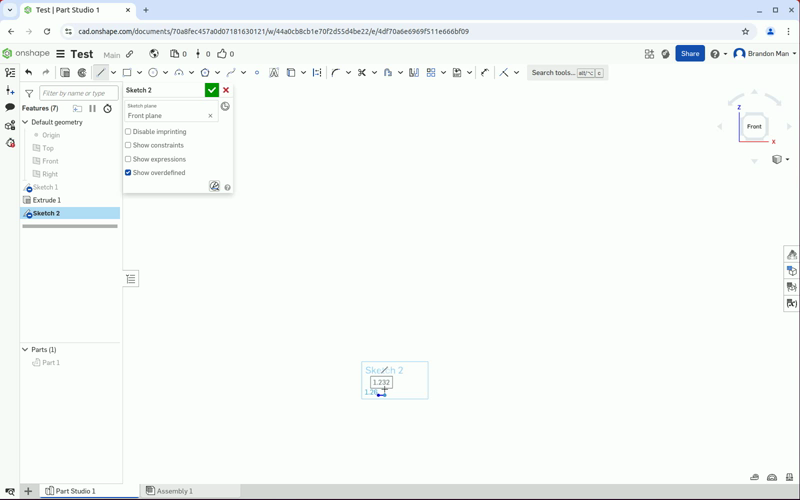
scroll(6)
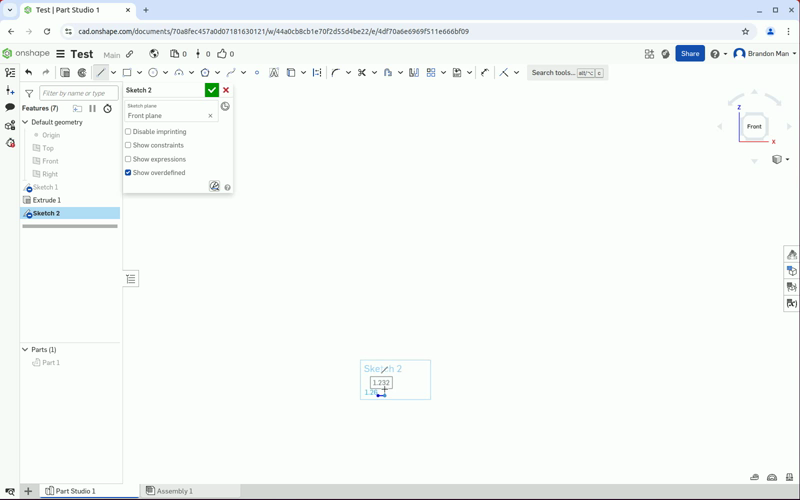
scroll(6)
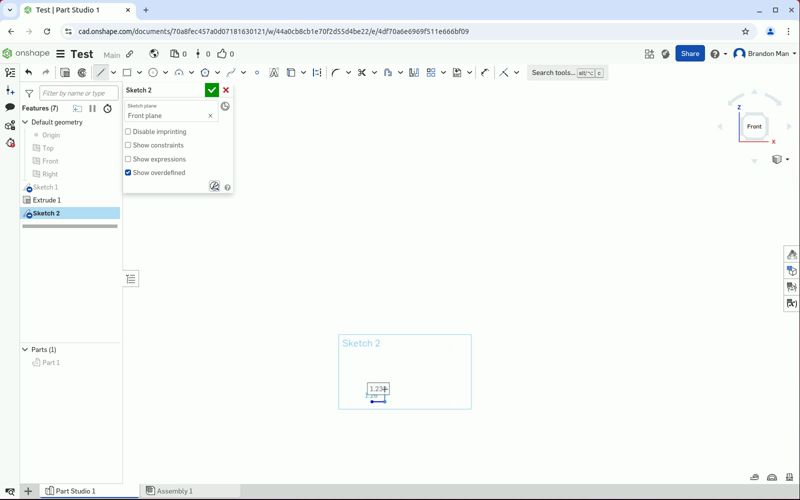
scroll(6)
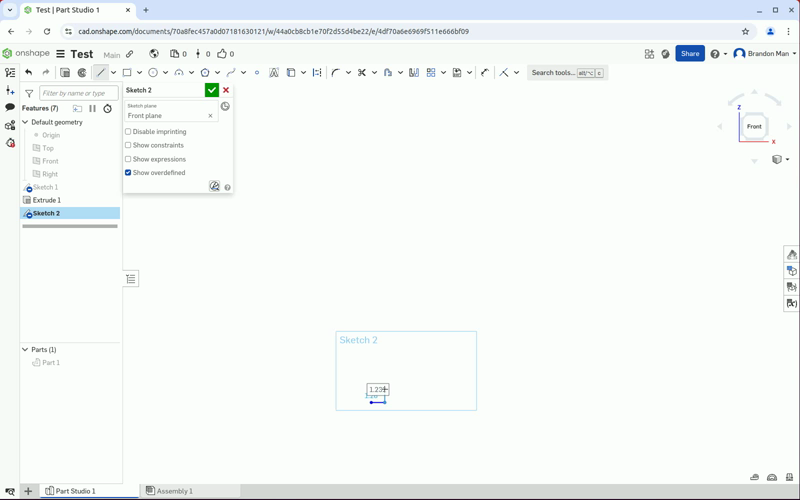
scroll(6)
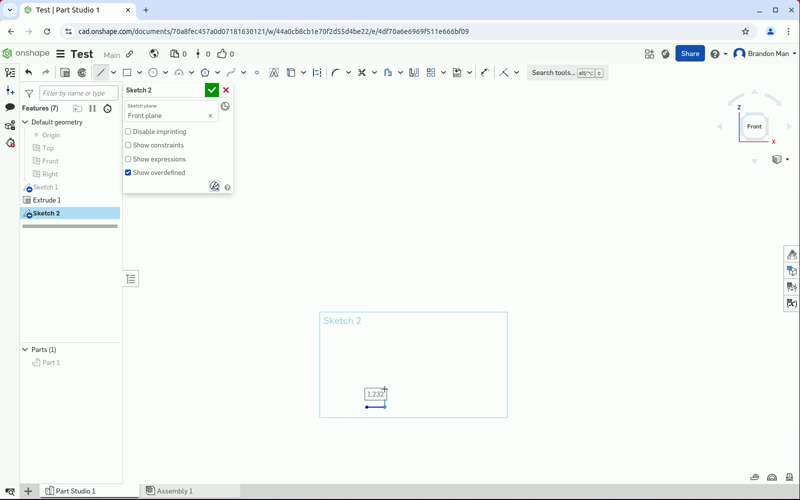
scroll(6)
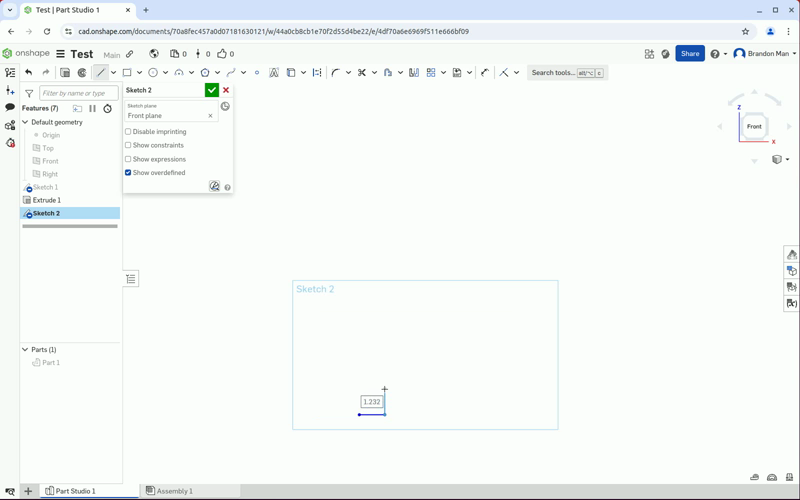
scroll(6)
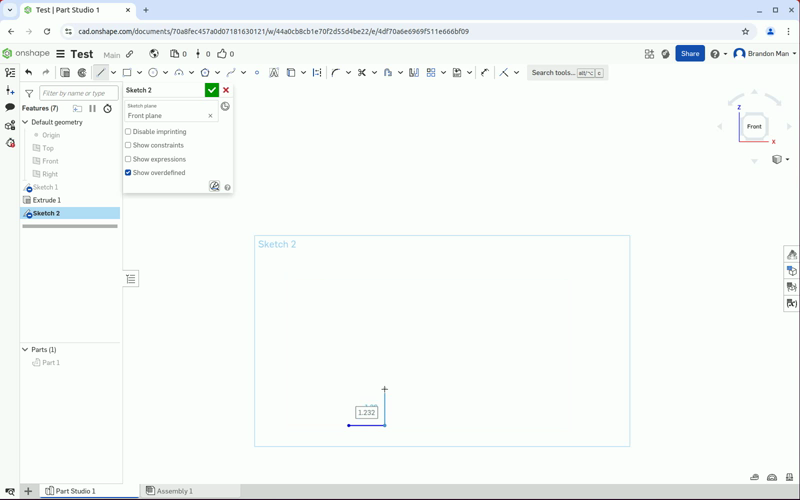
scroll(6)
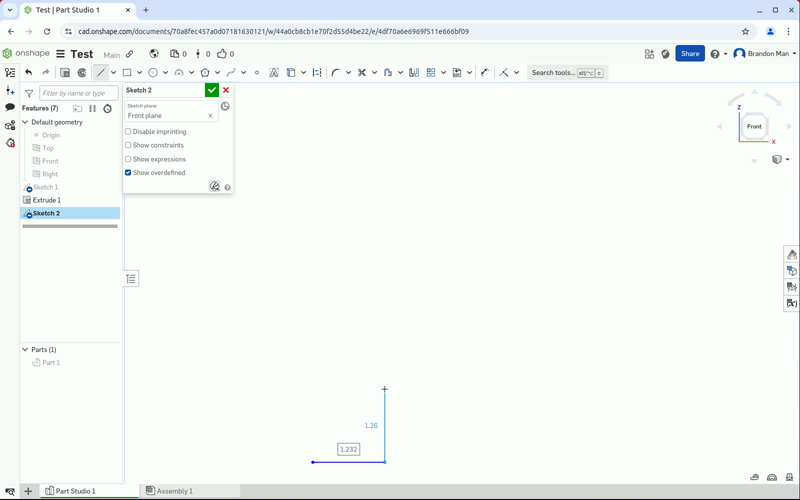
click(384, 388)
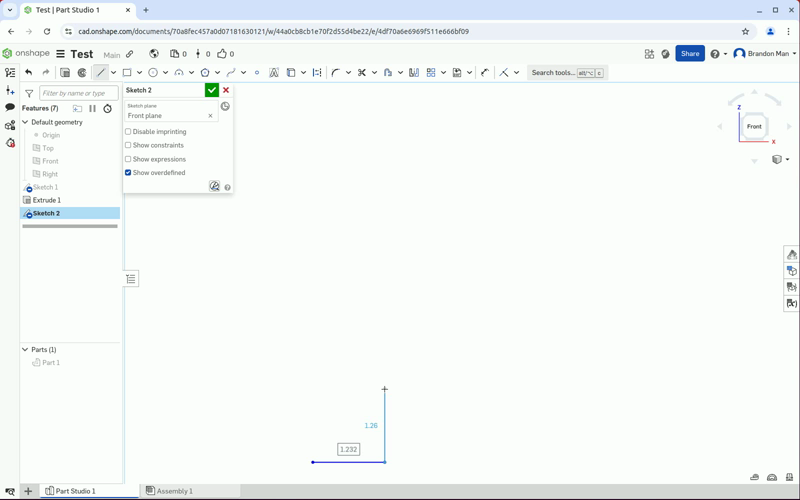
scroll(-6)
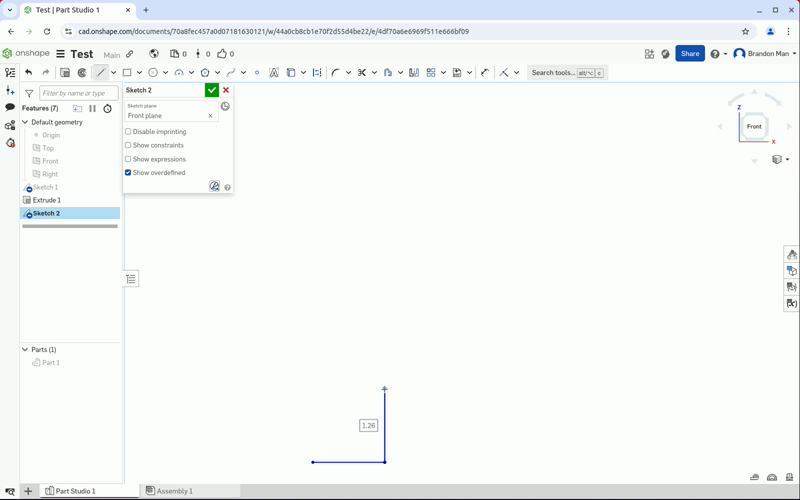
scroll(-6)
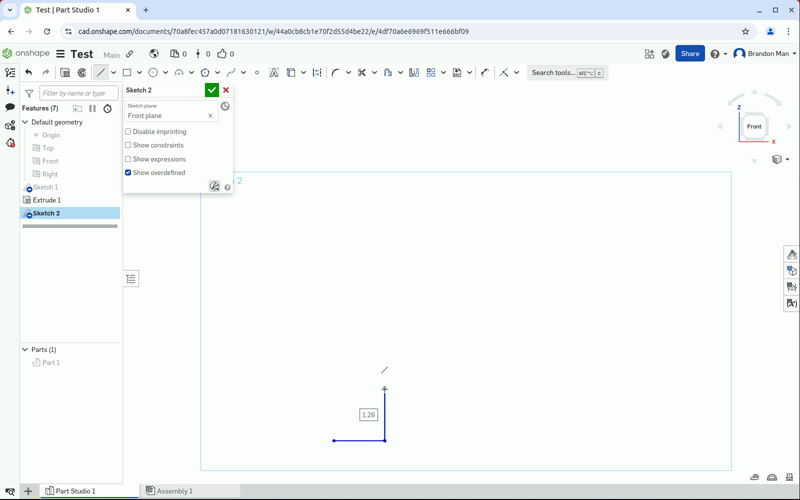
scroll(-6)
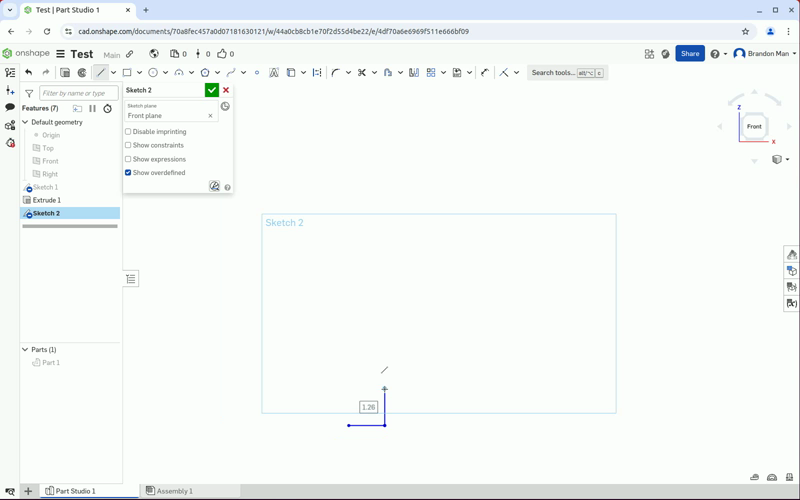
scroll(-6)
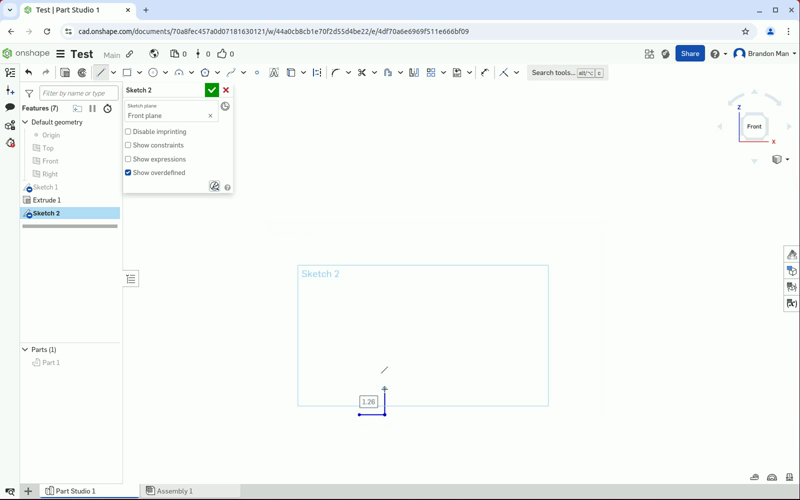
scroll(-6)
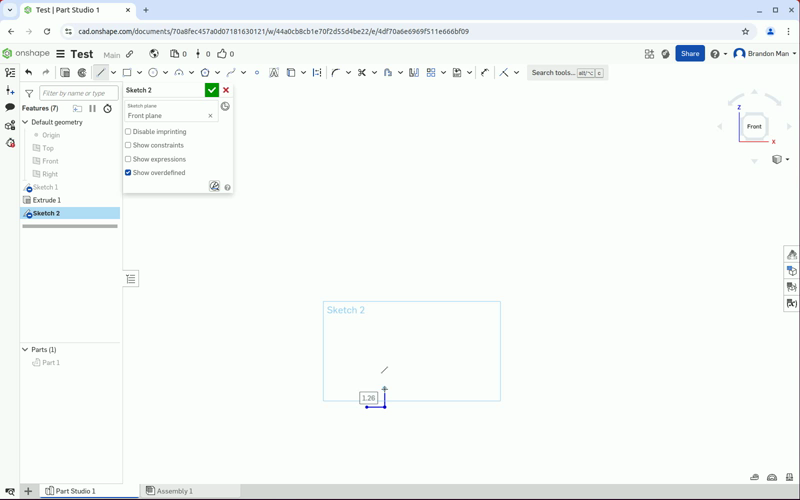
scroll(-6)
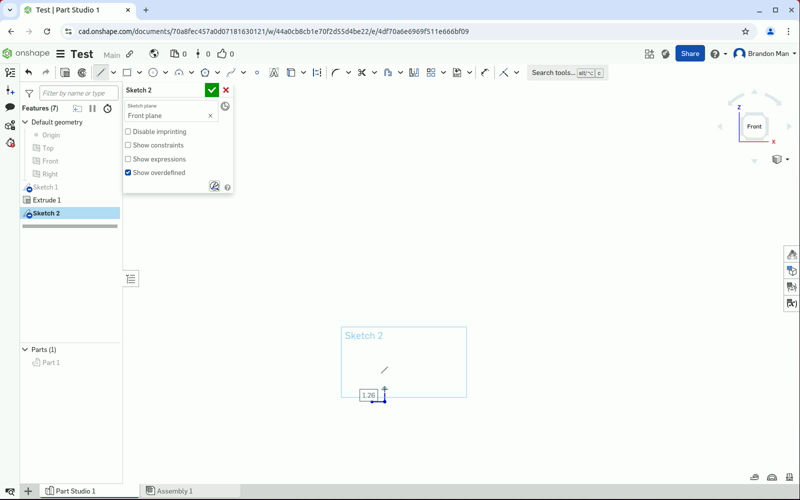
scroll(-6)
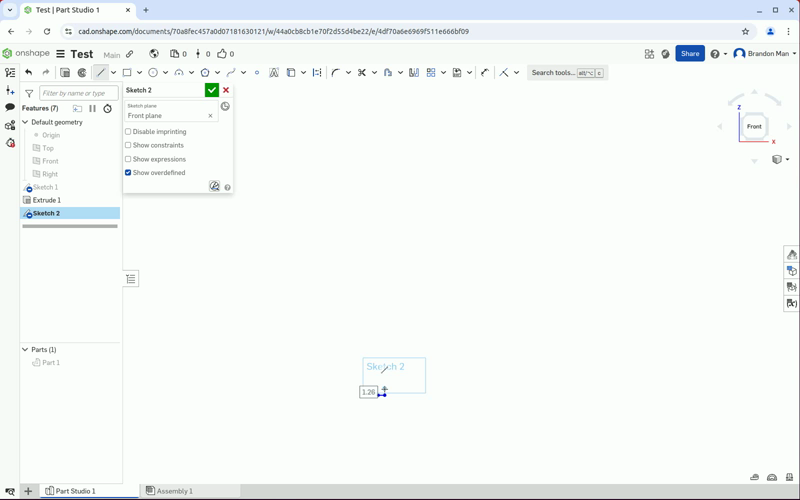
key_up(shift)
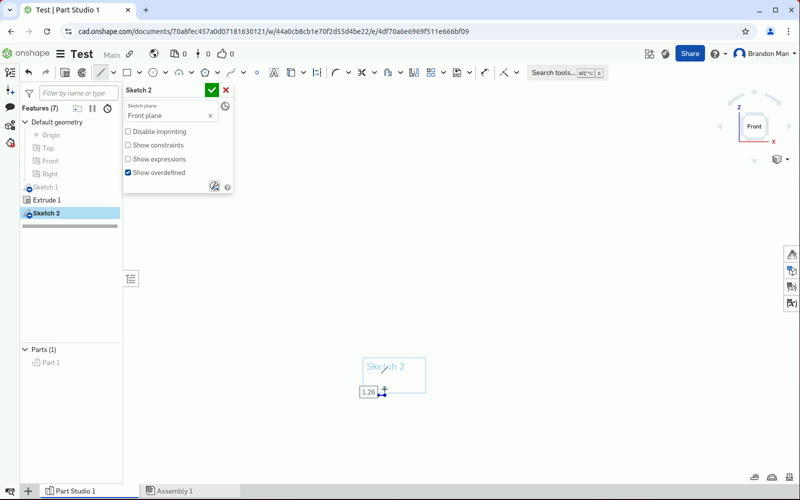
key_down(shift)
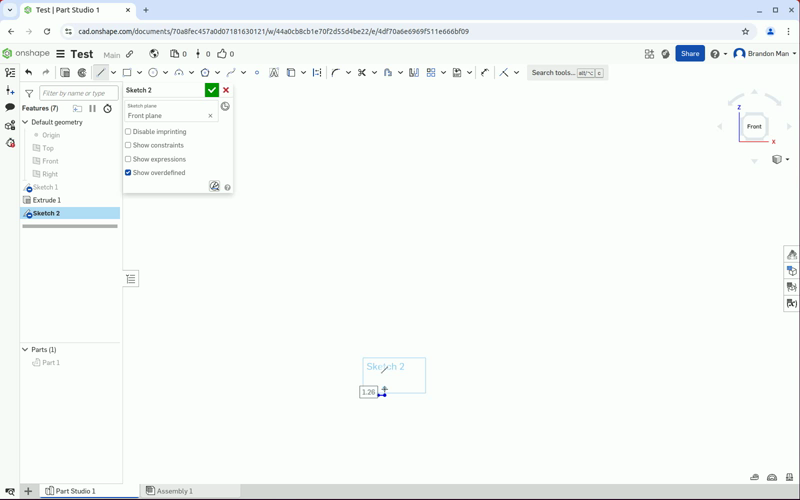
mouse_move(414, 388)
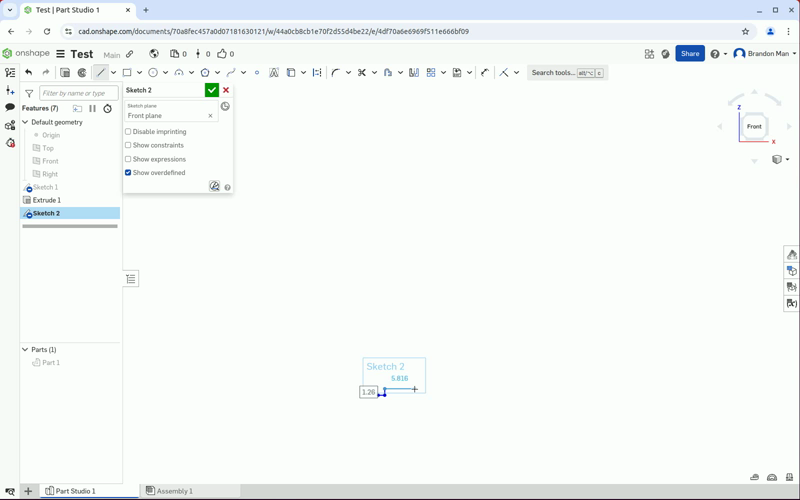
mouse_move(378, 388)
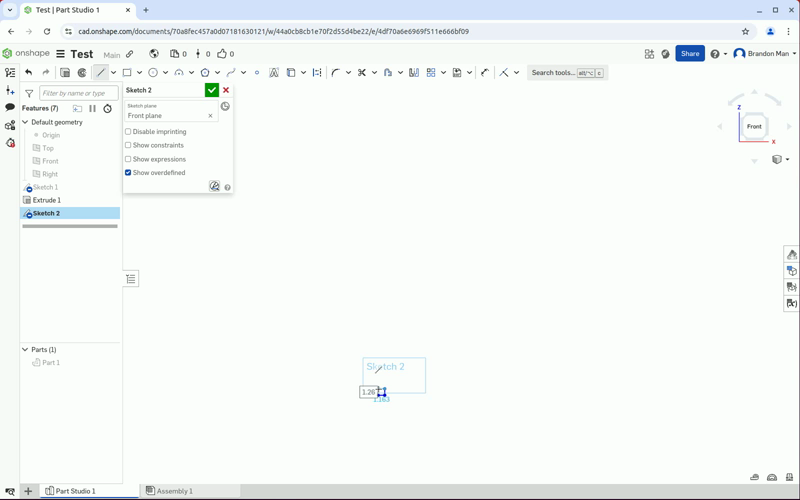
scroll(6)
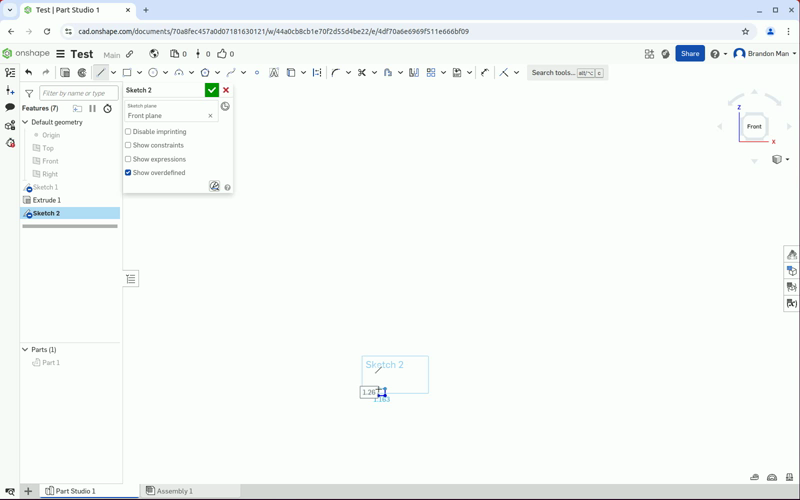
scroll(6)
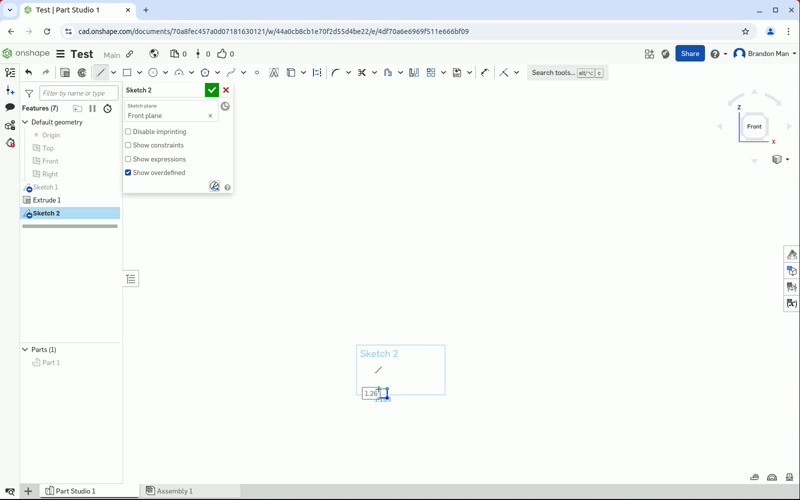
scroll(6)
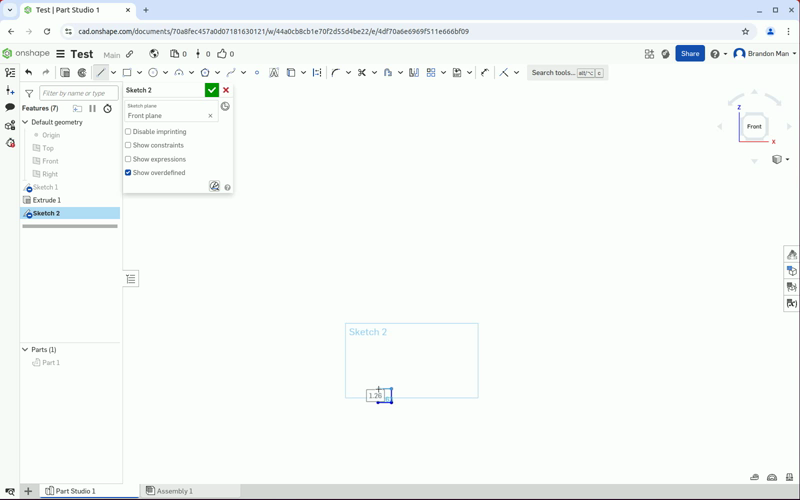
scroll(6)
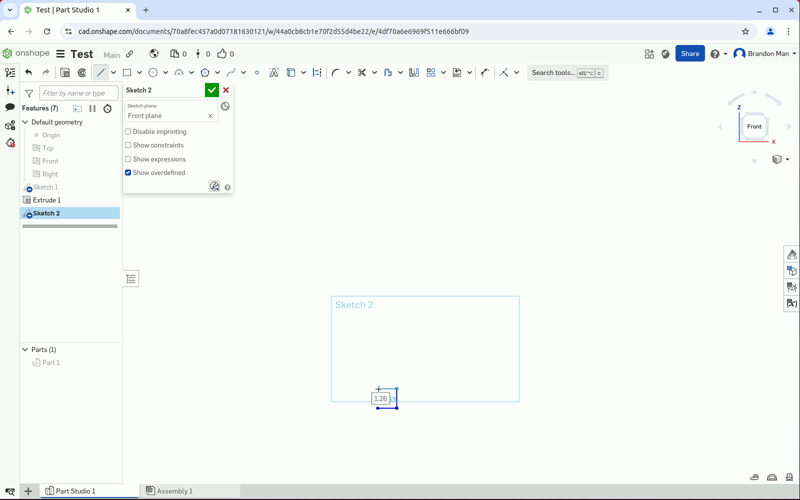
scroll(6)
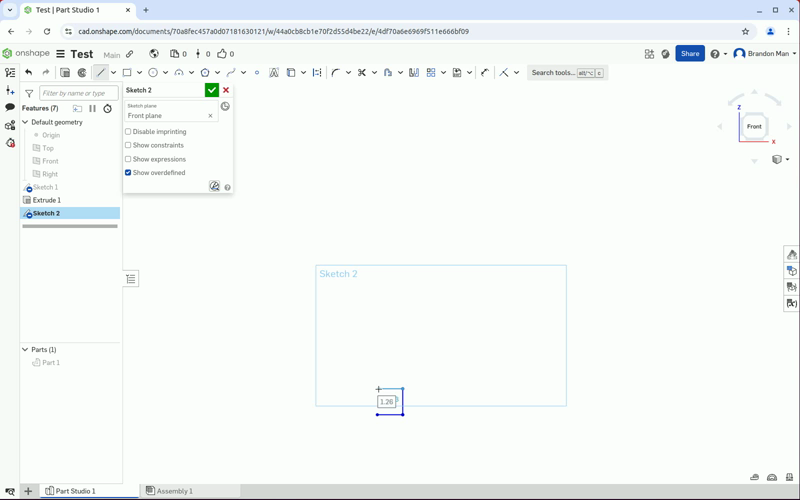
scroll(6)
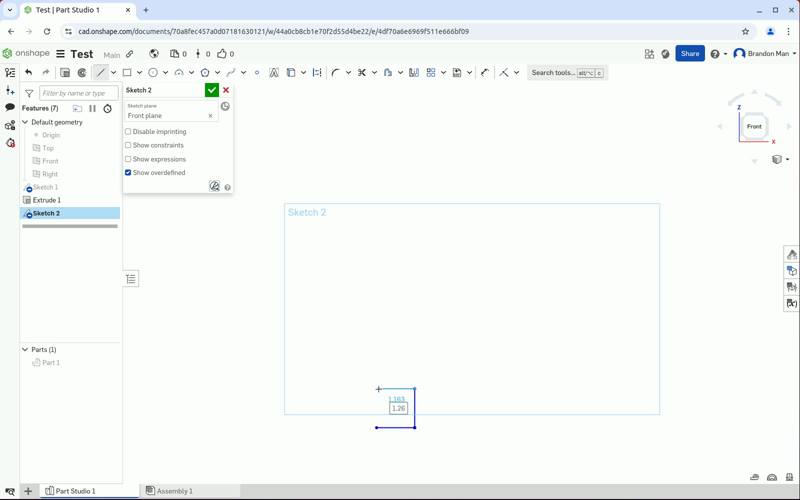
scroll(6)
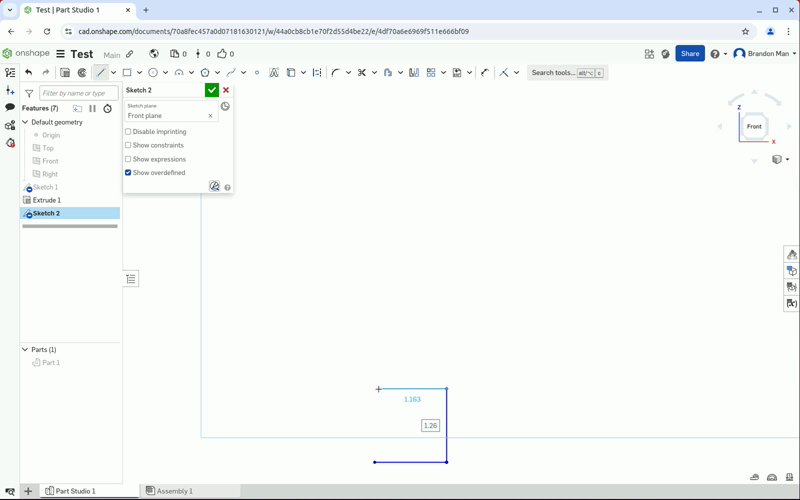
click(378, 388)
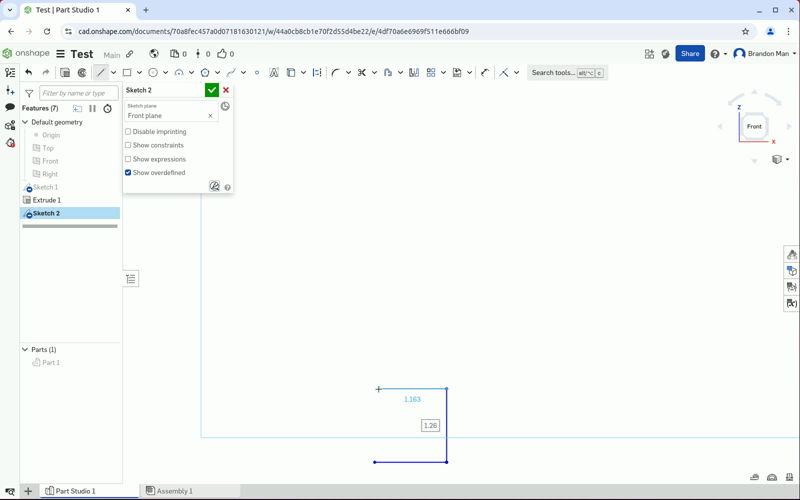
scroll(-6)
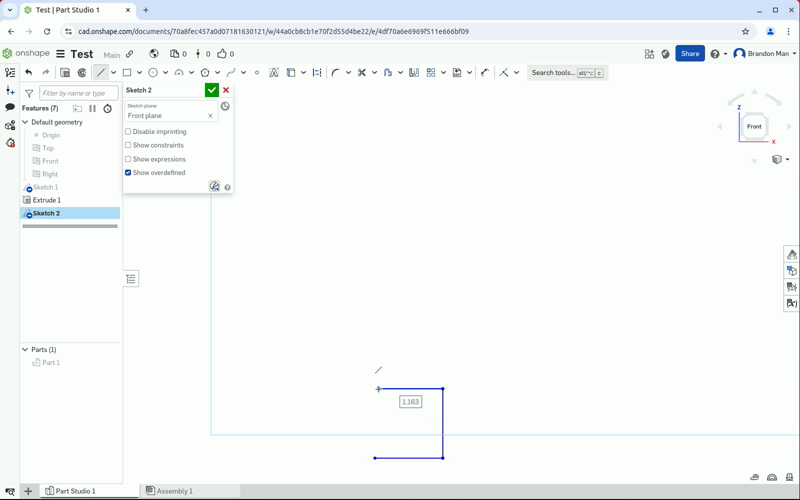
scroll(-6)
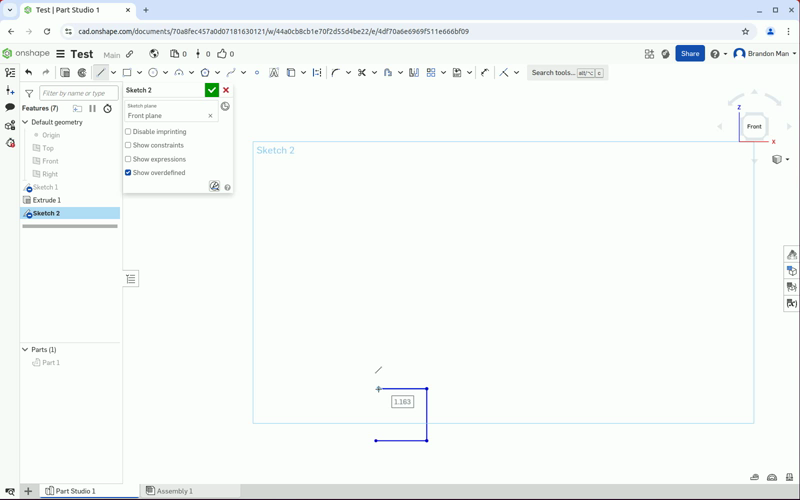
scroll(-6)
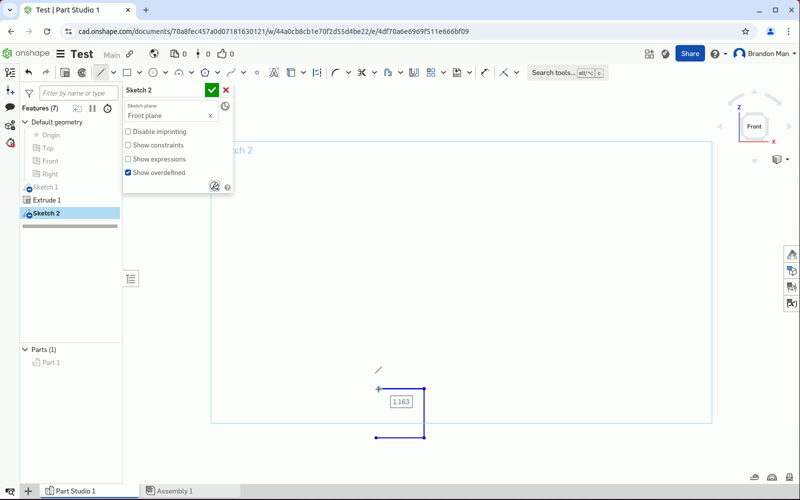
scroll(-6)
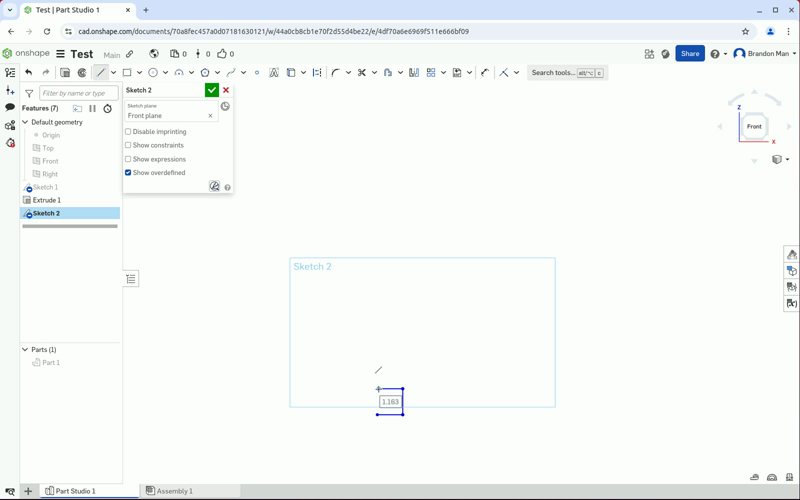
scroll(-6)
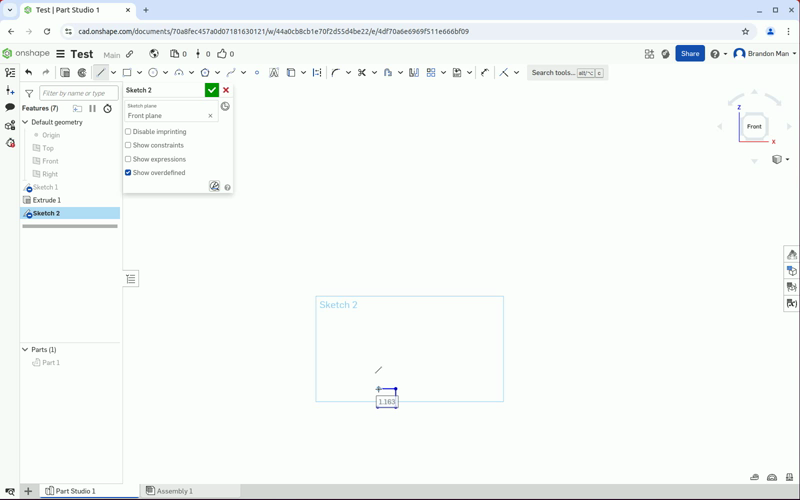
scroll(-6)
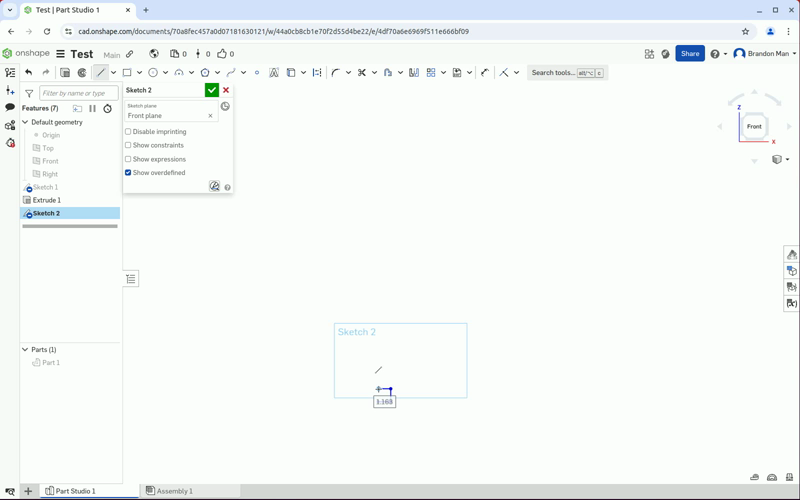
scroll(-6)
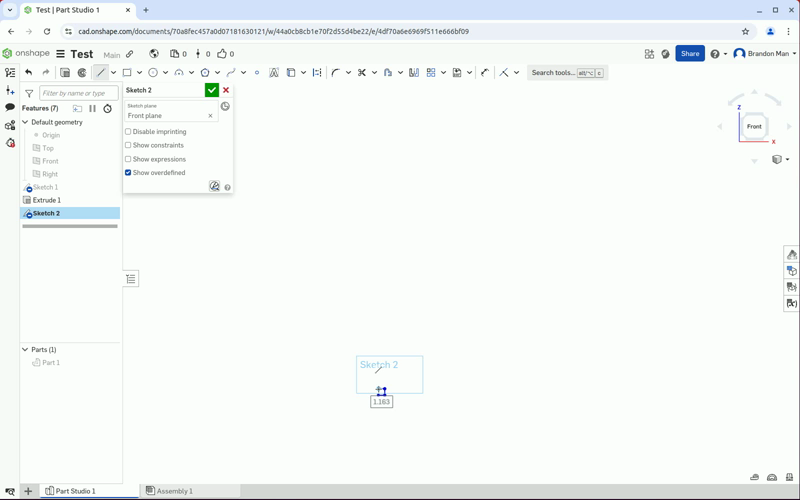
key_up(shift)
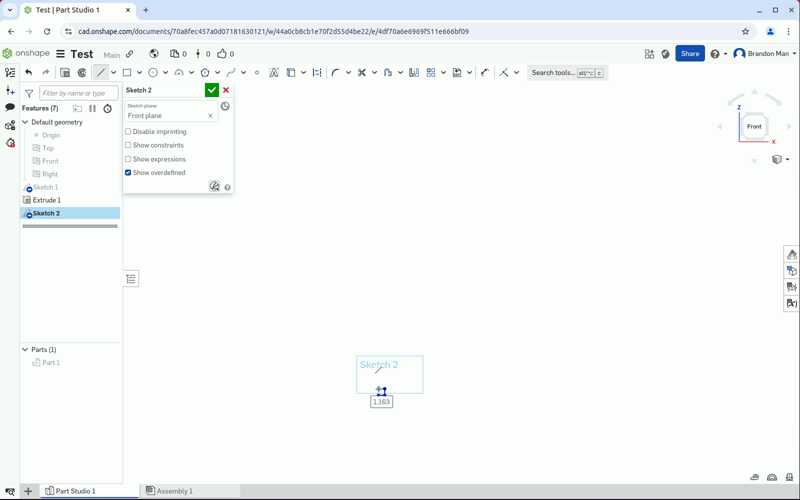
mouse_move(408, 388)
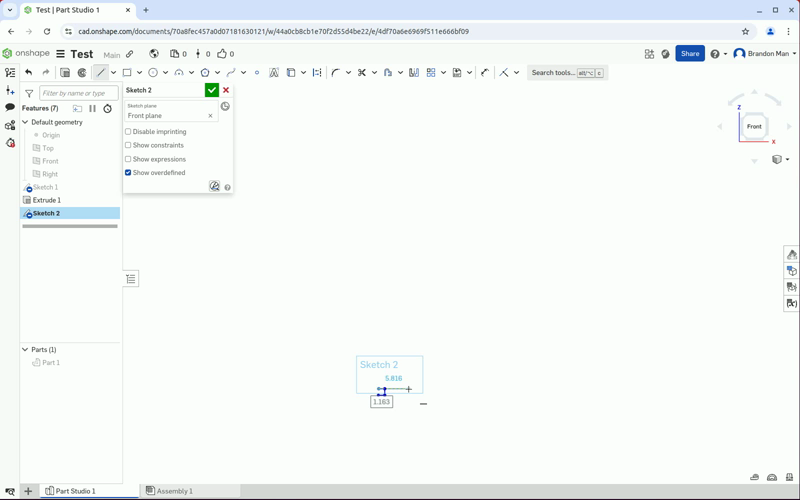
key_down(shift)
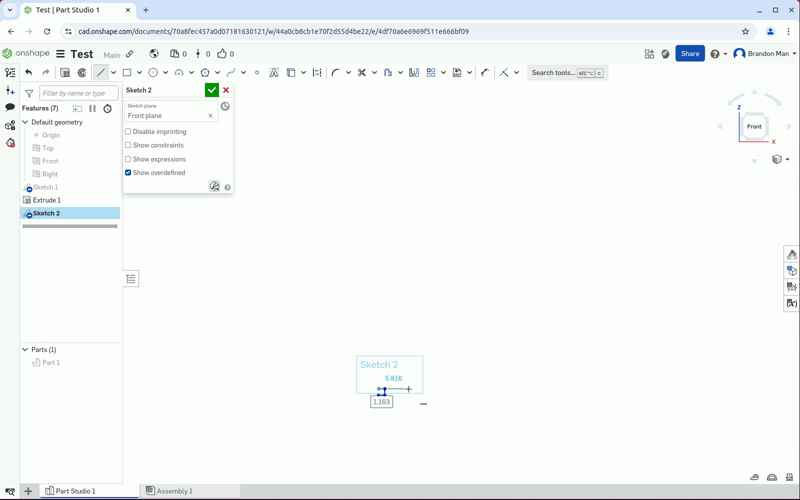
mouse_move(378, 395)
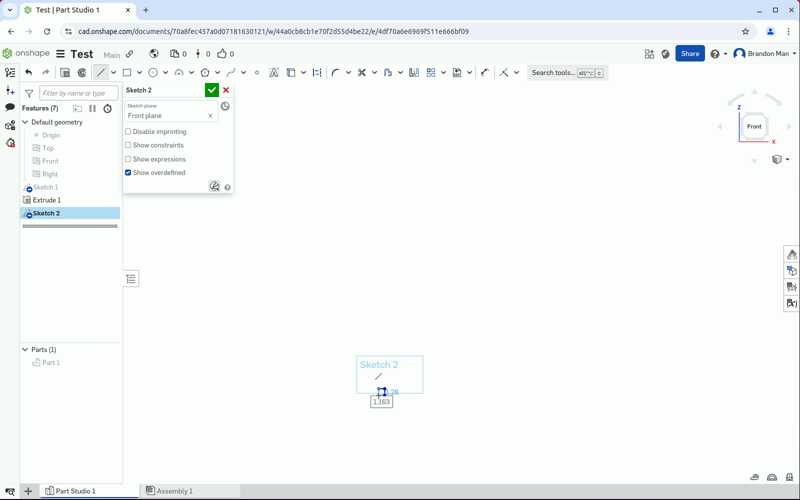
scroll(6)
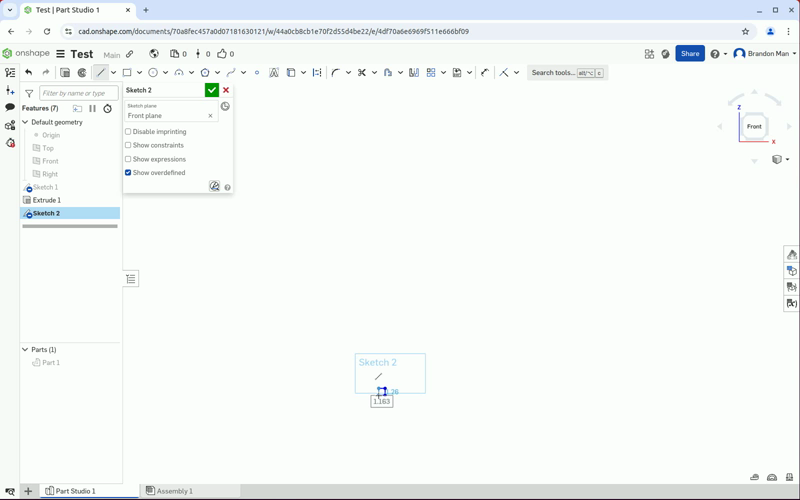
scroll(6)
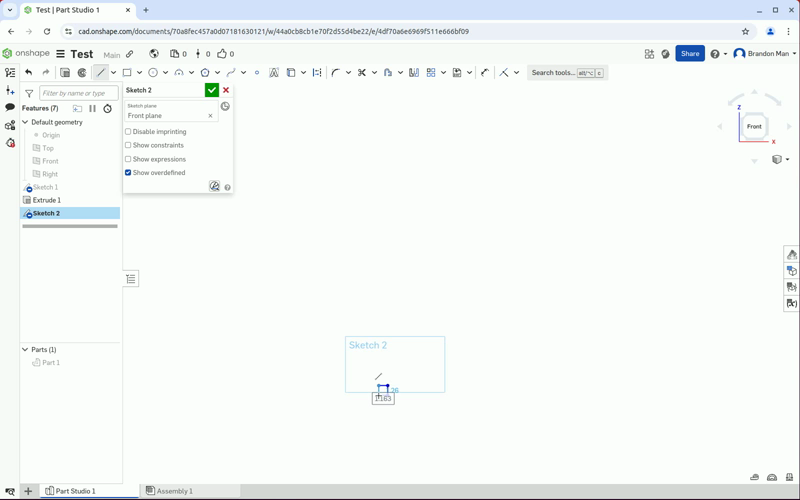
scroll(6)
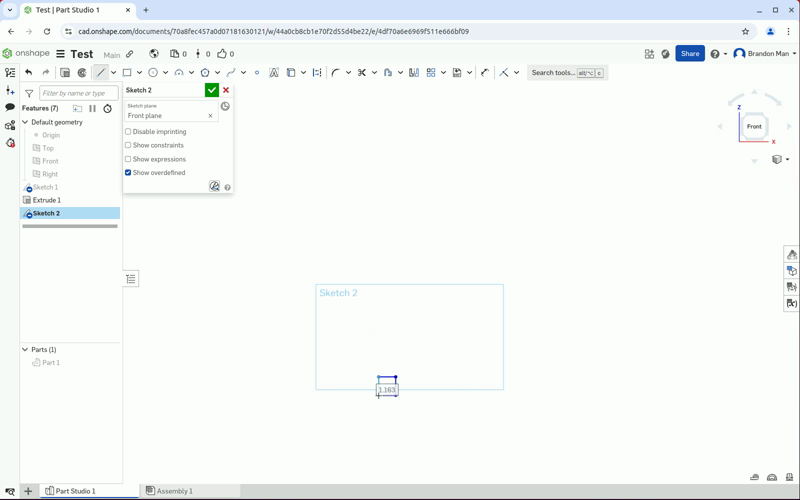
scroll(6)
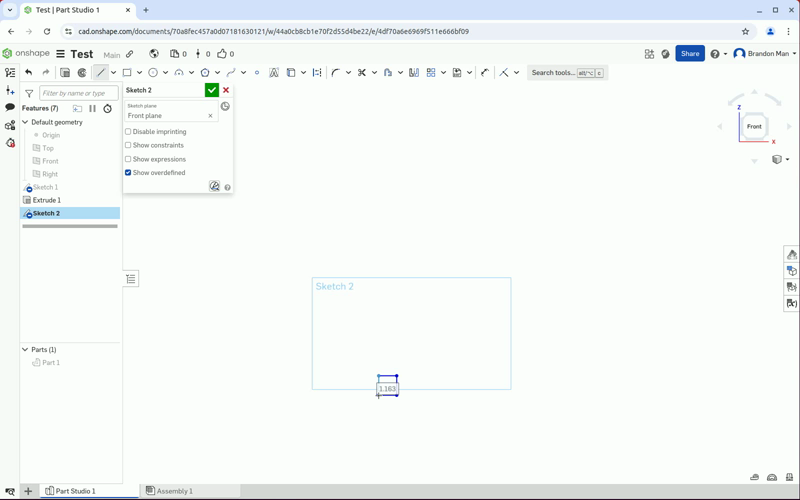
scroll(6)
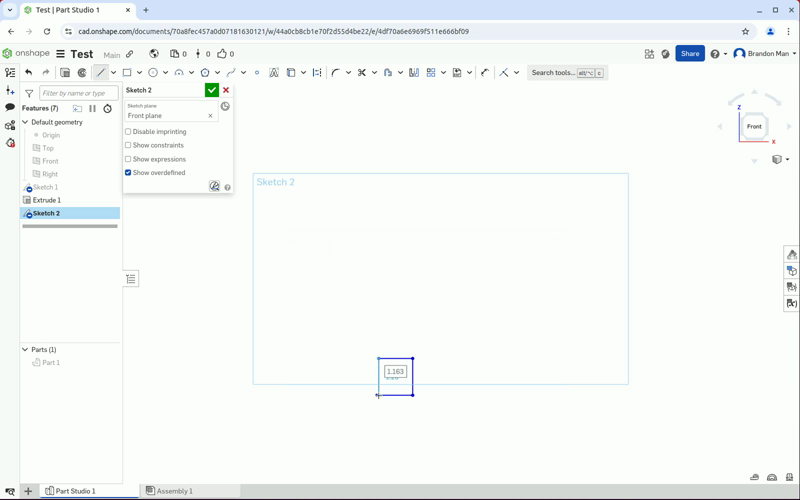
scroll(6)
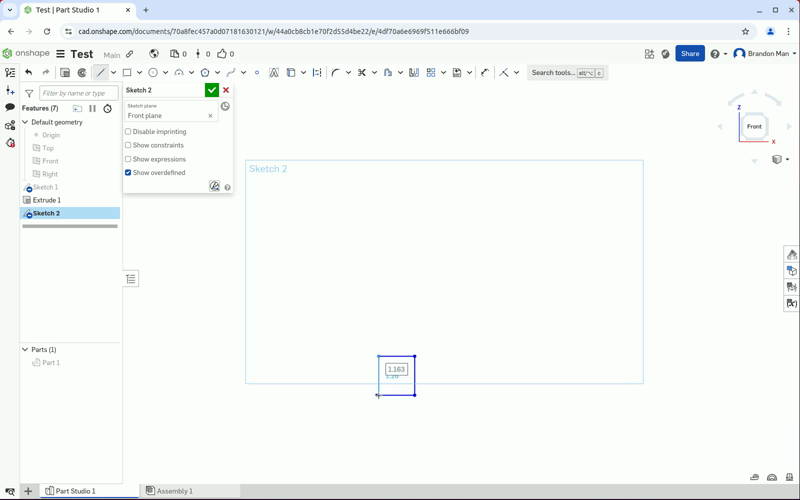
scroll(6)
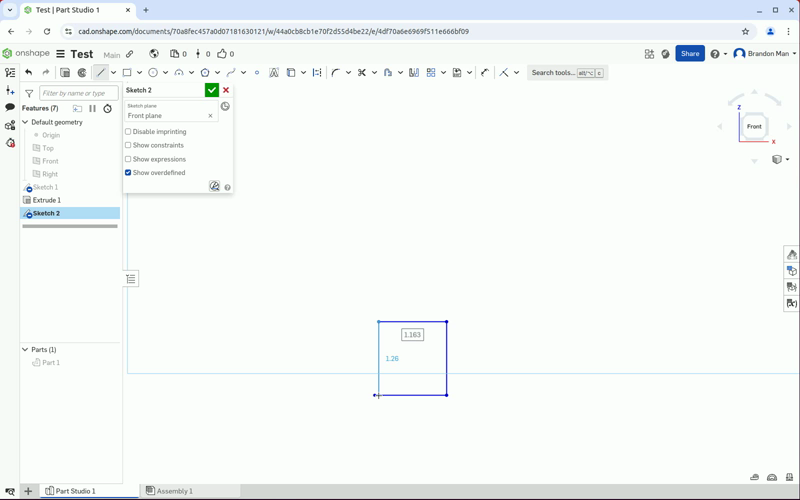
key_up(shift)
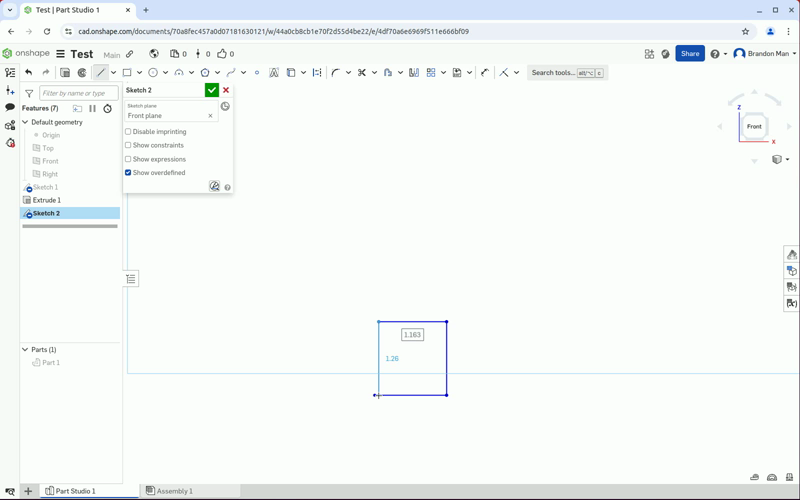
click(378, 395)
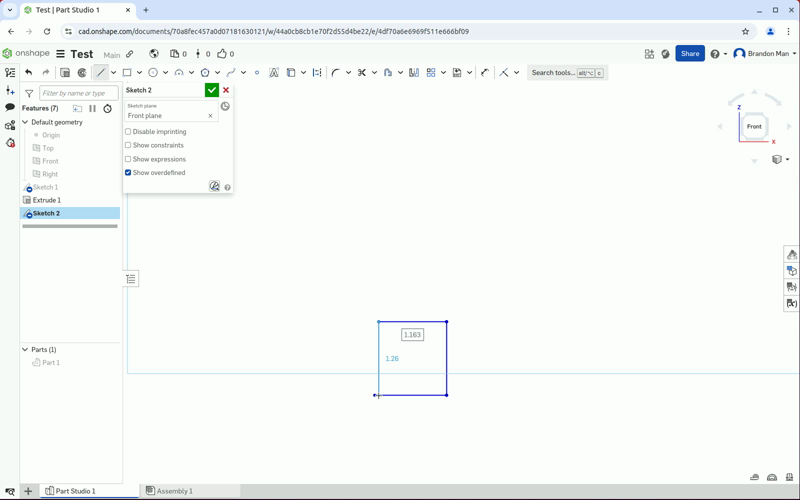
scroll(-6)
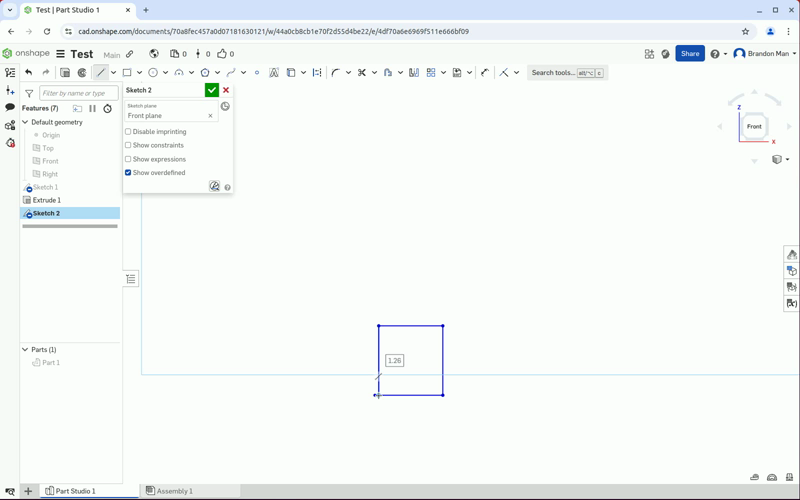
scroll(-6)
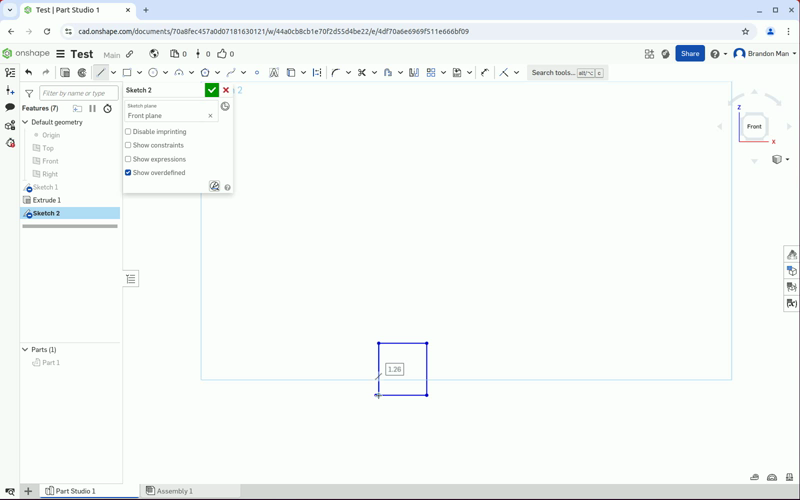
scroll(-6)
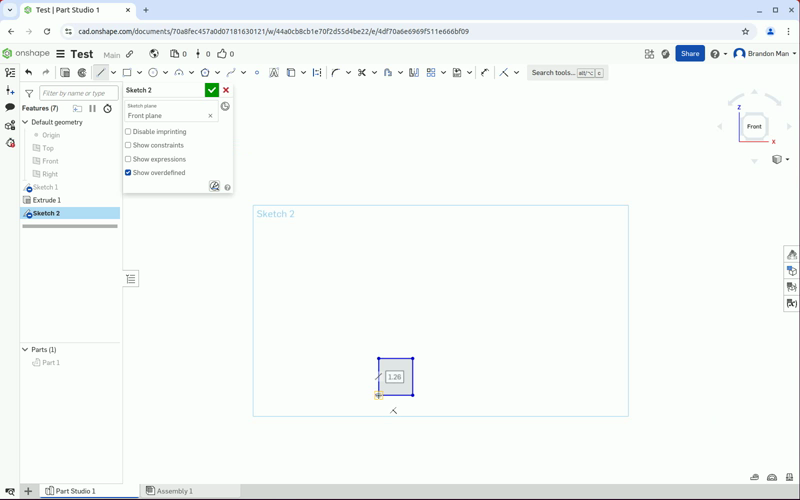
scroll(-6)
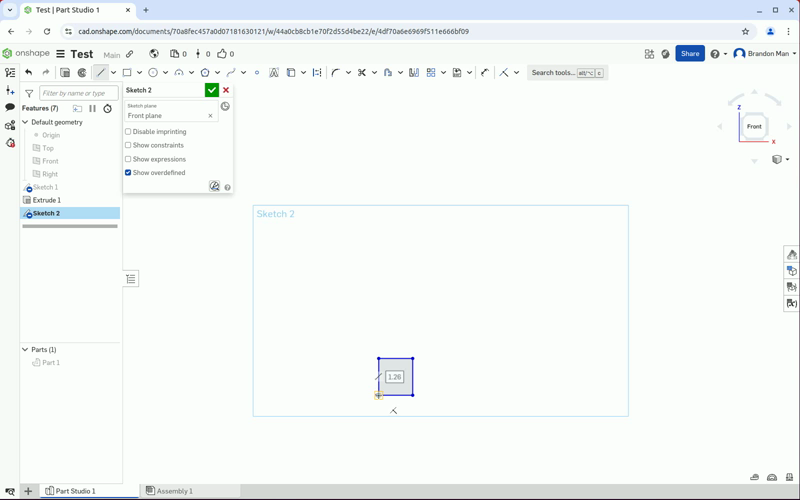
scroll(-6)
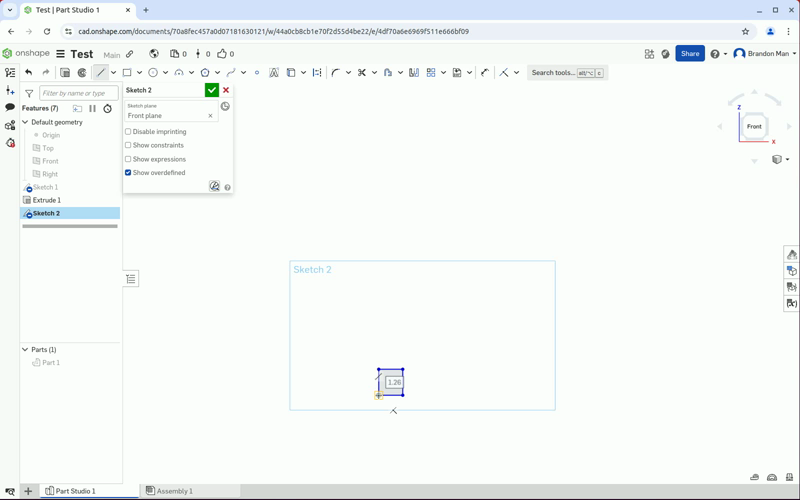
scroll(-6)
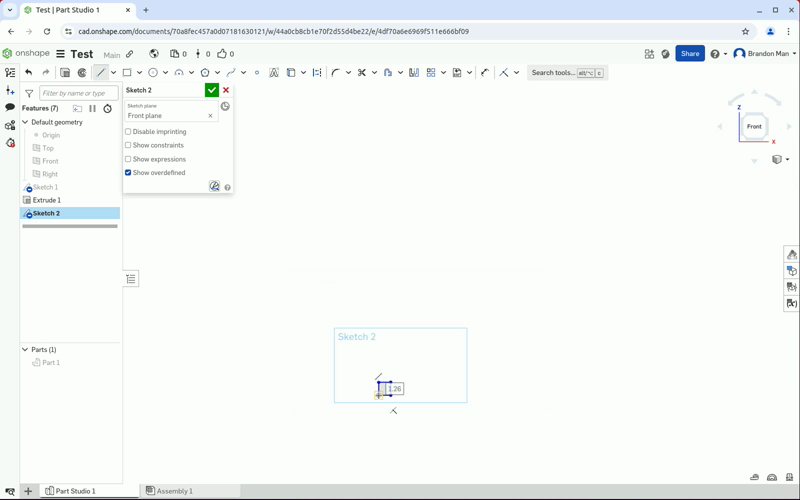
scroll(-6)
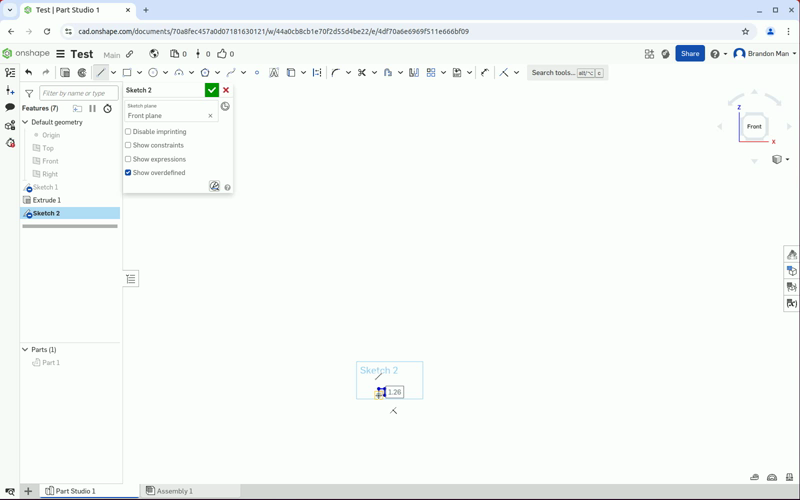
key(esc)
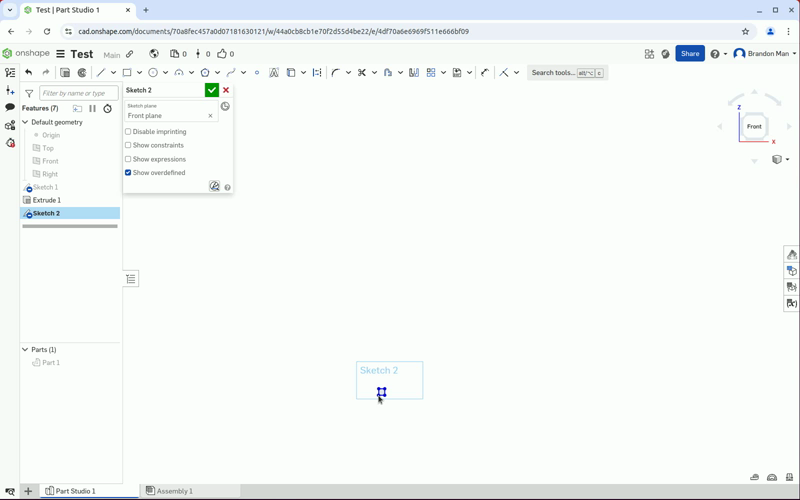
key(c)
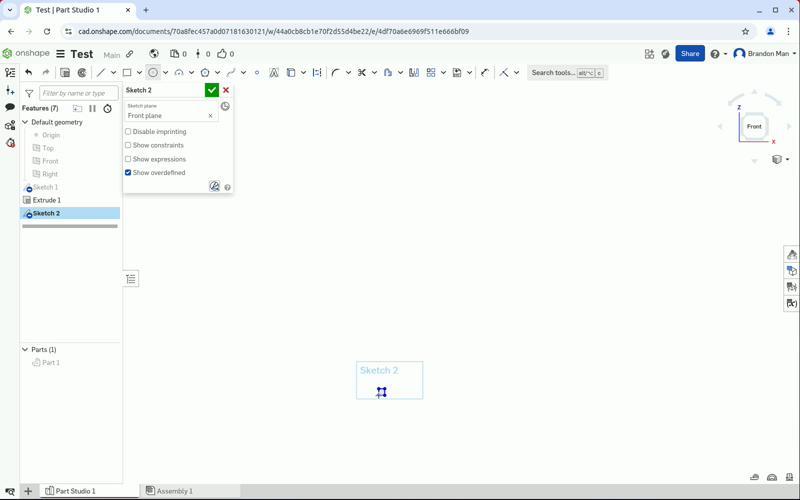
key_down(shift)
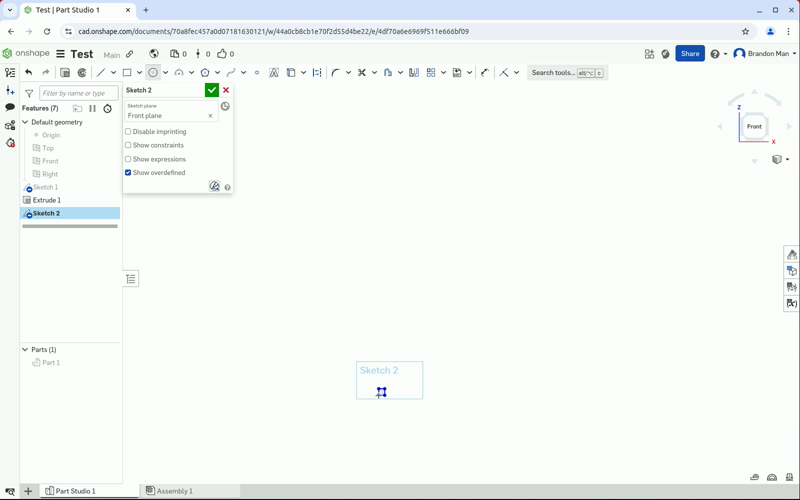
mouse_move(381, 391)
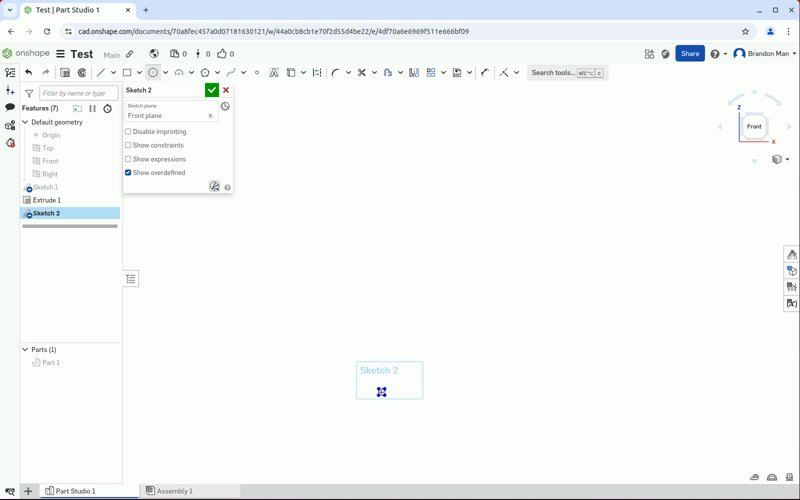
scroll(6)
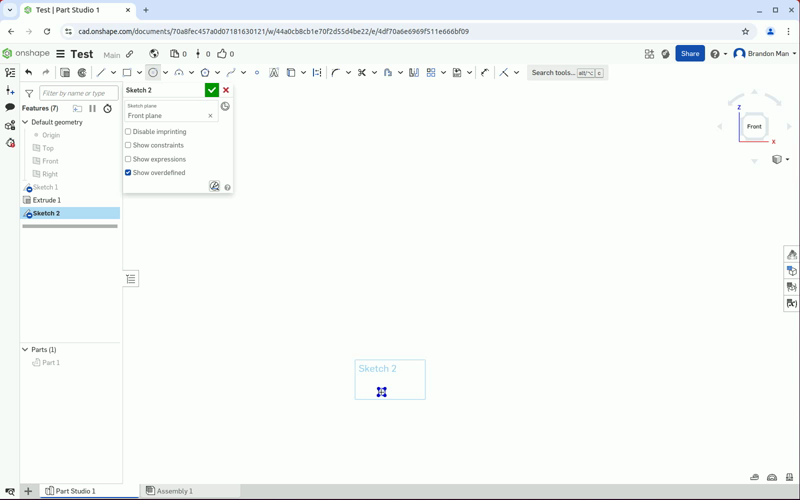
scroll(6)
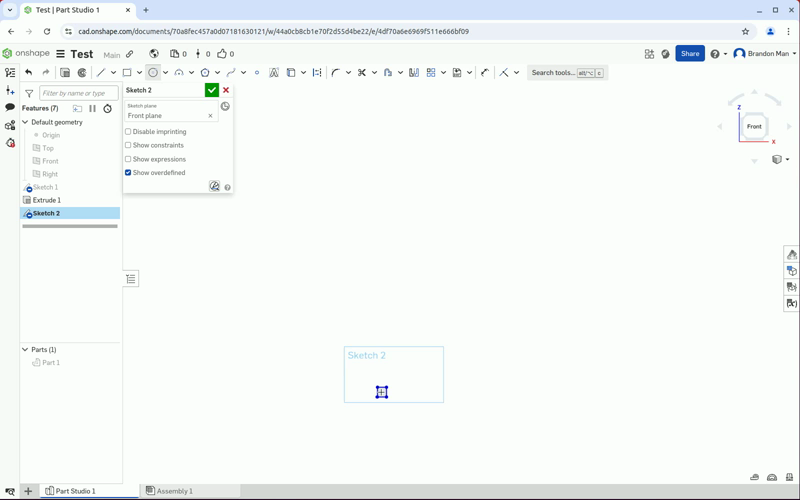
scroll(6)
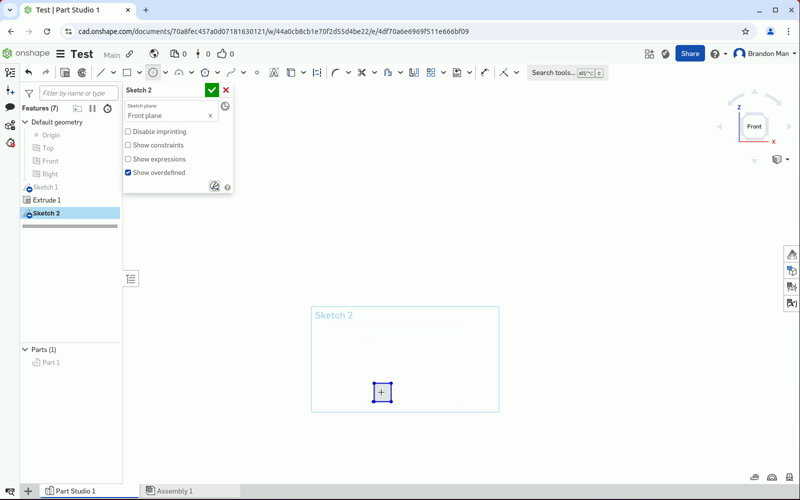
scroll(6)
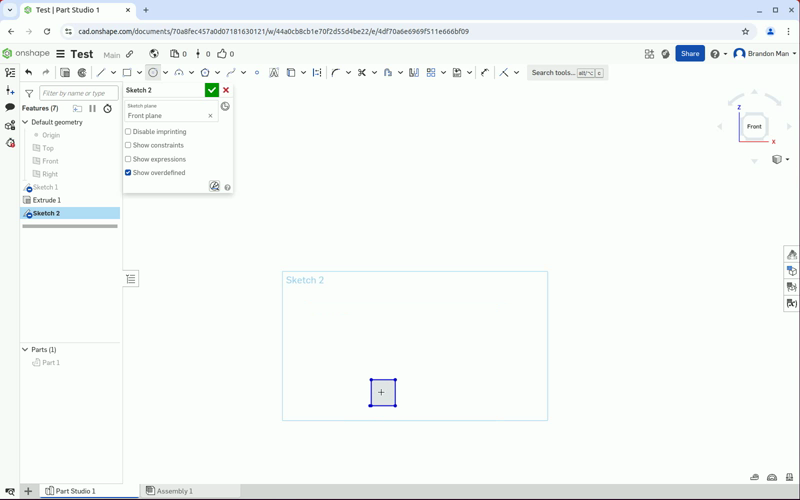
scroll(6)
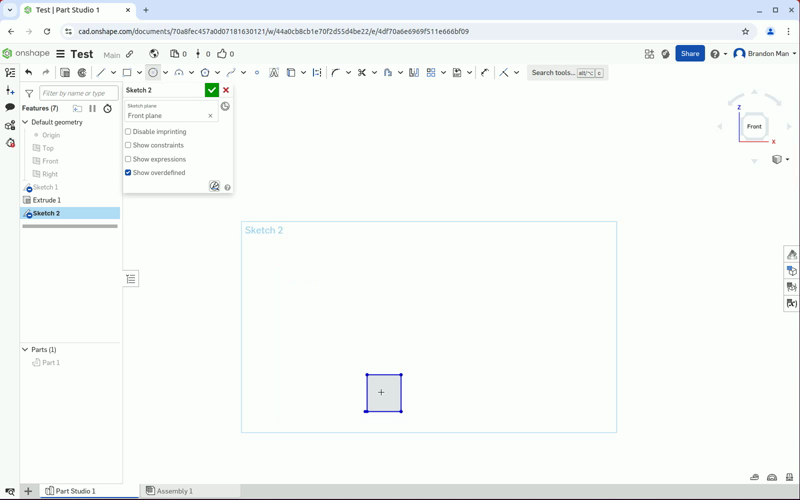
scroll(6)
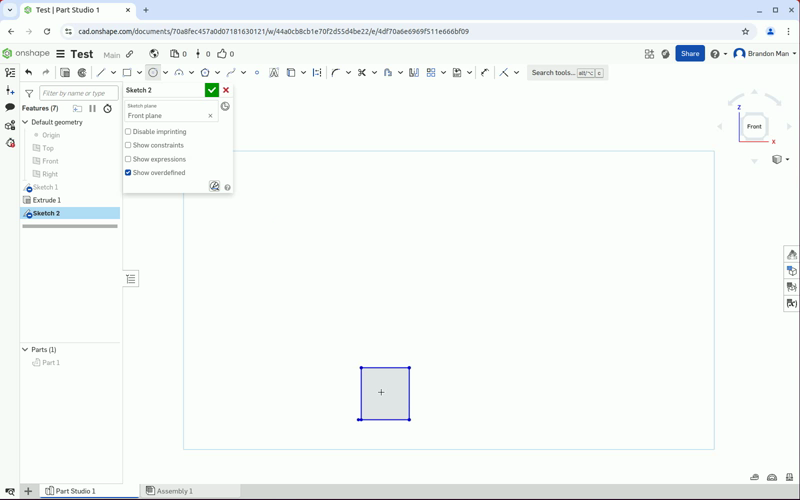
scroll(6)
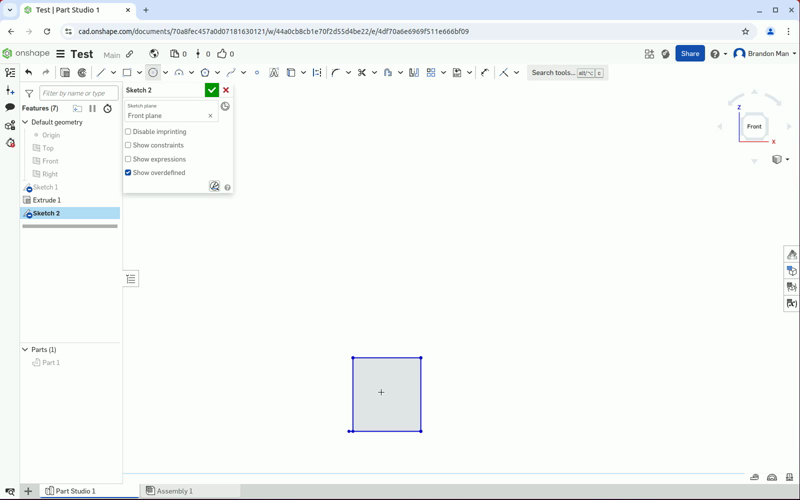
click(381, 391)
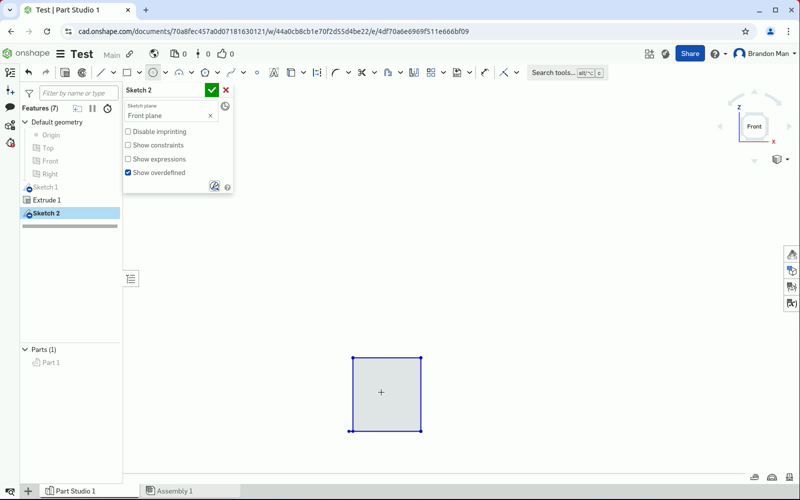
scroll(-6)
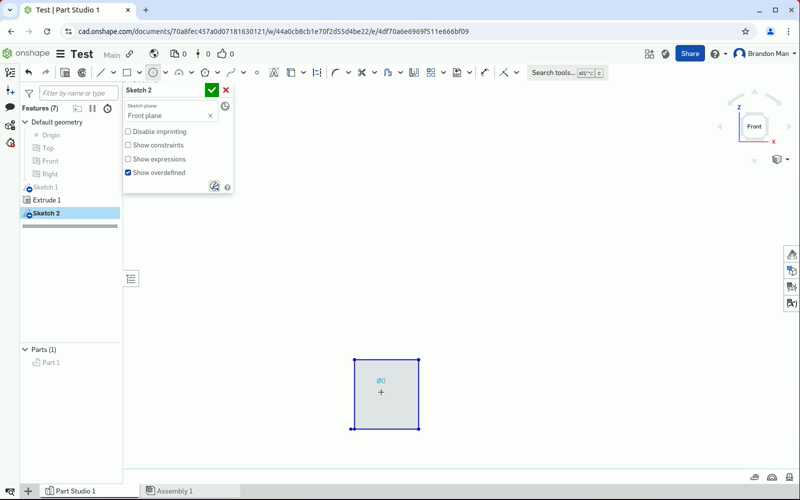
scroll(-6)
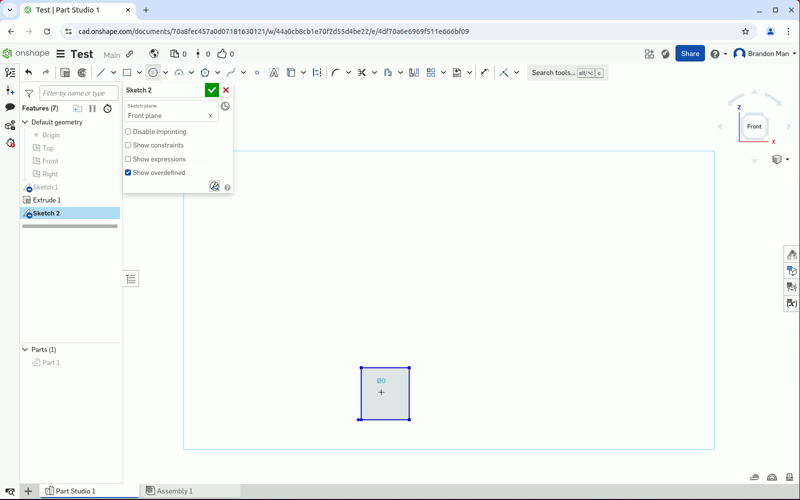
scroll(-6)
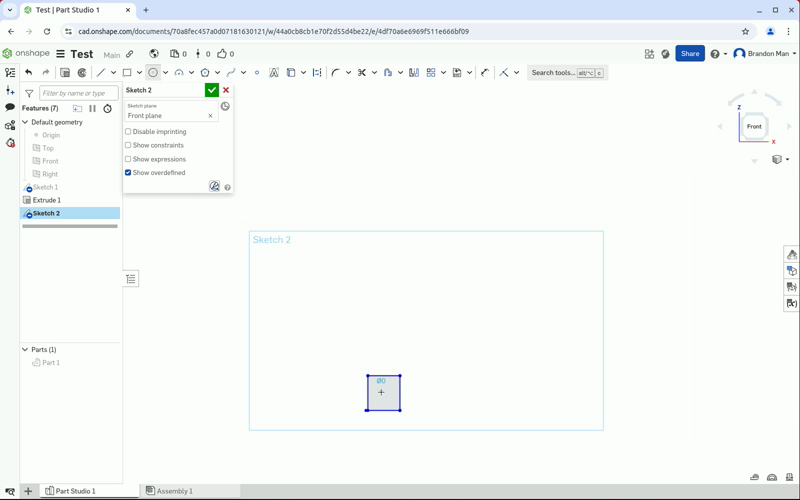
scroll(-6)
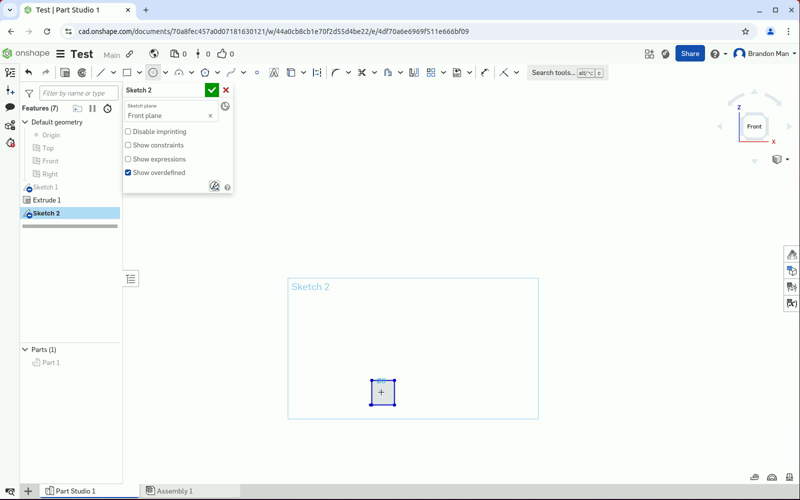
scroll(-6)
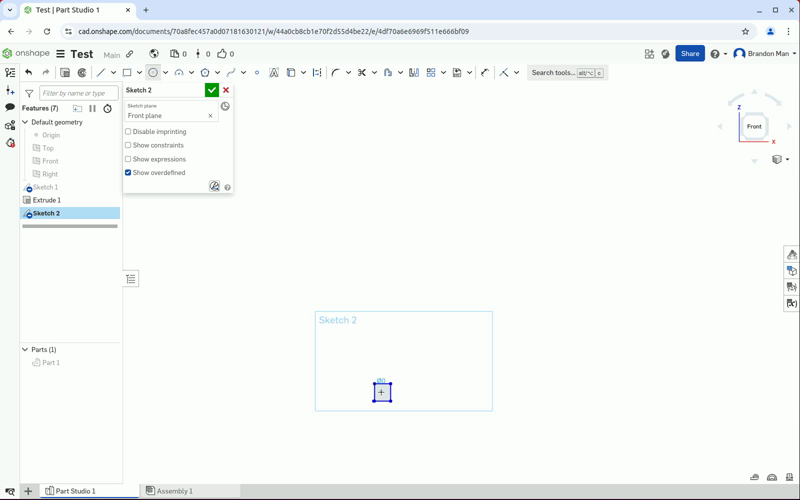
scroll(-6)
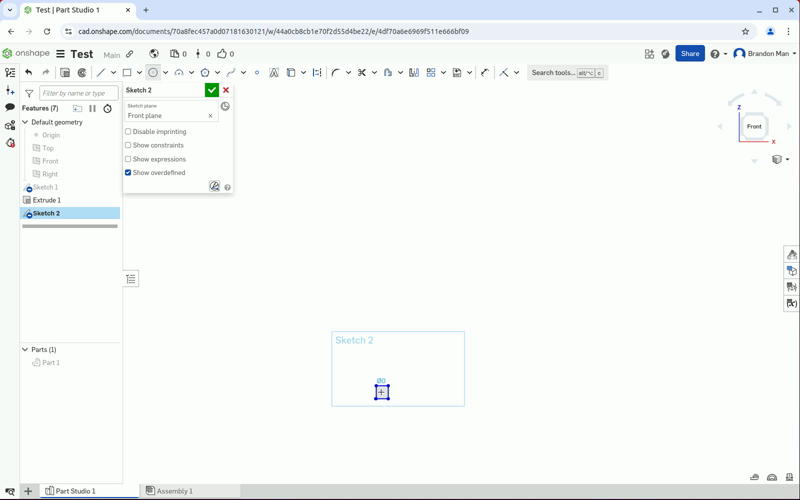
scroll(-6)
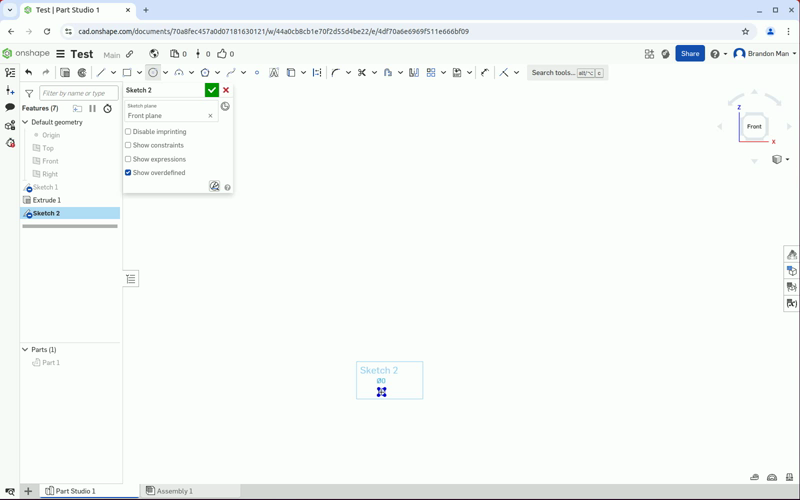
key_up(shift)
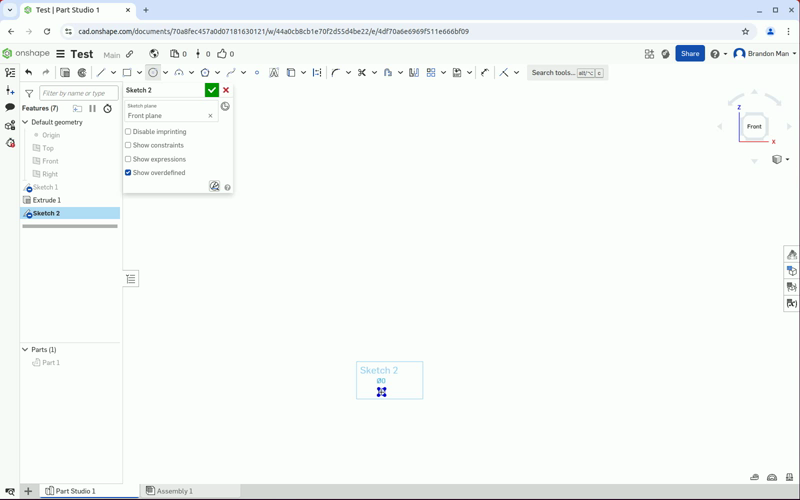
mouse_move(382, 391)
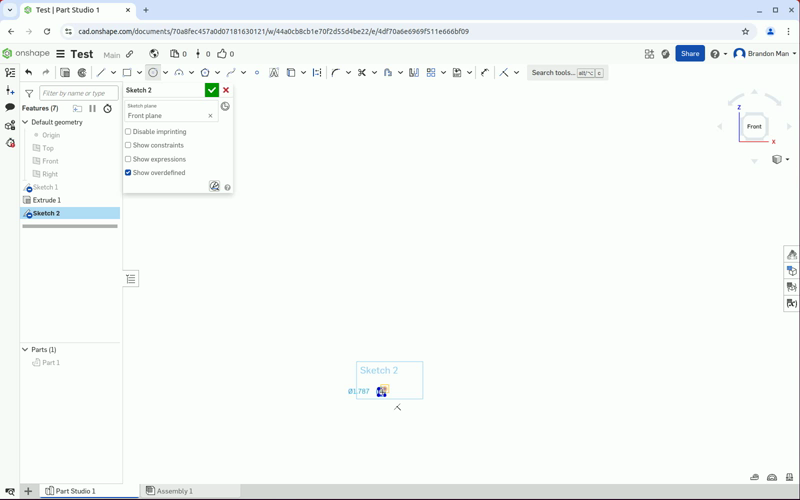
scroll(6)
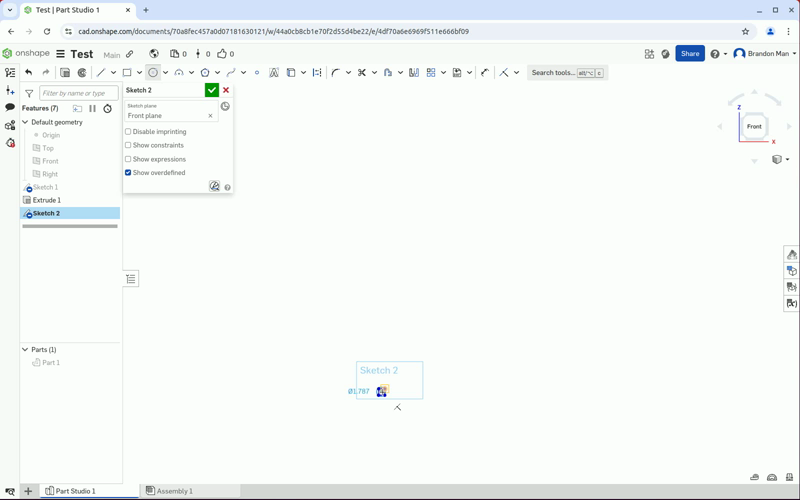
scroll(6)
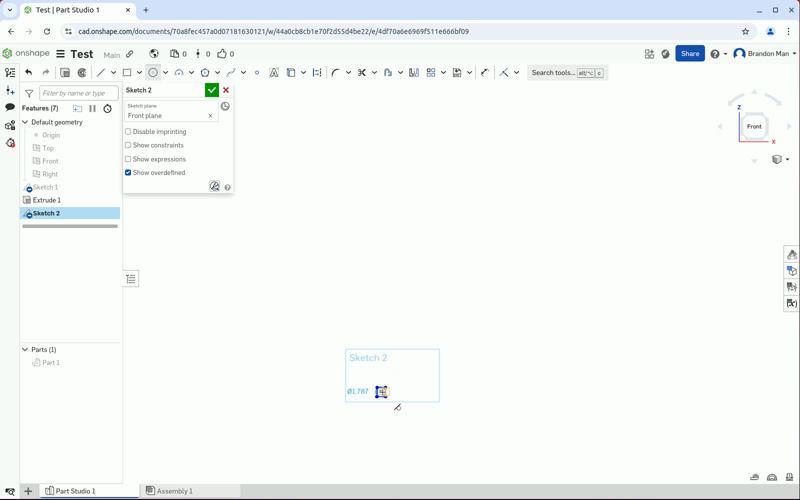
scroll(6)
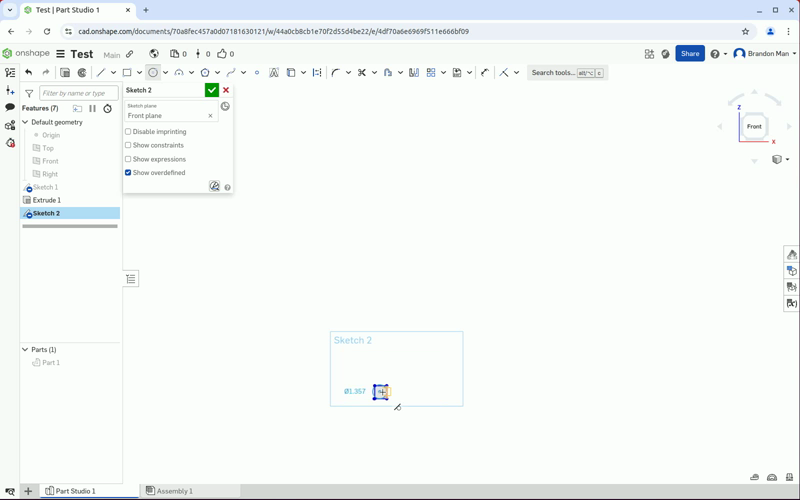
scroll(6)
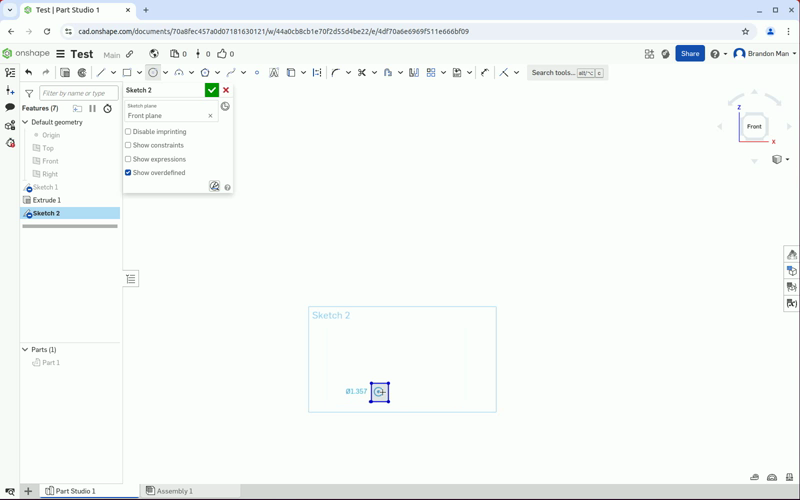
scroll(6)
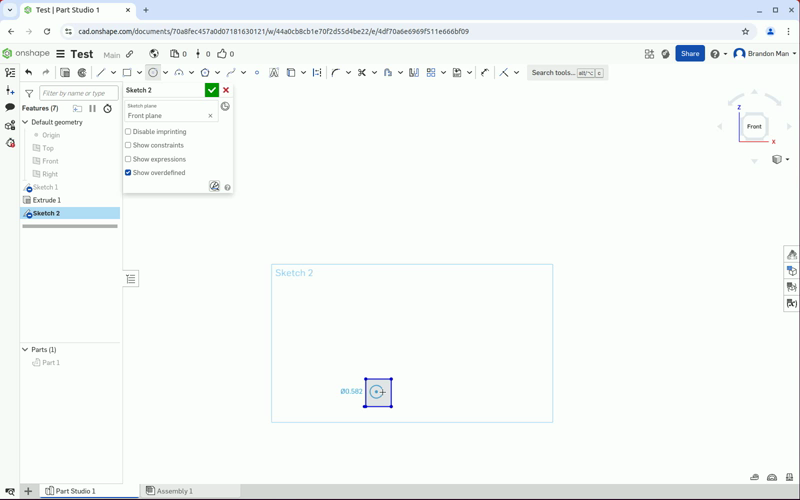
scroll(6)
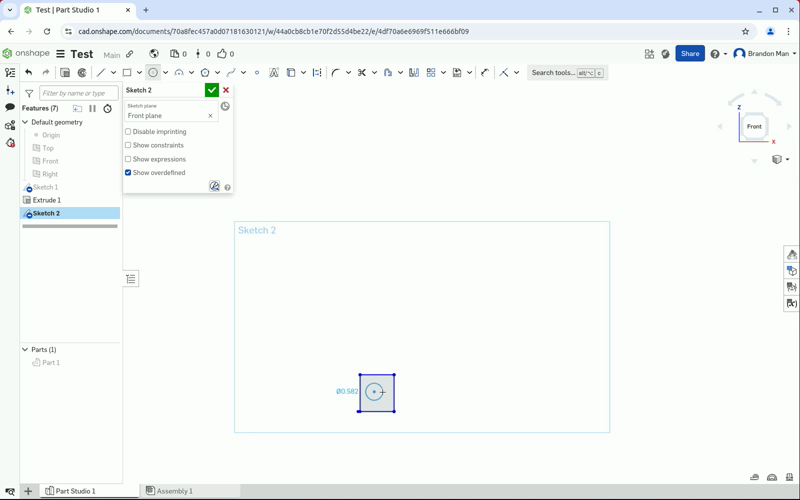
scroll(6)
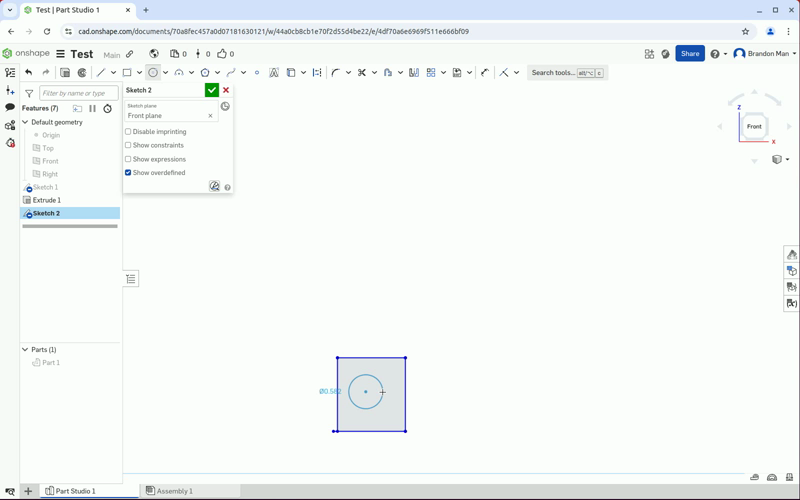
click(382, 391)
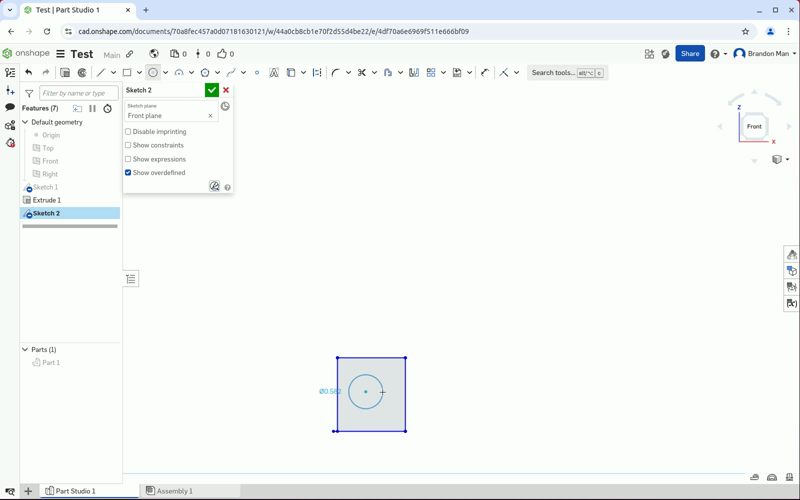
scroll(-6)
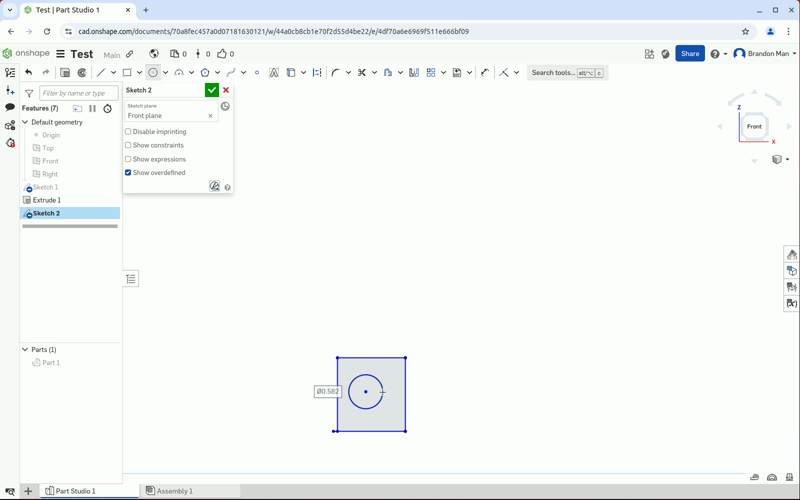
scroll(-6)
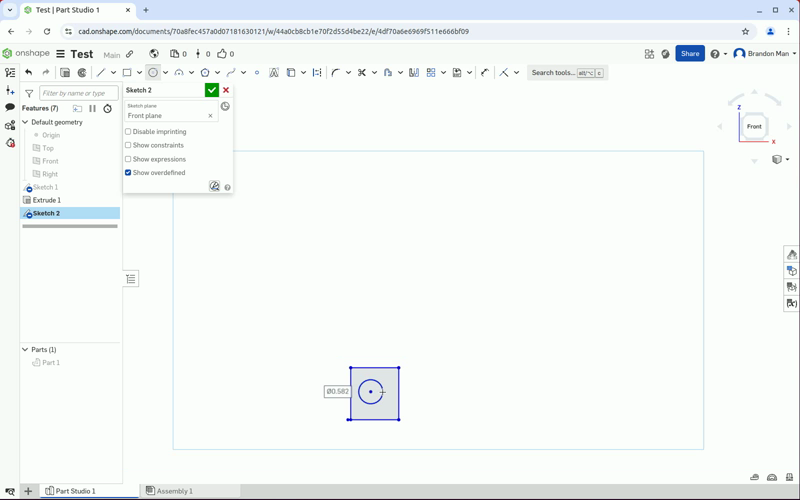
scroll(-6)
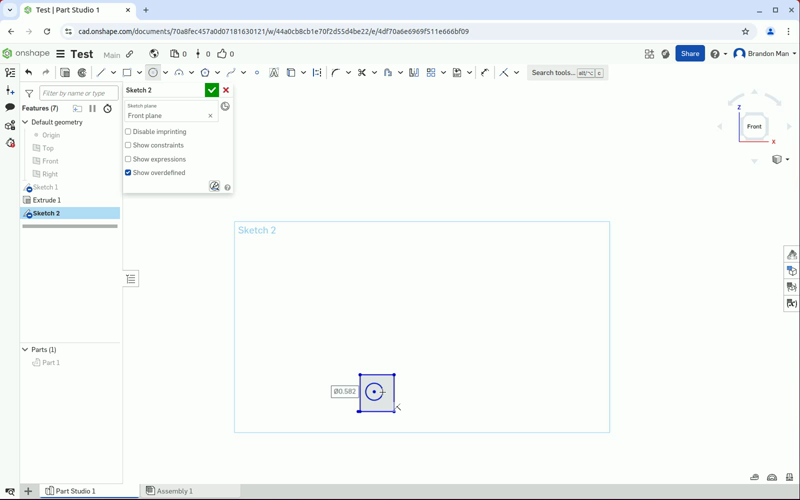
scroll(-6)
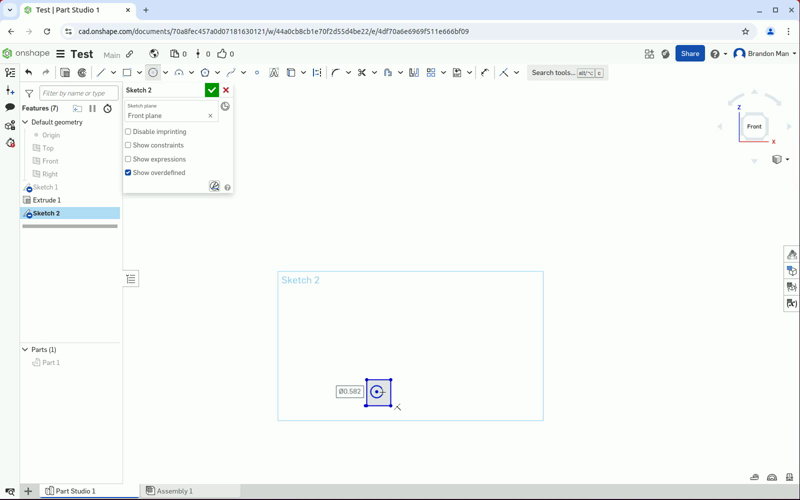
scroll(-6)
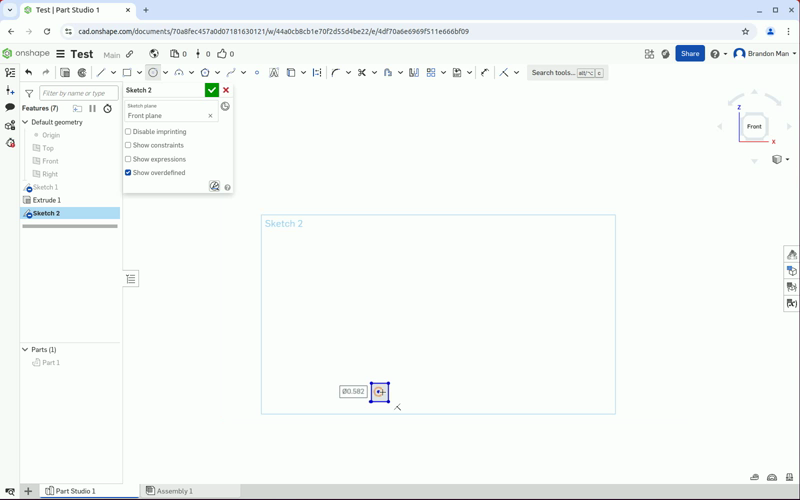
scroll(-6)
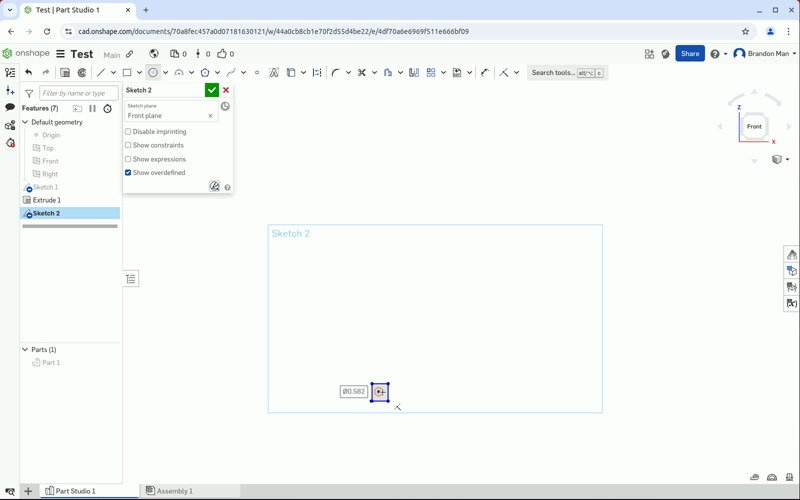
scroll(-6)
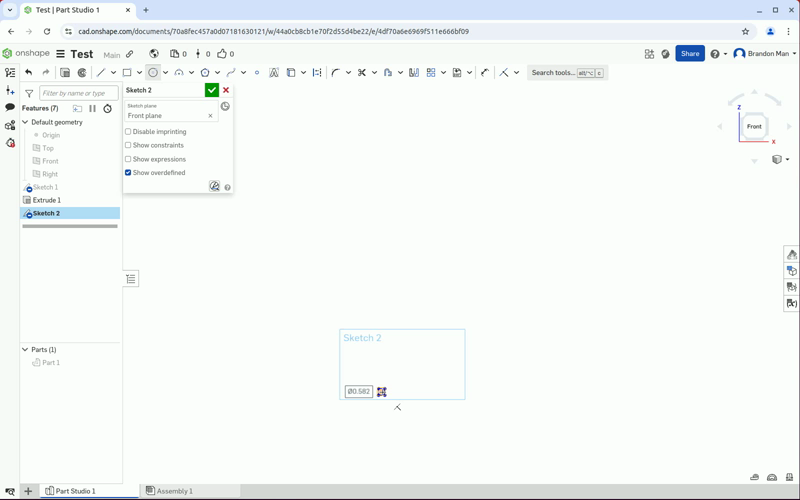
key(esc)
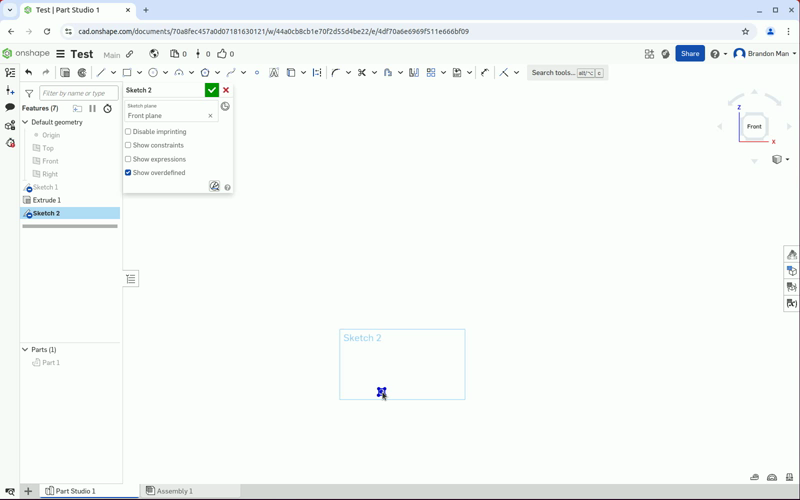
mouse_move(384, 392)
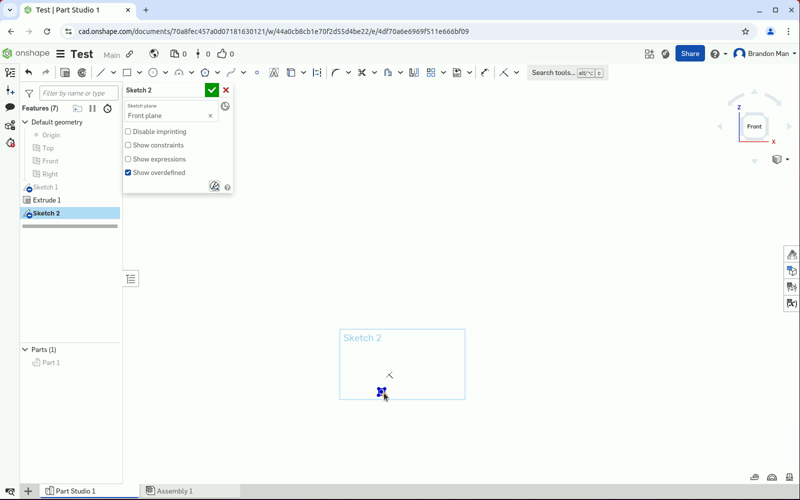
scroll(6)
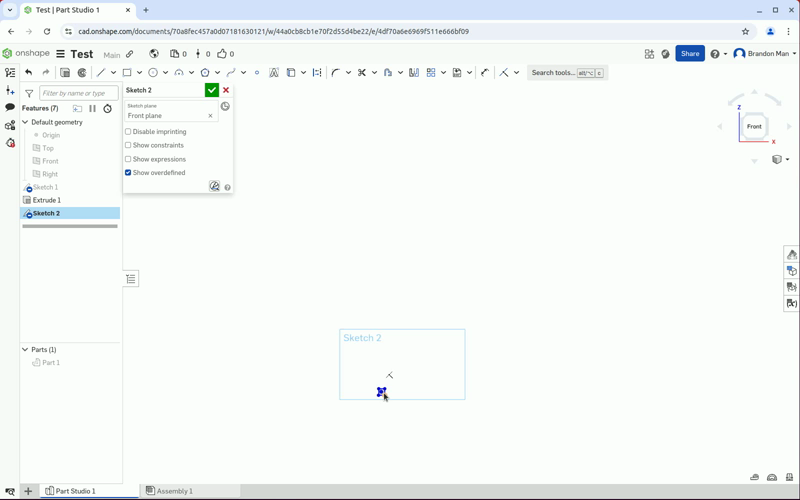
scroll(6)
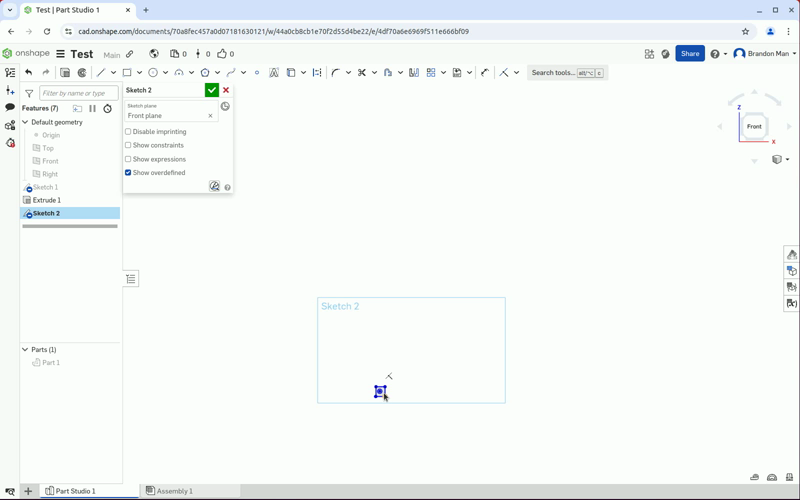
scroll(6)
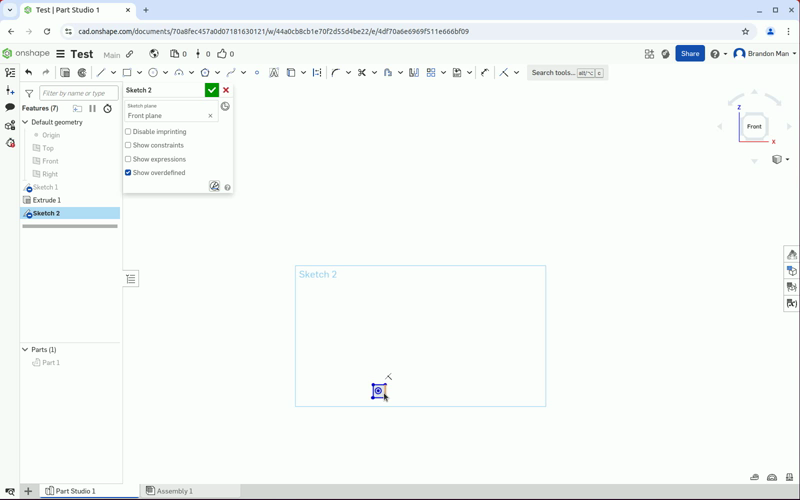
scroll(6)
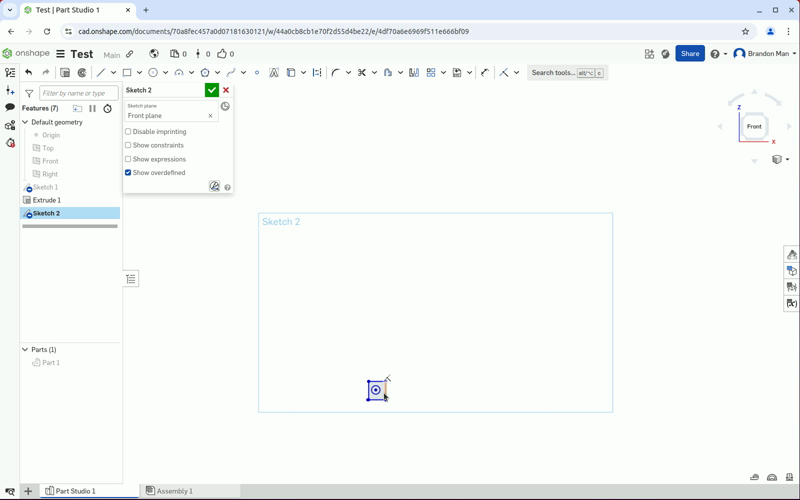
scroll(6)
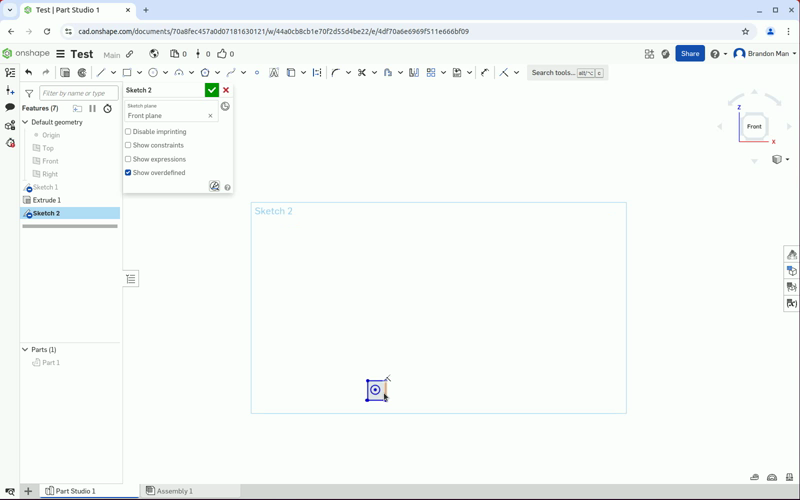
scroll(6)
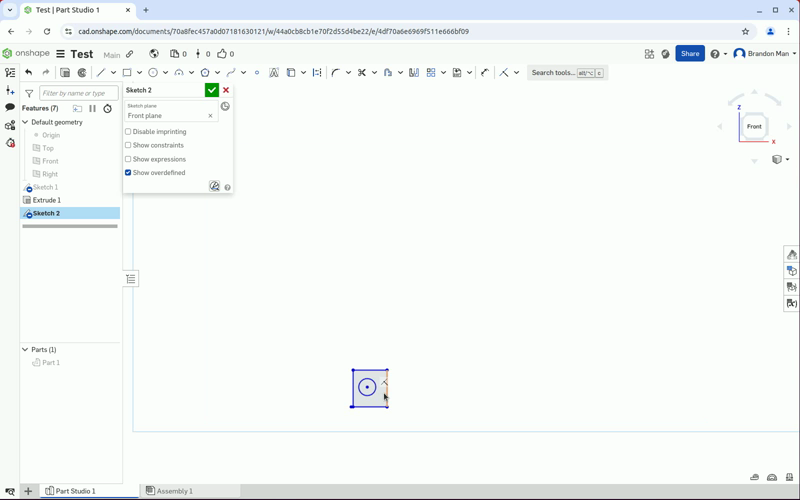
scroll(6)
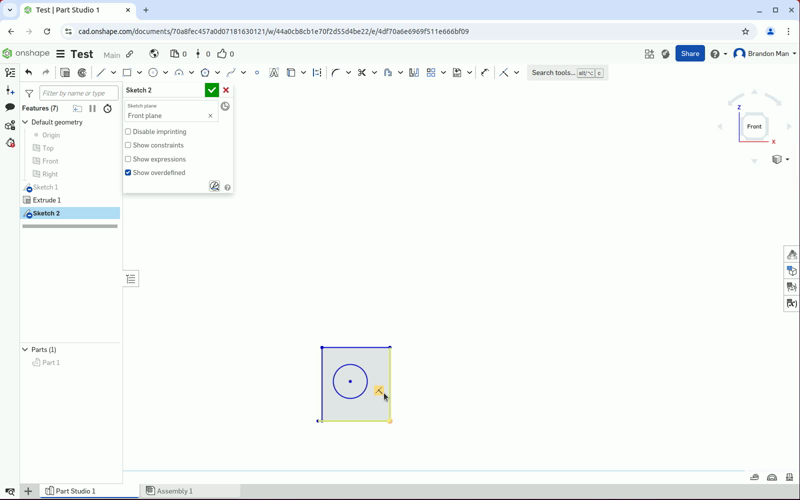
click(384, 392)
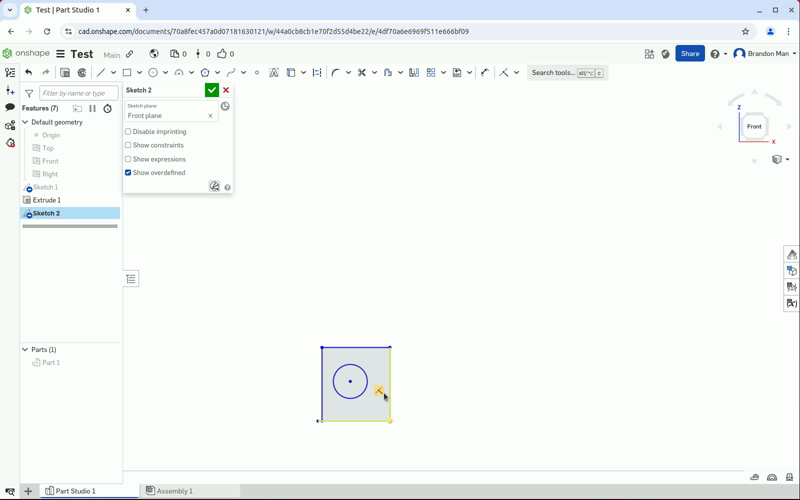
scroll(-6)
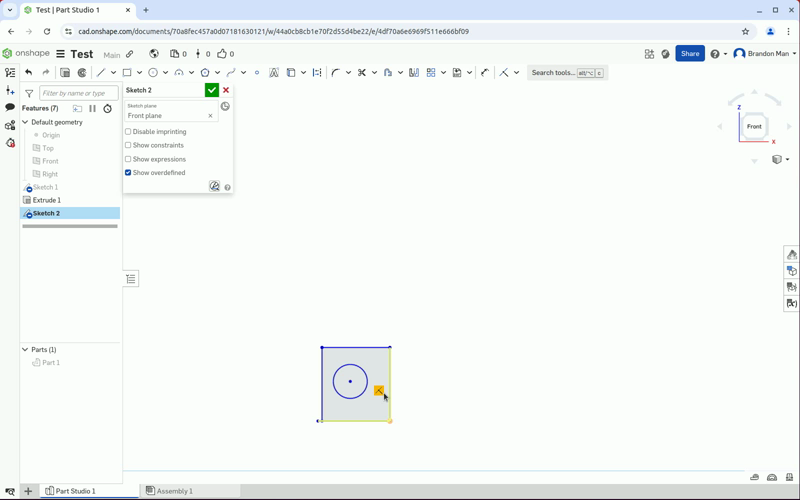
scroll(-6)
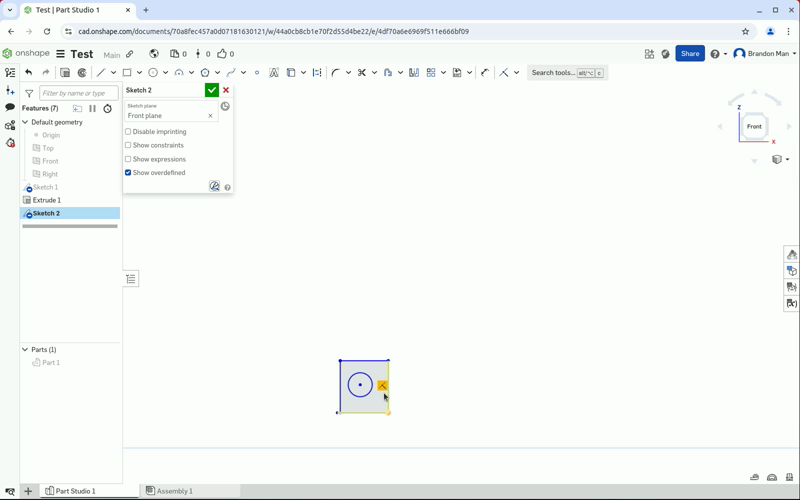
scroll(-6)
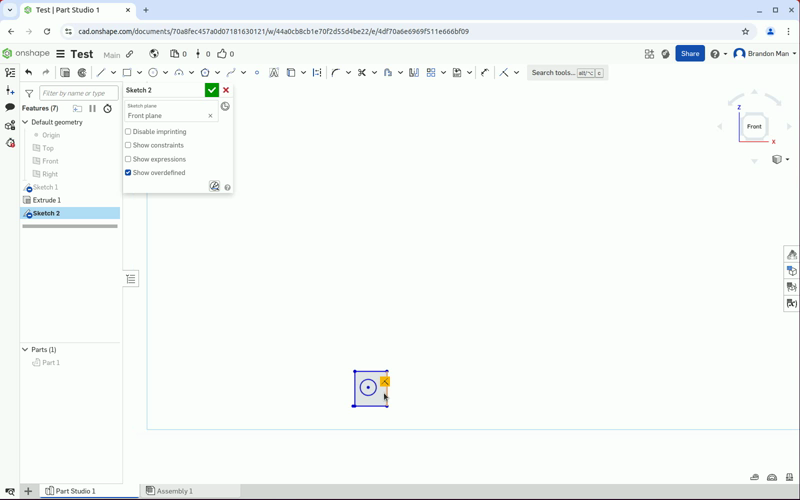
scroll(-6)
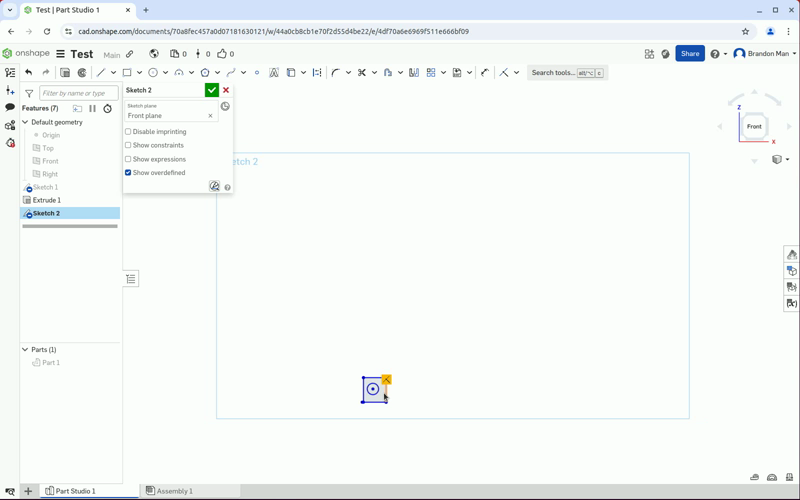
scroll(-6)
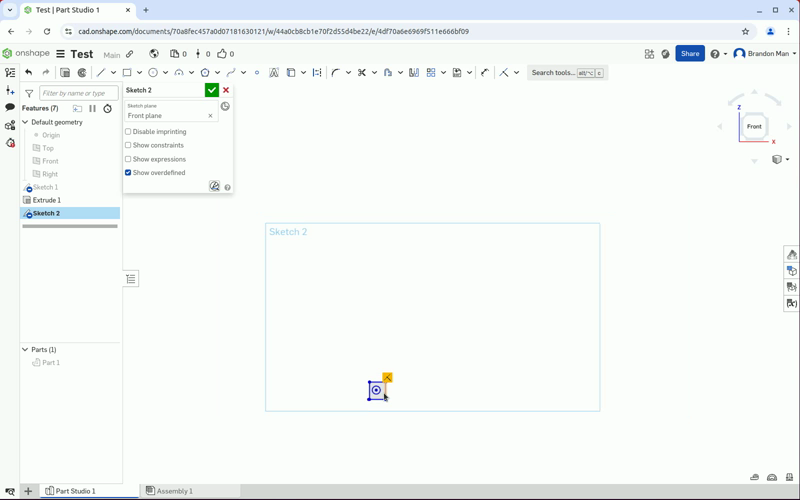
scroll(-6)
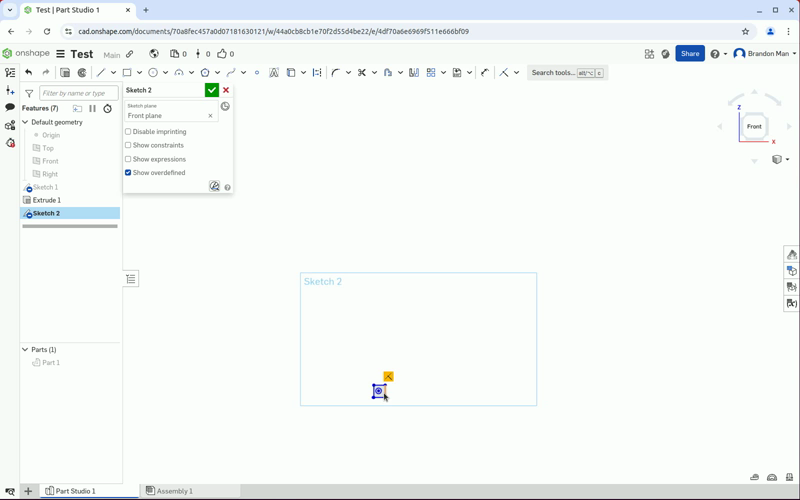
scroll(-6)
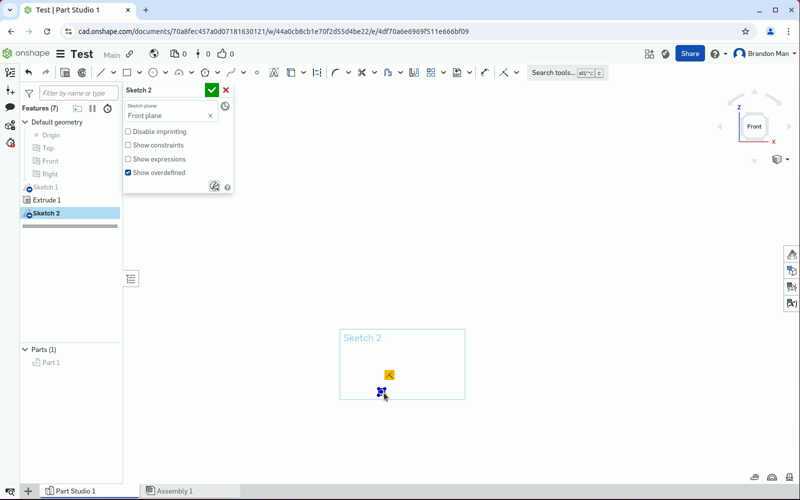
mouse_move(73, 352)
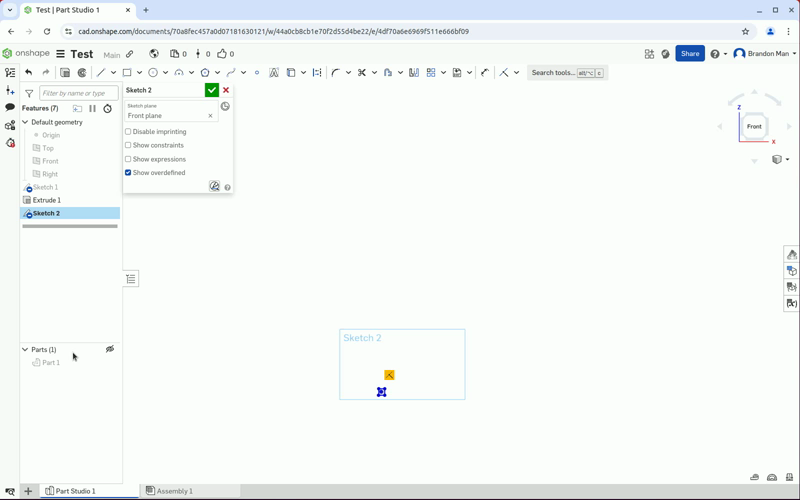
key(shift+y)
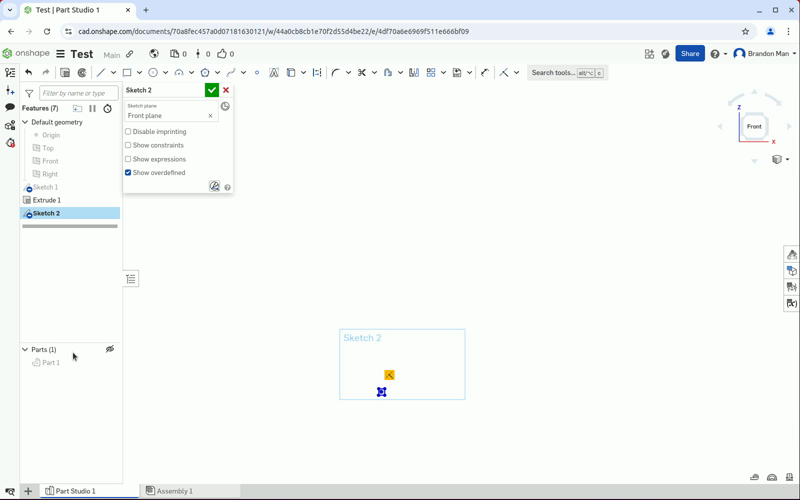
key(shift+e)
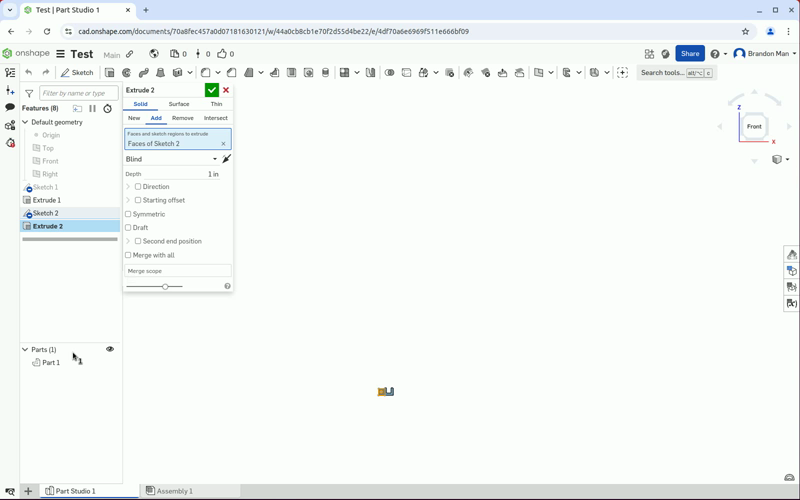
mouse_move(143, 106)
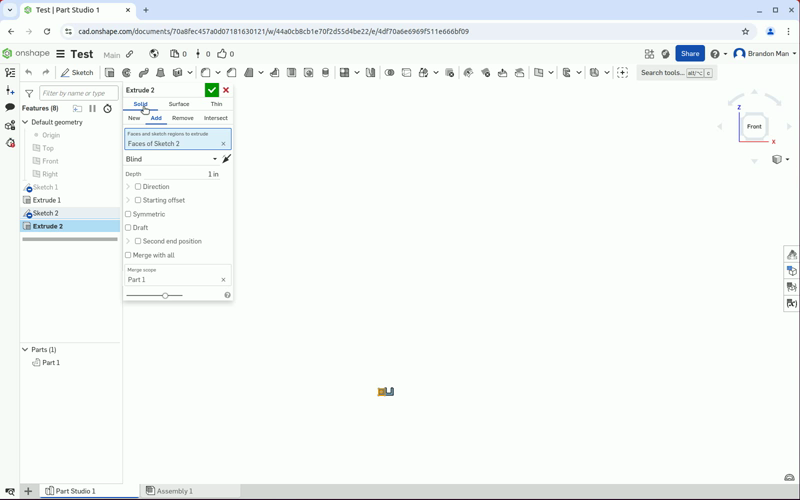
click(143, 106)
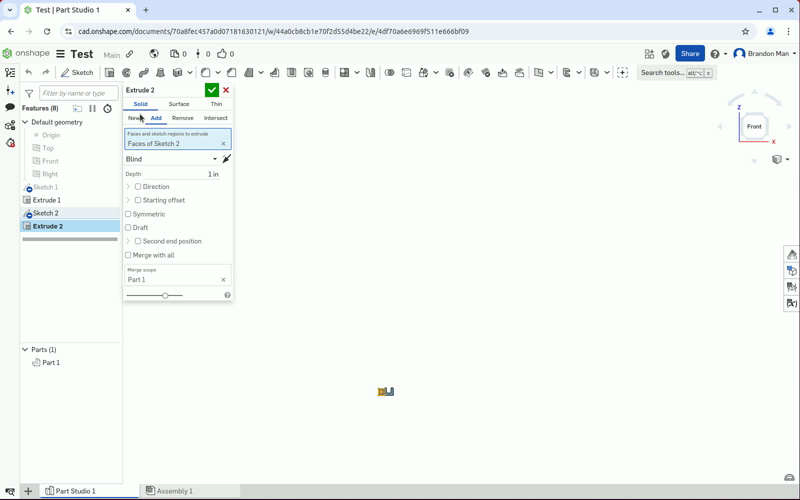
mouse_move(137, 120)
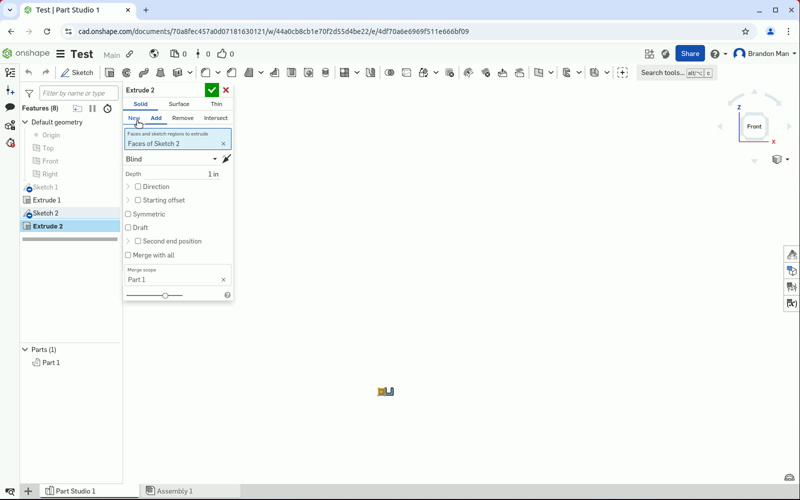
click(137, 120)
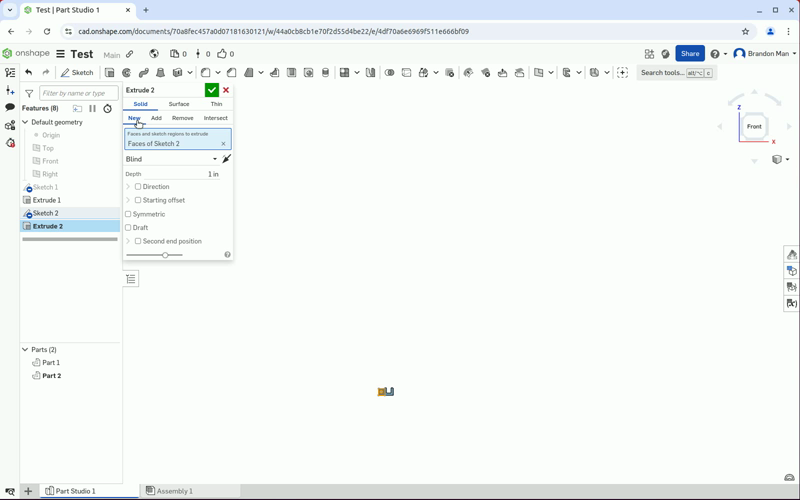
key(tab, 4)
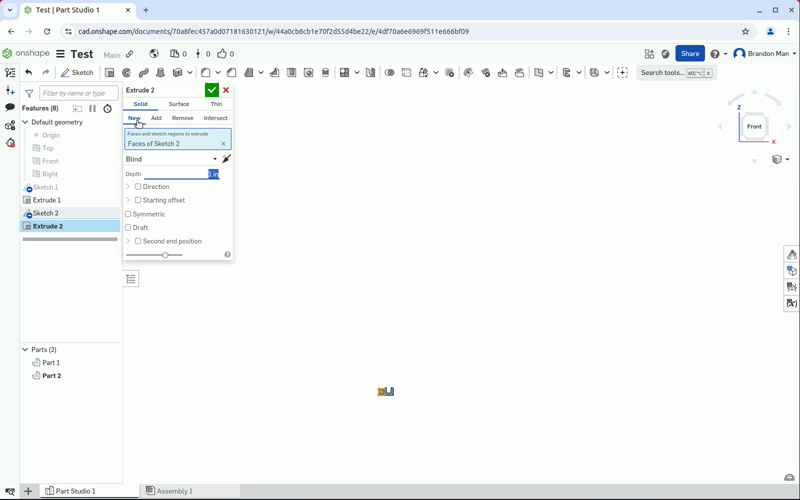
text(0.241)
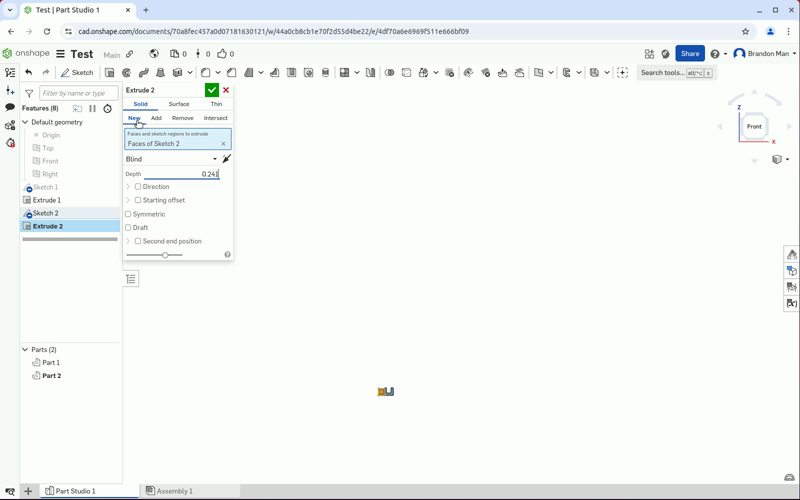
key(enter)
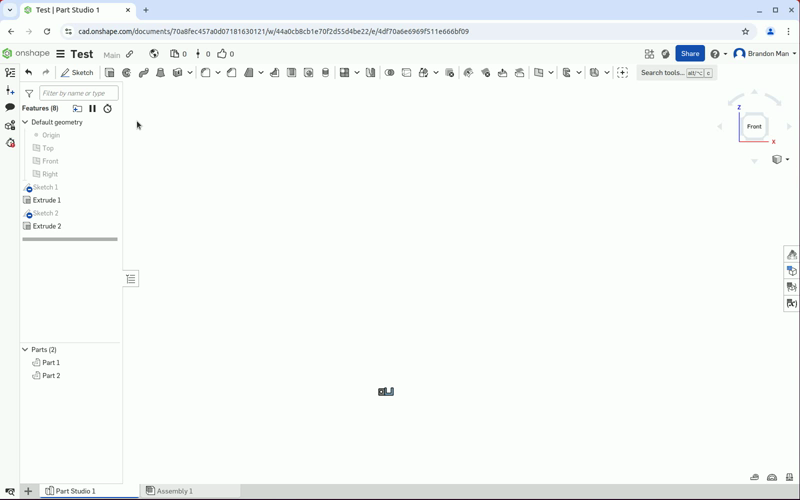
key(shift+h)
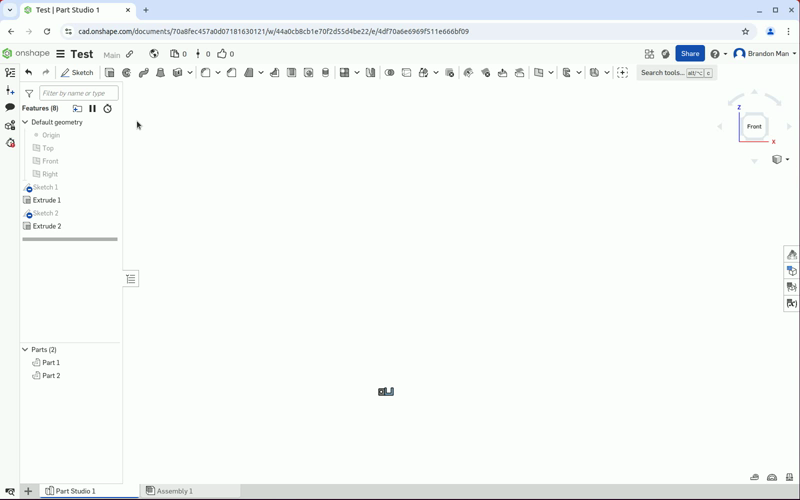
key(shift+h)
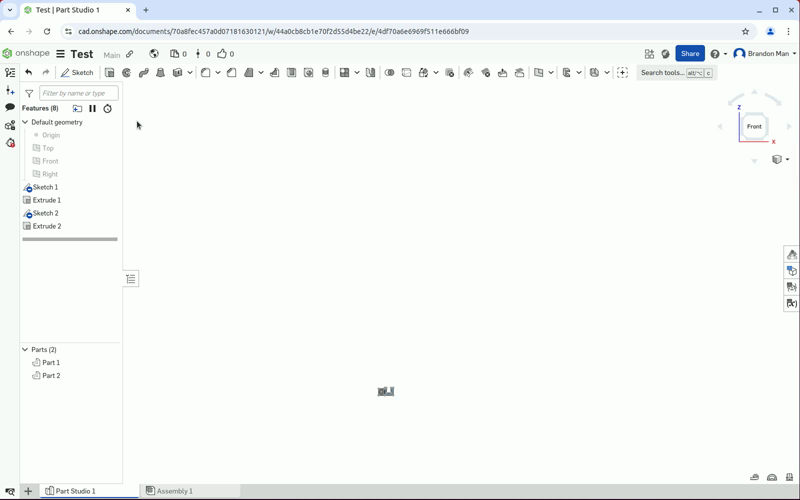
key(shift+7)
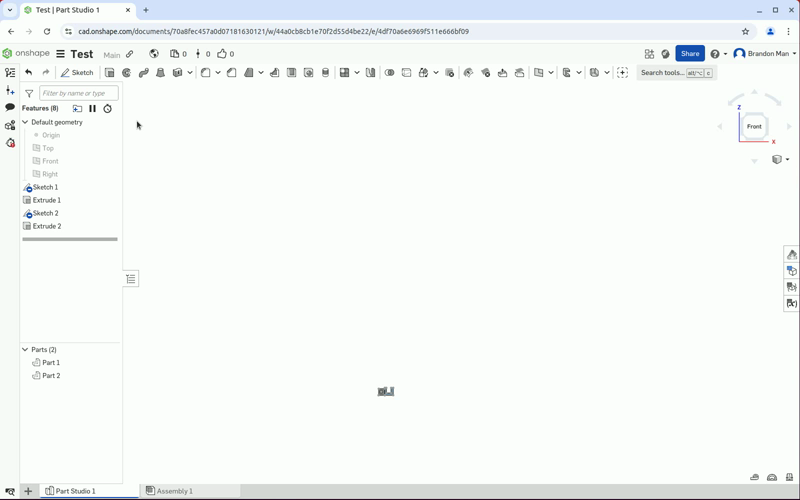
key(left, 2)
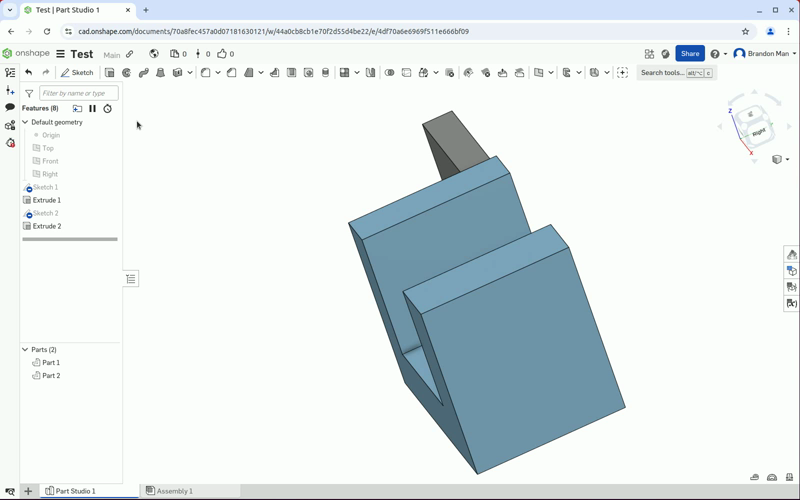
key(down, 2)
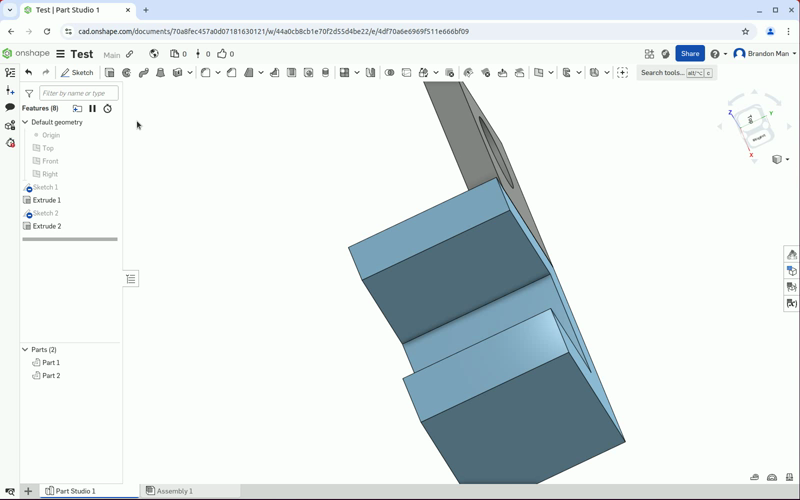
key(up, 2)
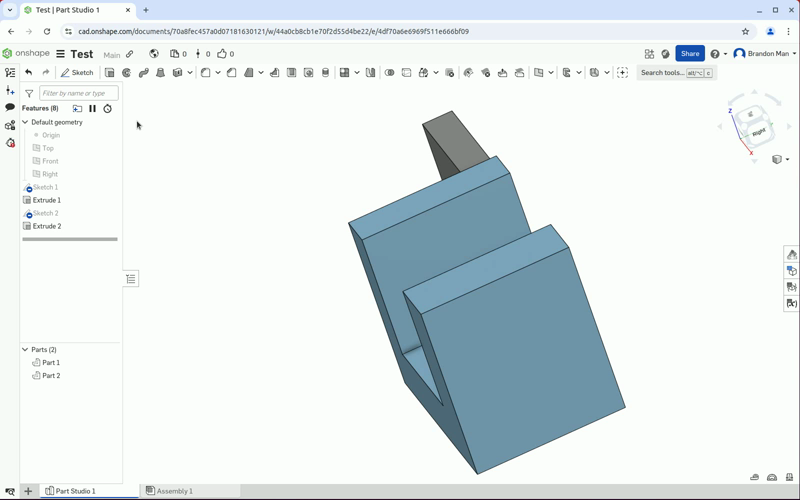
key(right, 2)
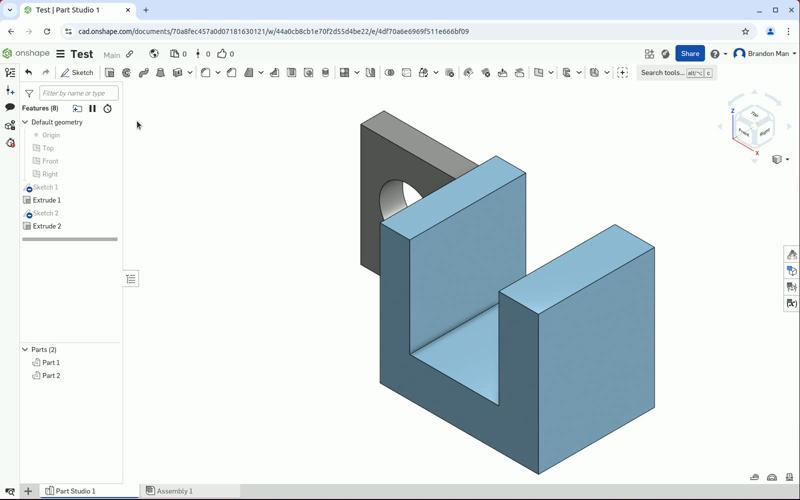
mouse_move(73, 189)
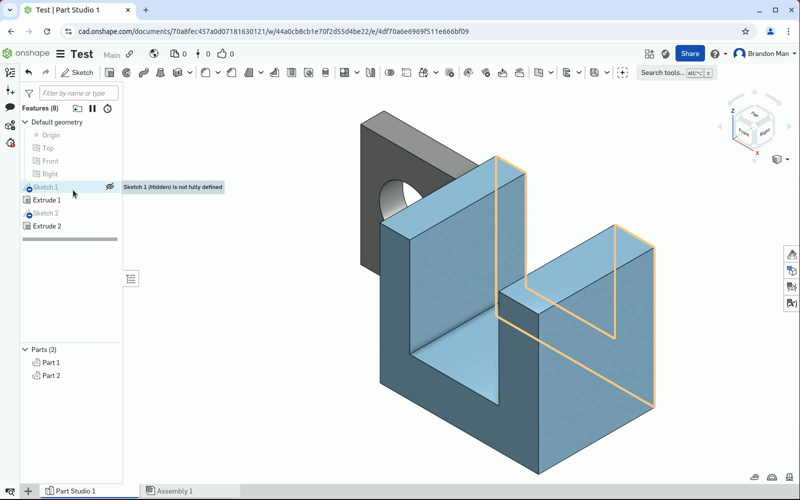
click(73, 189)